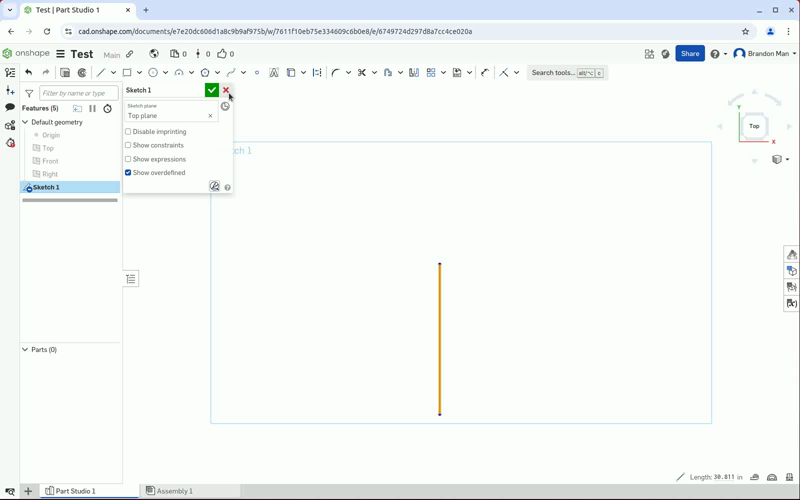
key(shift+h)
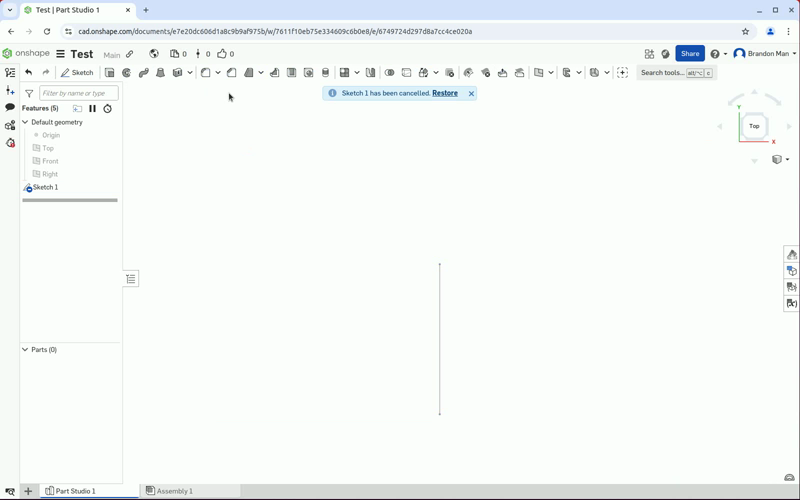
key(shift+s)
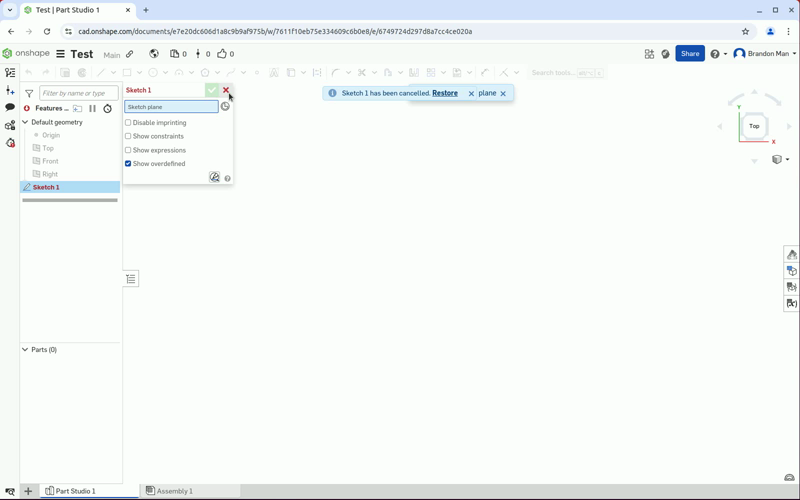
mouse_move(73, 150)
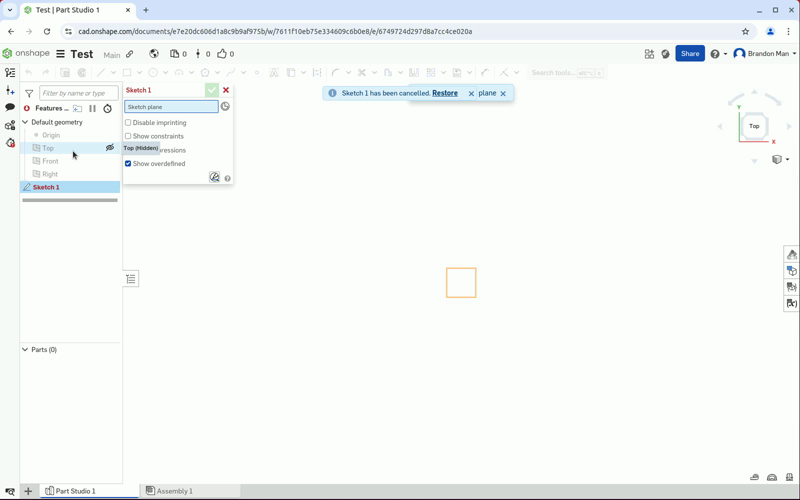
click(73, 150)
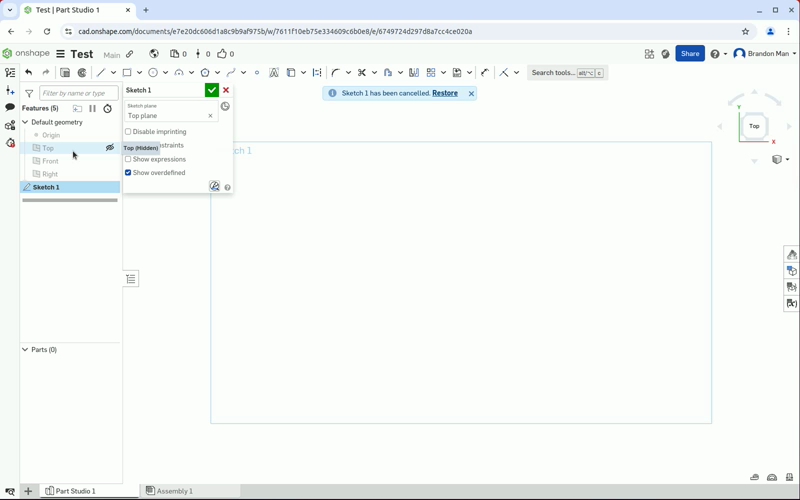
mouse_move(73, 352)
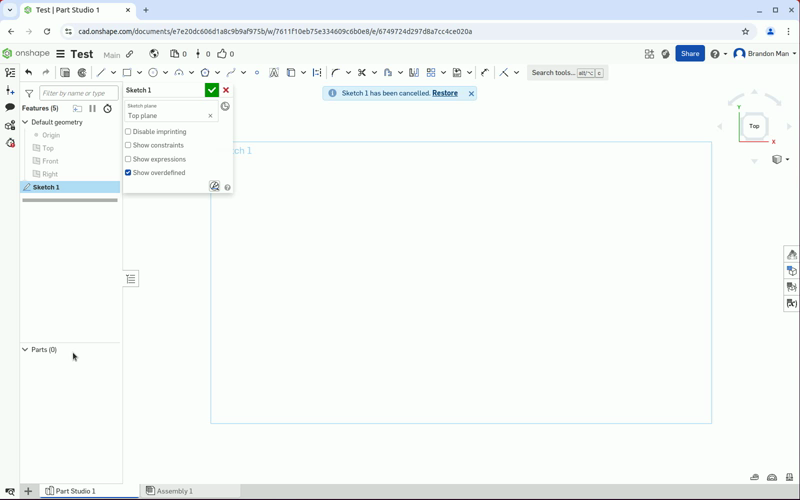
key(y)
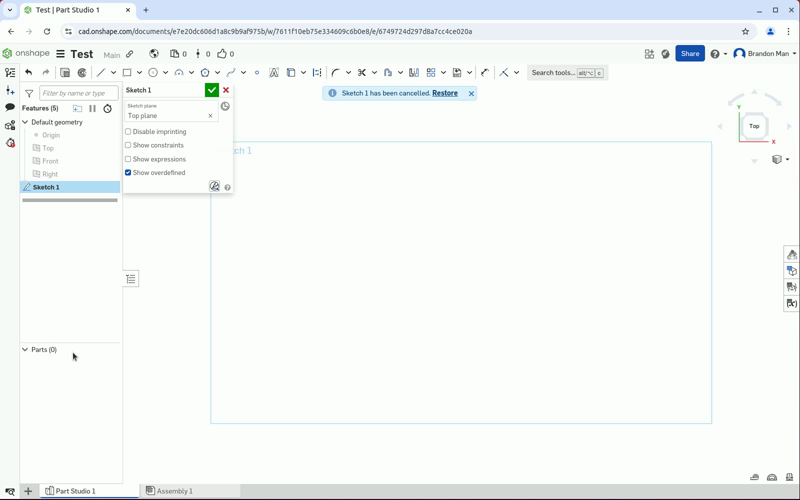
key(c)
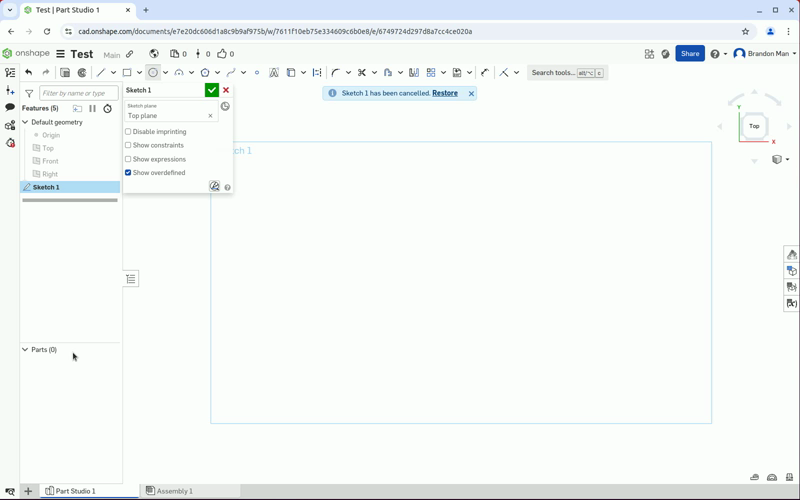
key_down(shift)
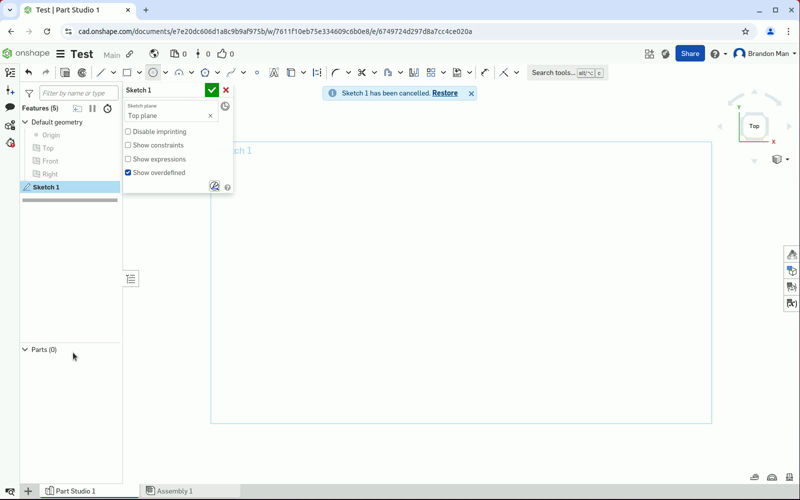
mouse_move(461, 282)
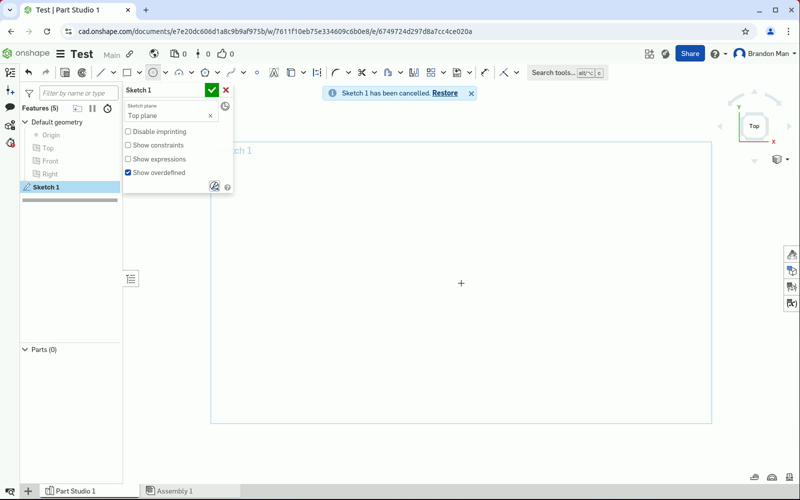
click(461, 282)
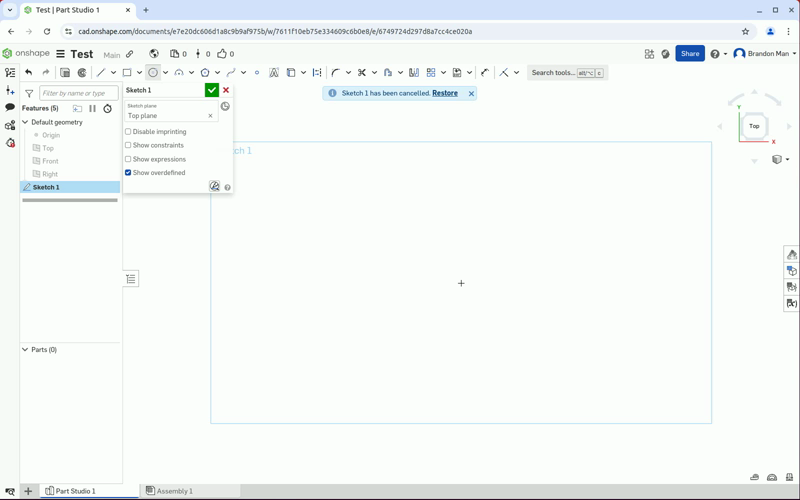
key_up(shift)
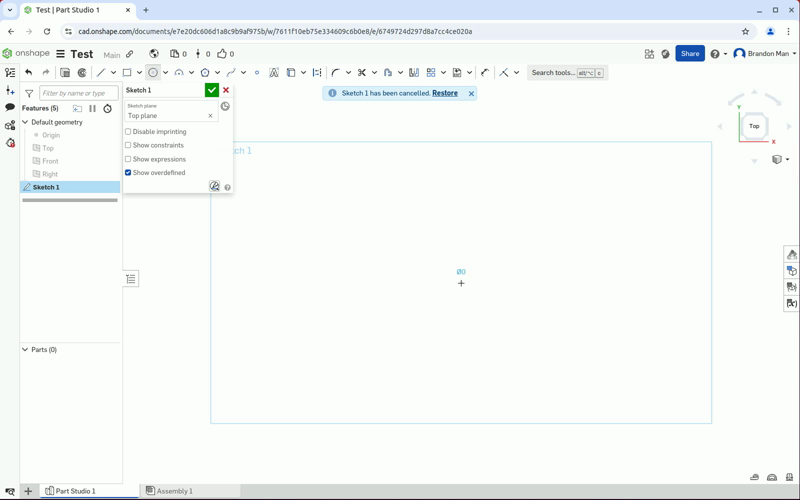
mouse_move(574, 282)
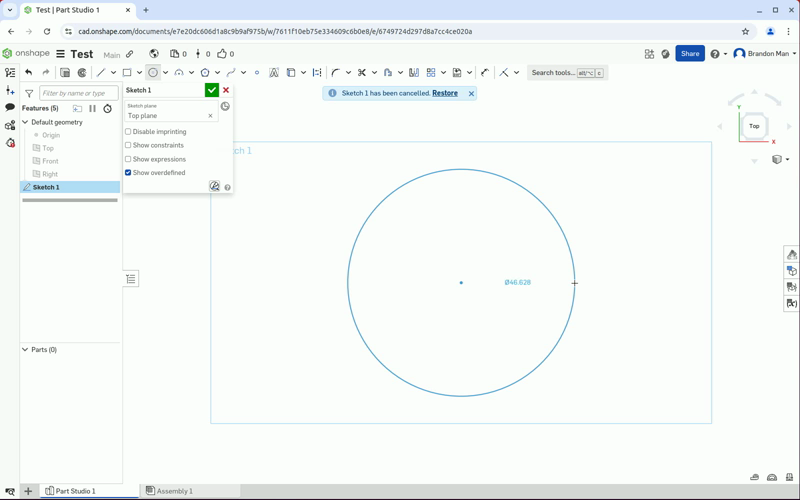
click(574, 282)
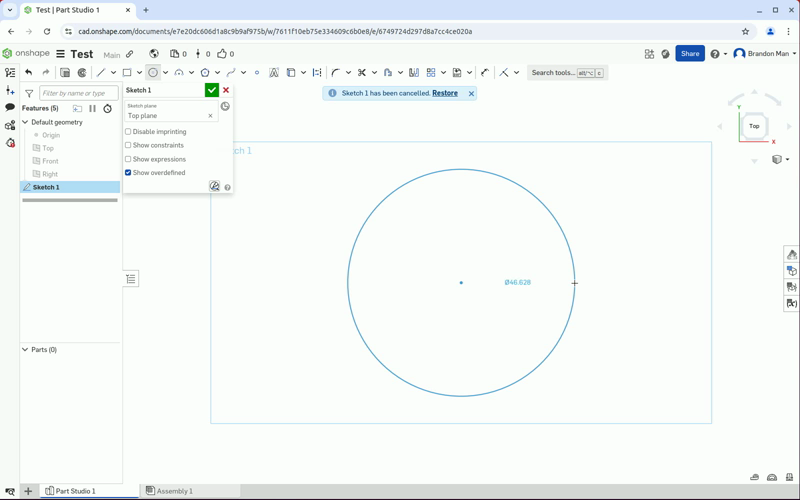
key(esc)
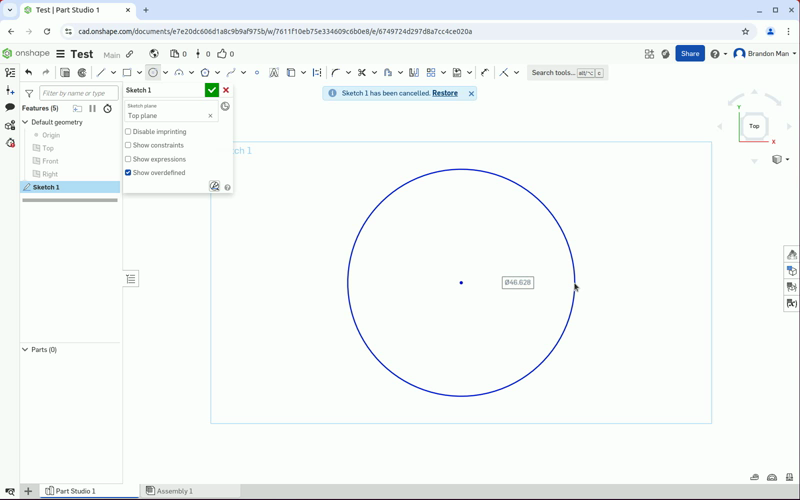
mouse_move(481, 262)
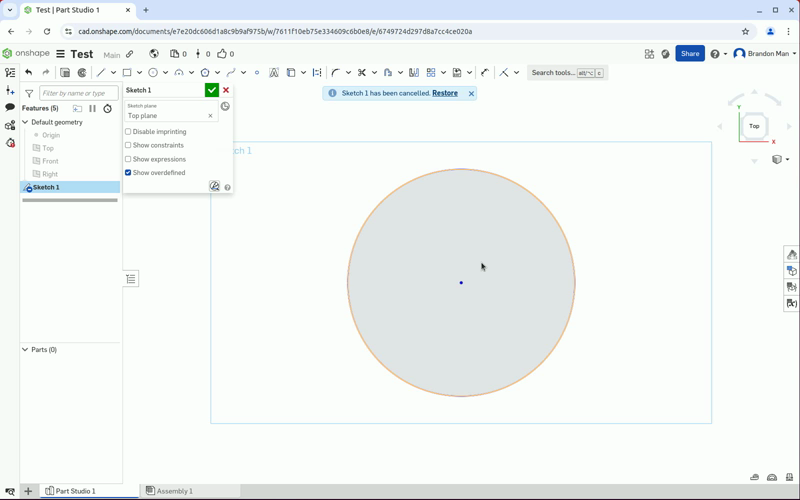
click(481, 262)
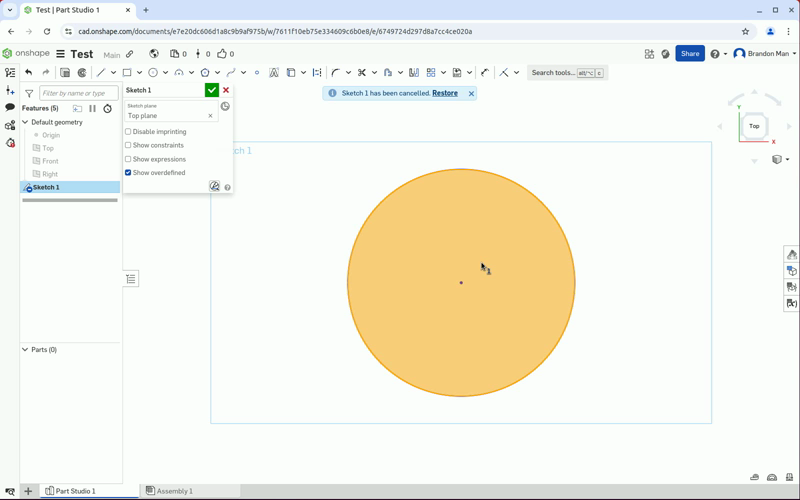
mouse_move(73, 352)
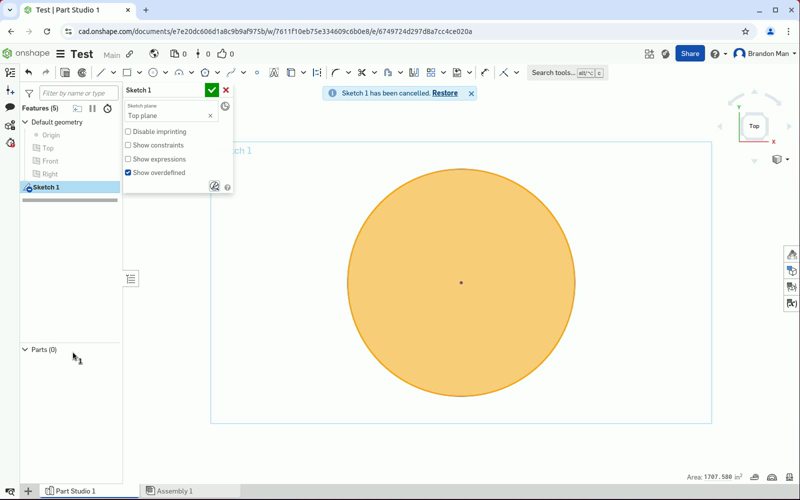
key(shift+y)
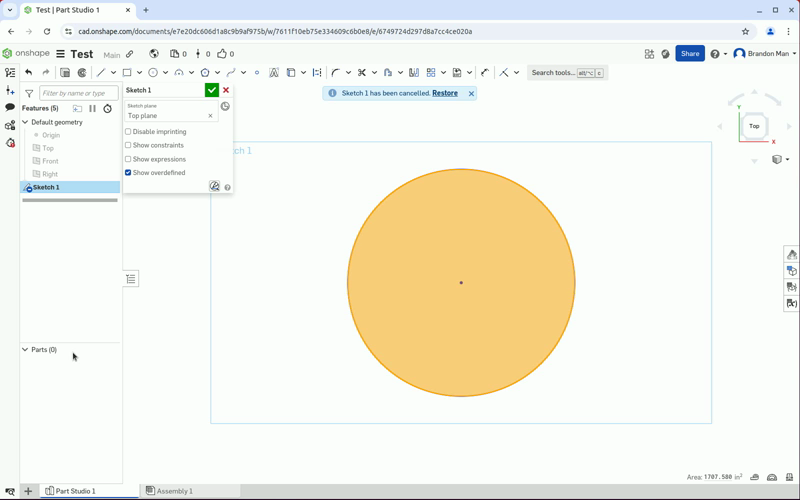
key(shift+e)
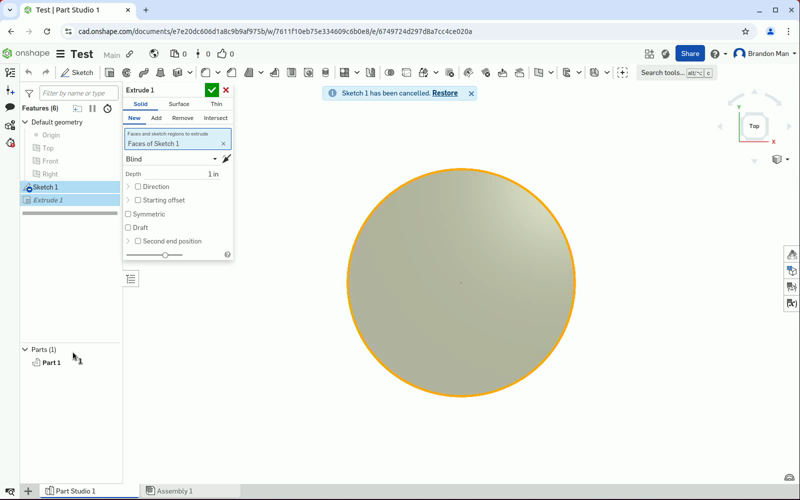
mouse_move(143, 106)
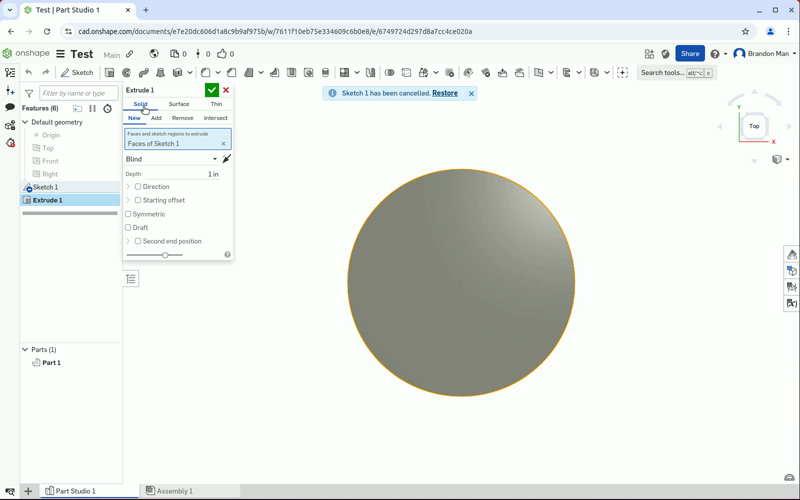
click(143, 106)
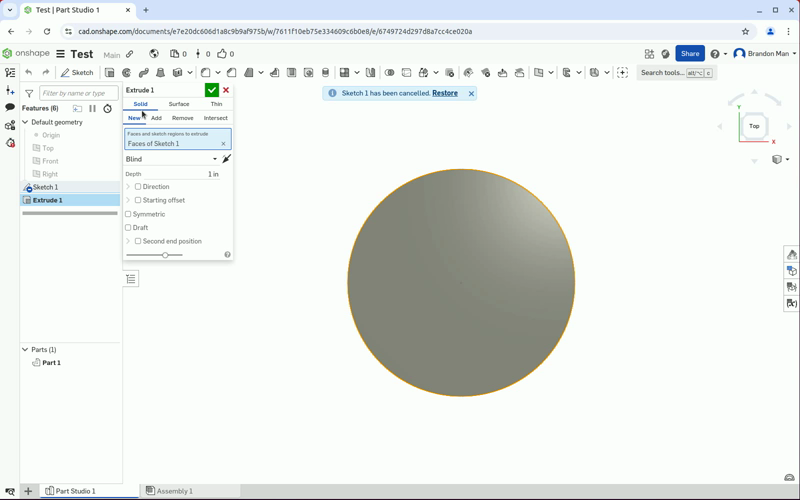
mouse_move(137, 120)
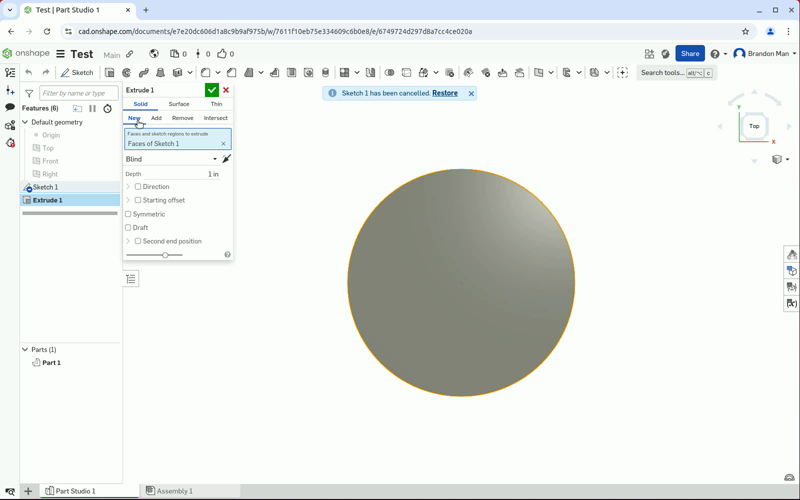
click(137, 120)
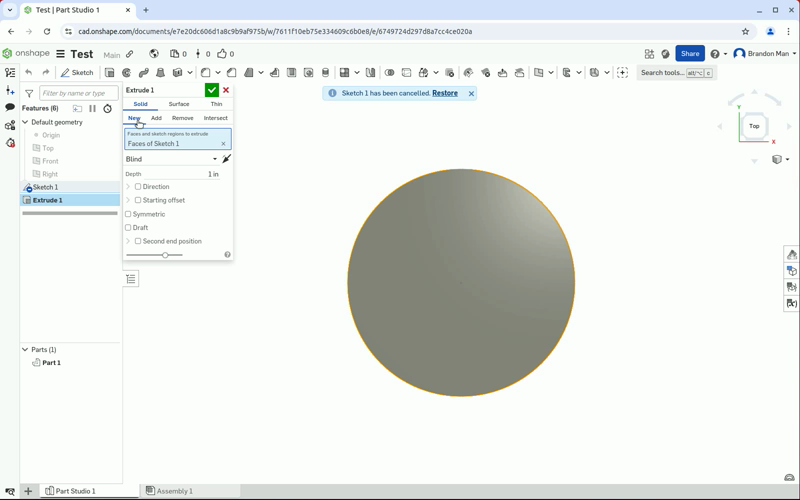
key(tab, 4)
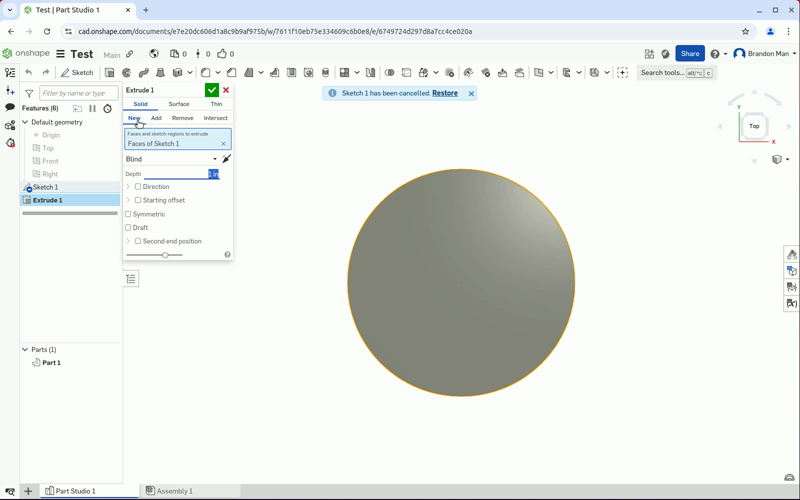
text(7.703)
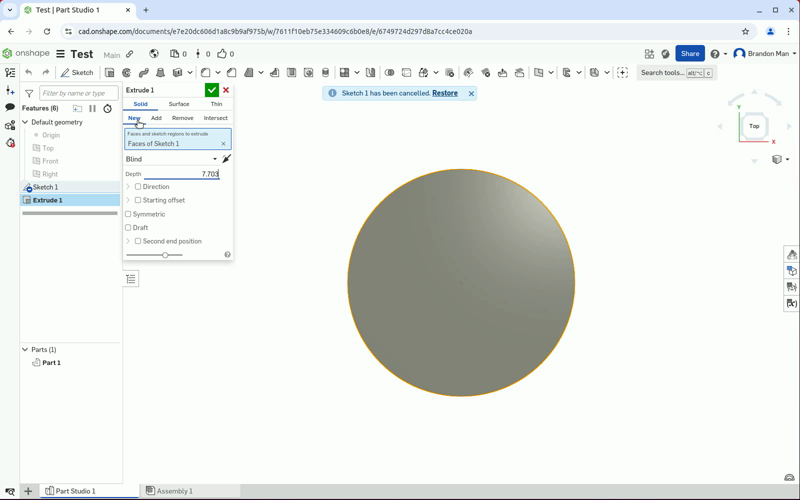
key(enter)
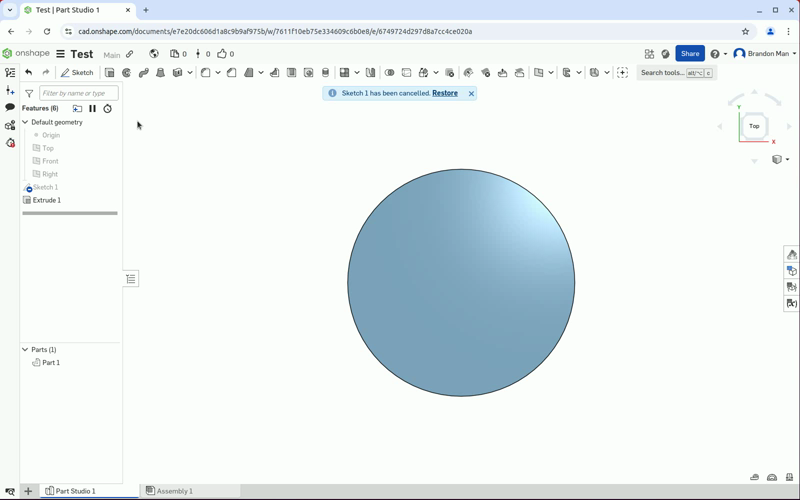
key(shift+h)
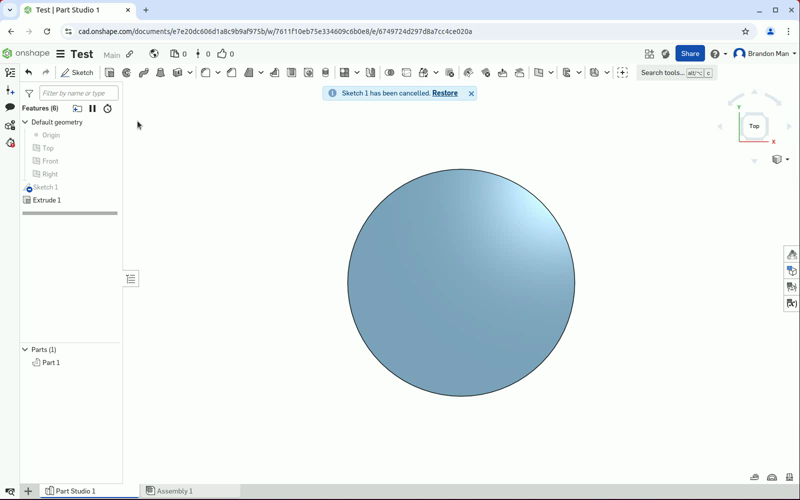
key(shift+h)
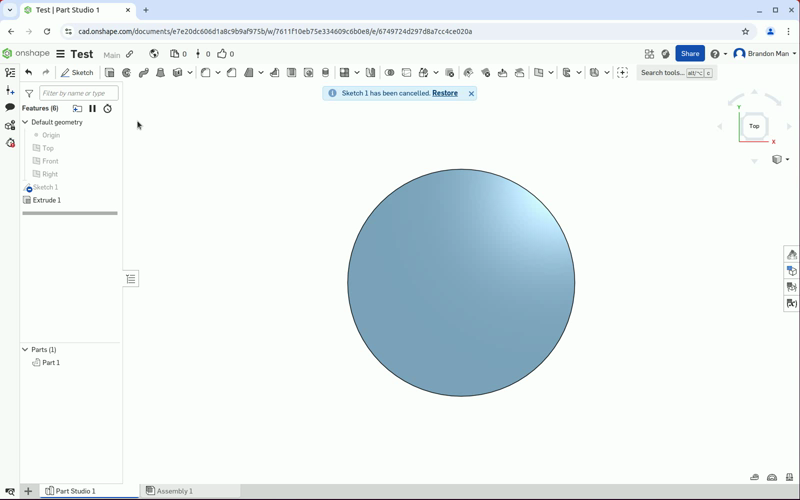
mouse_move(73, 189)
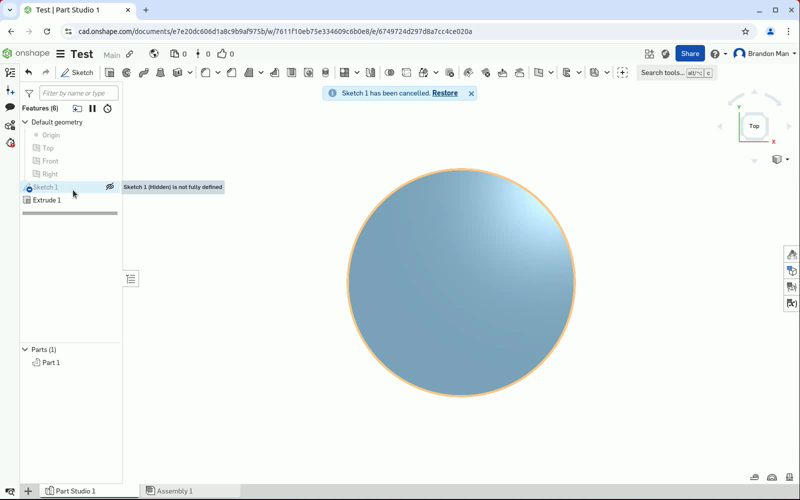
click(73, 189)
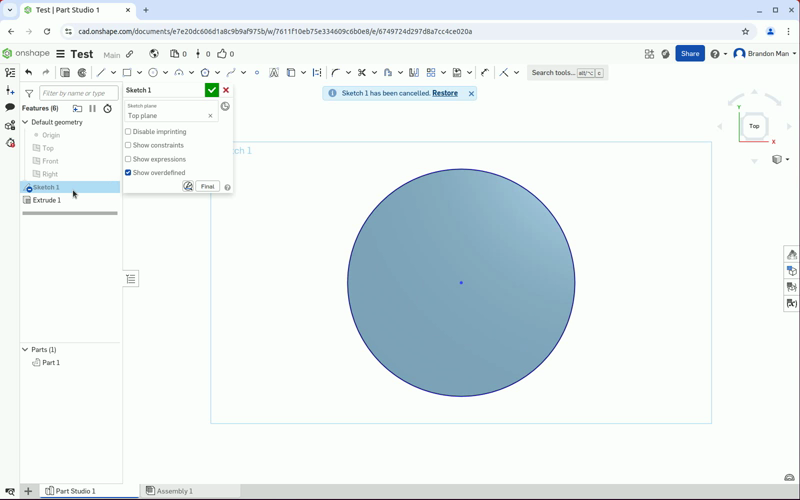
mouse_move(229, 92)
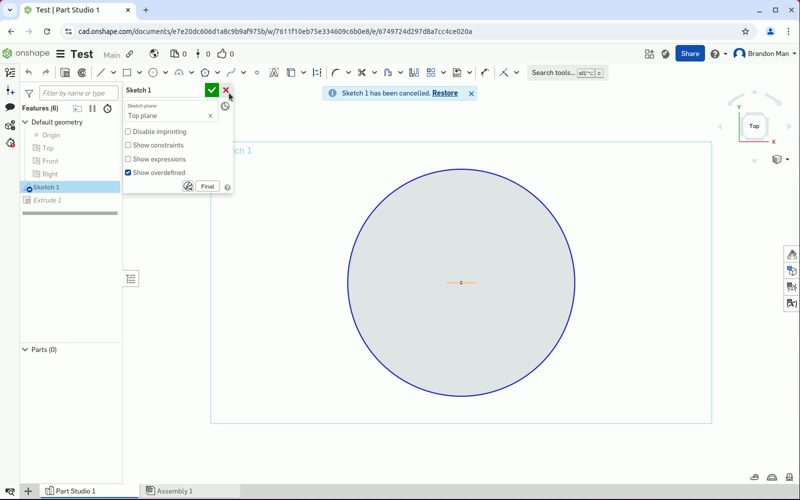
click(229, 92)
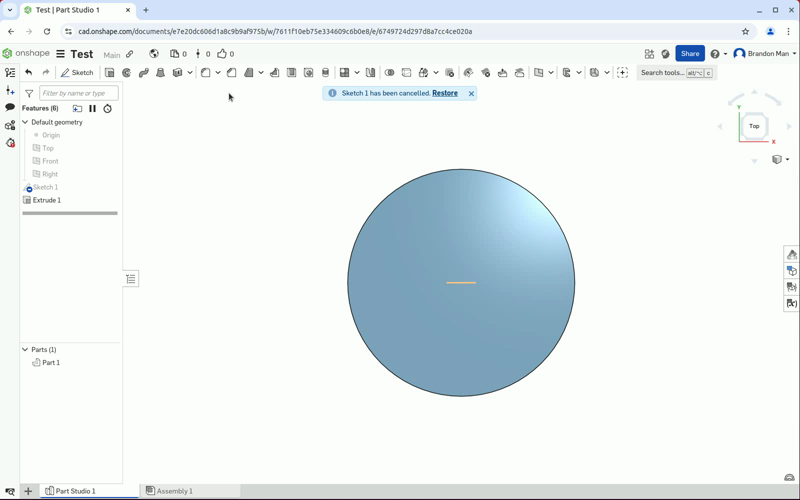
mouse_move(541, 75)
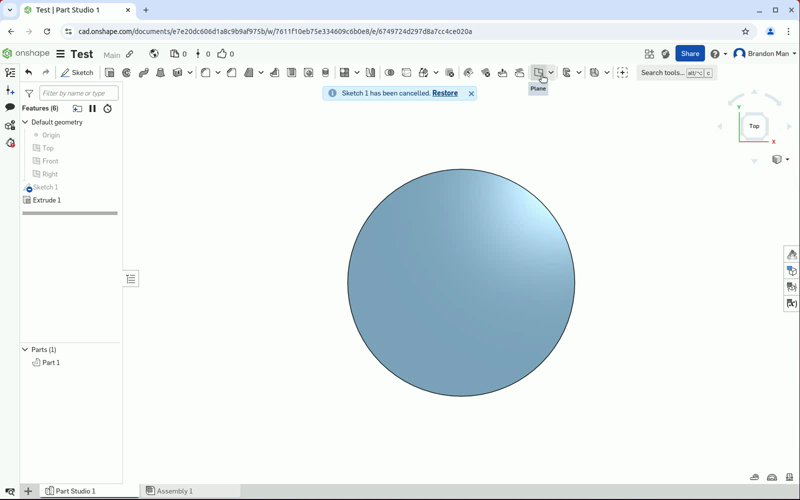
click(541, 75)
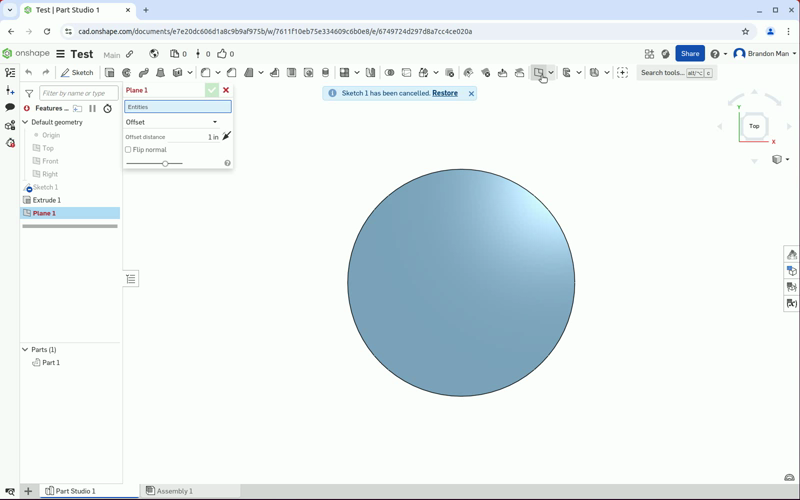
mouse_move(73, 150)
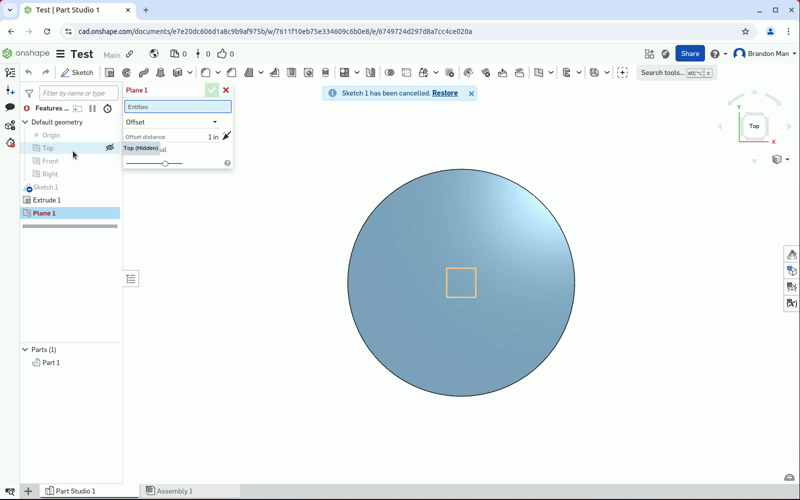
click(73, 150)
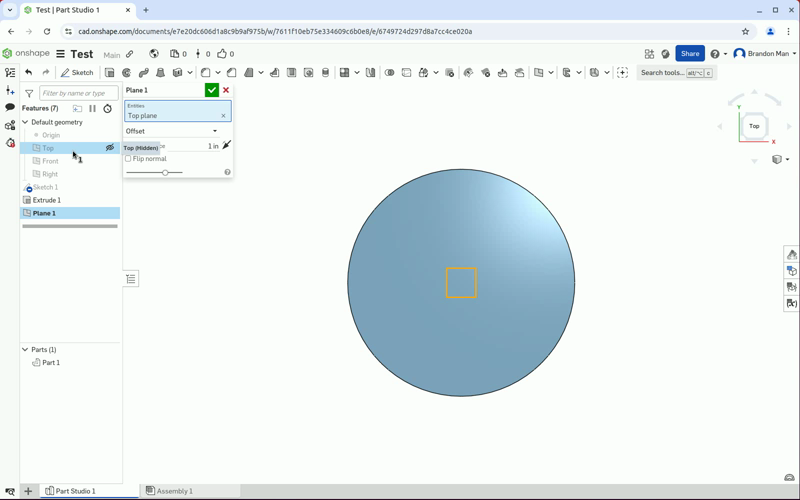
key(tab, 2)
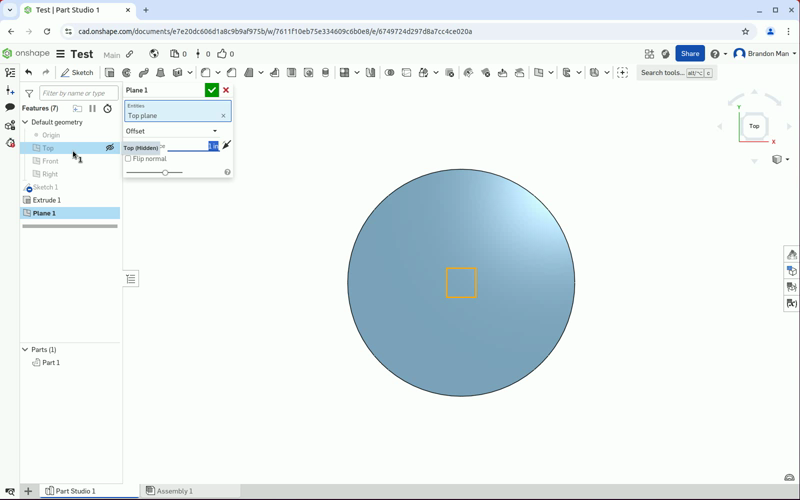
text(7.703)
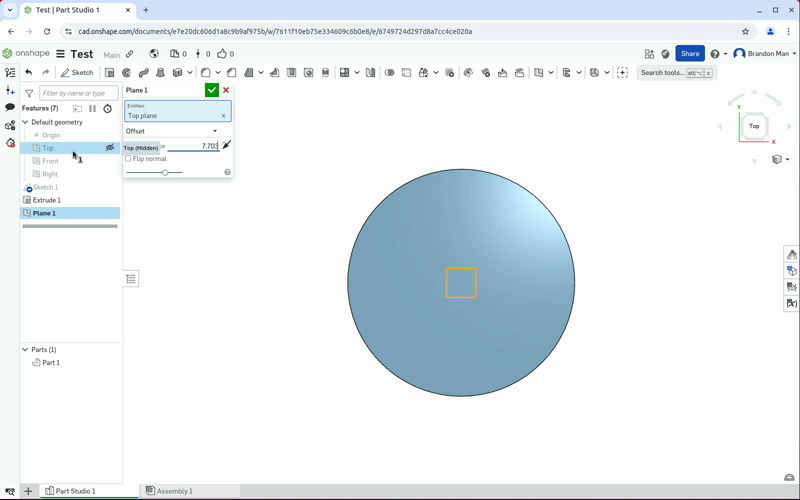
key(enter, 2)
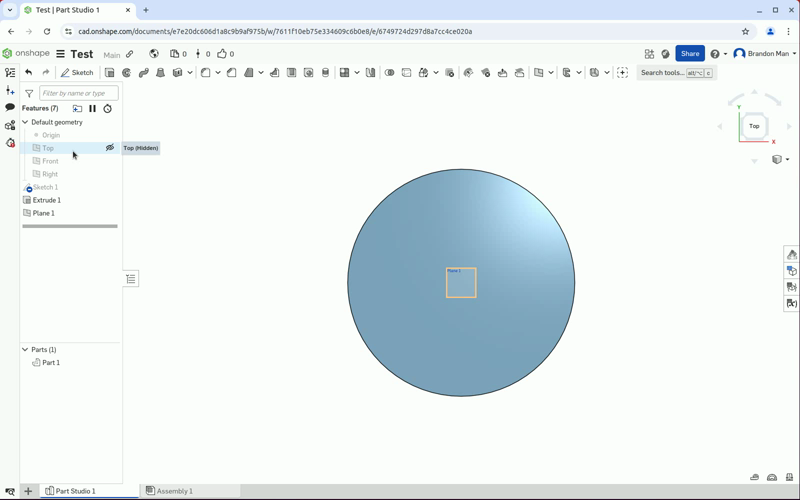
key(shift+s)
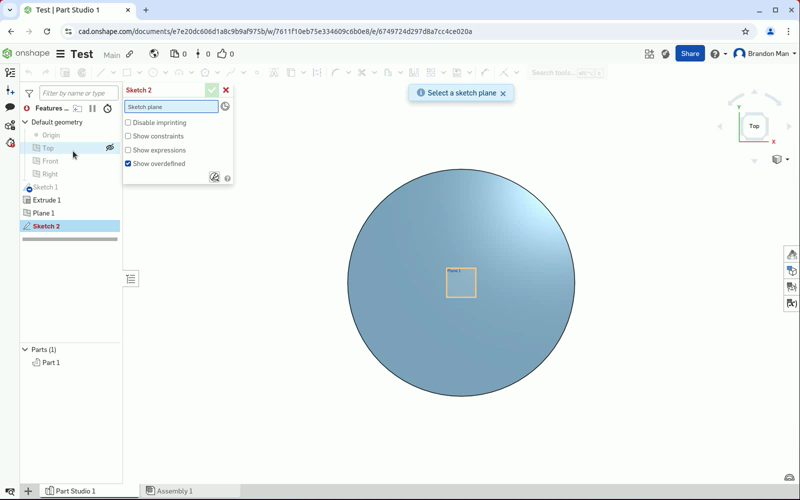
mouse_move(73, 215)
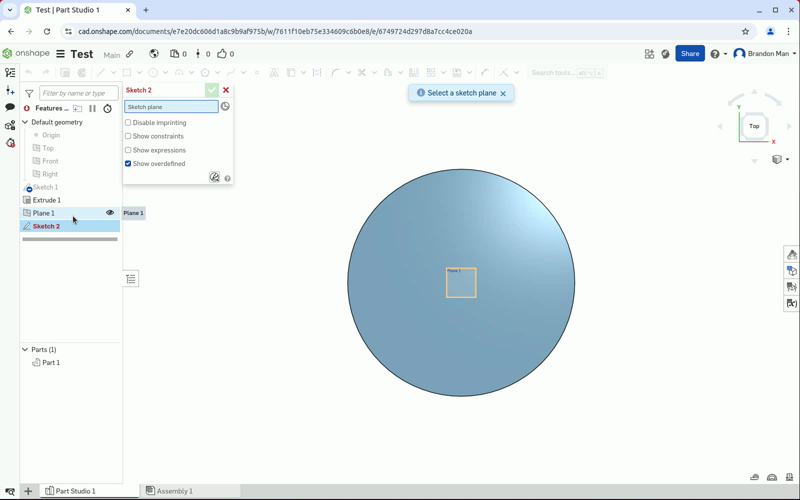
click(73, 215)
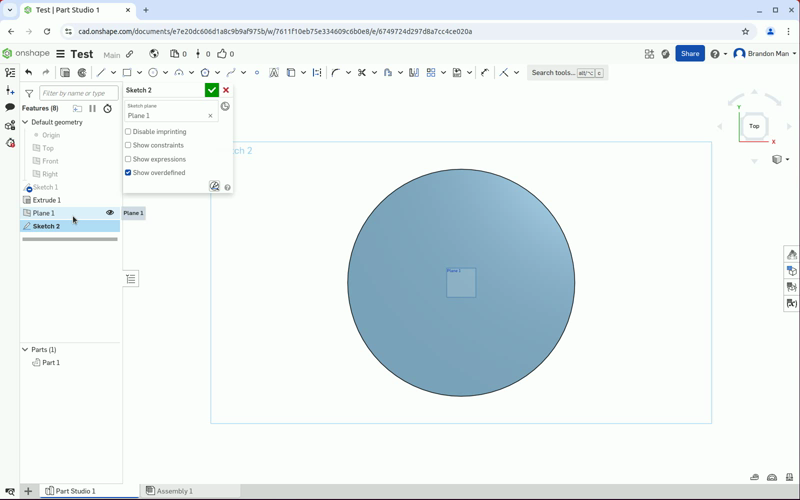
mouse_move(73, 352)
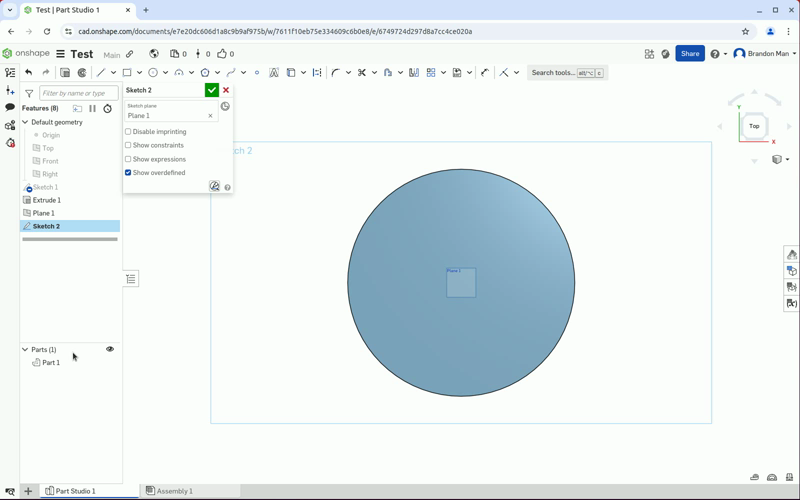
key(y)
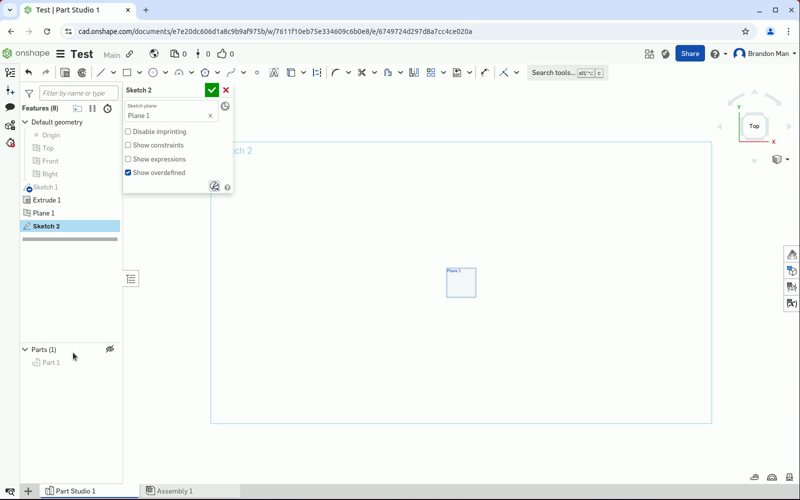
key(c)
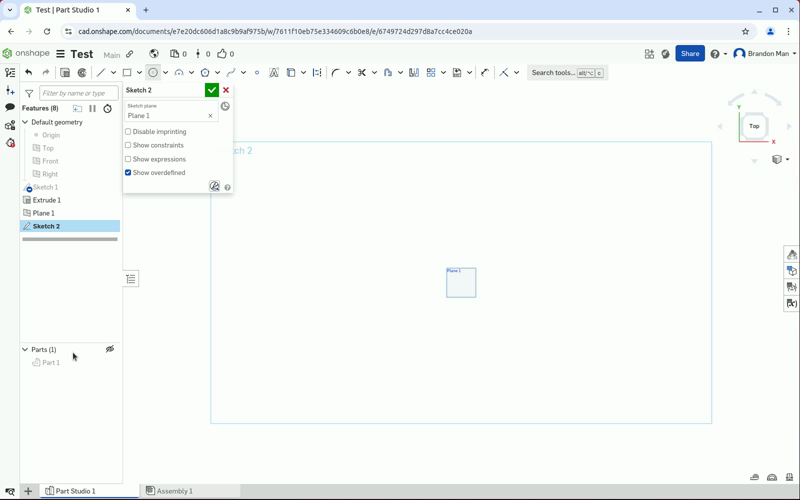
key_down(shift)
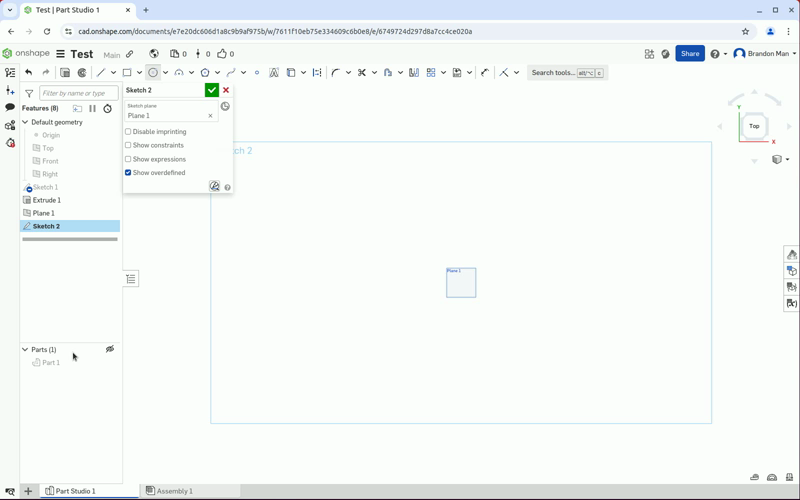
mouse_move(461, 282)
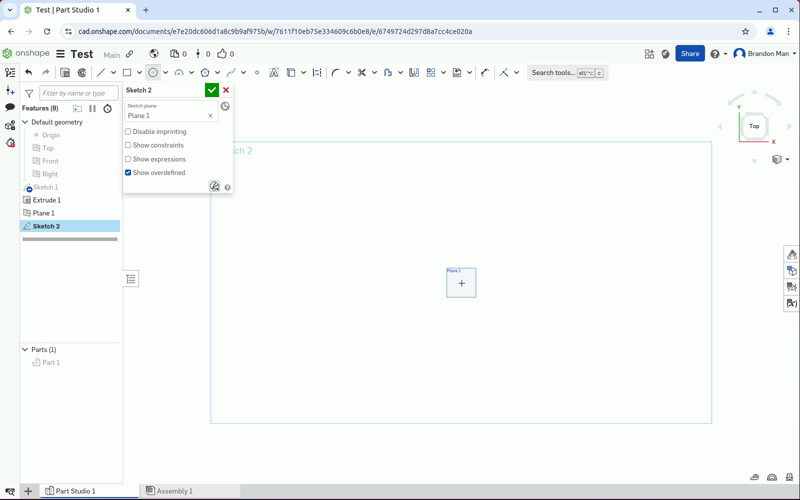
click(461, 282)
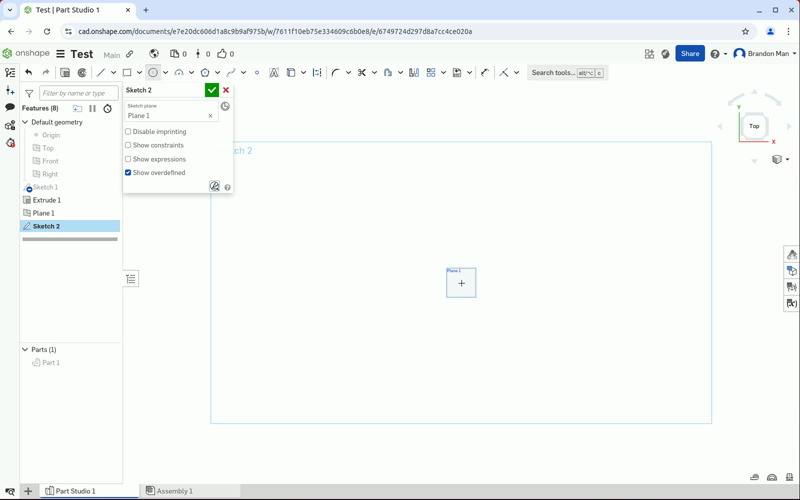
key_up(shift)
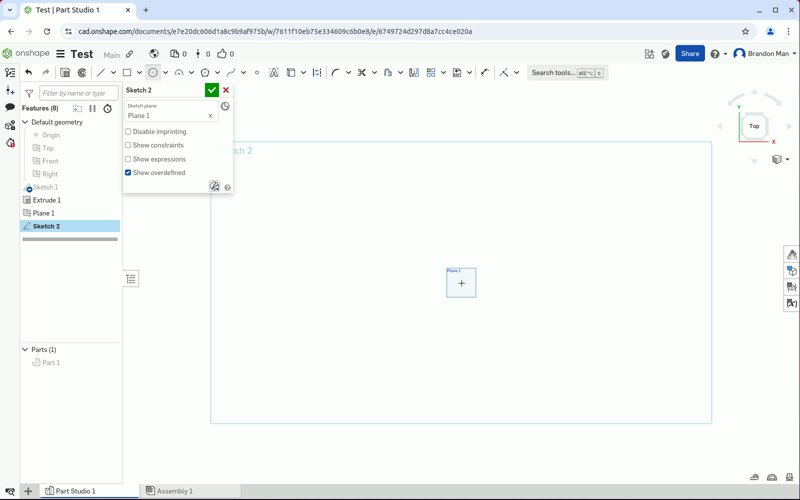
mouse_move(512, 282)
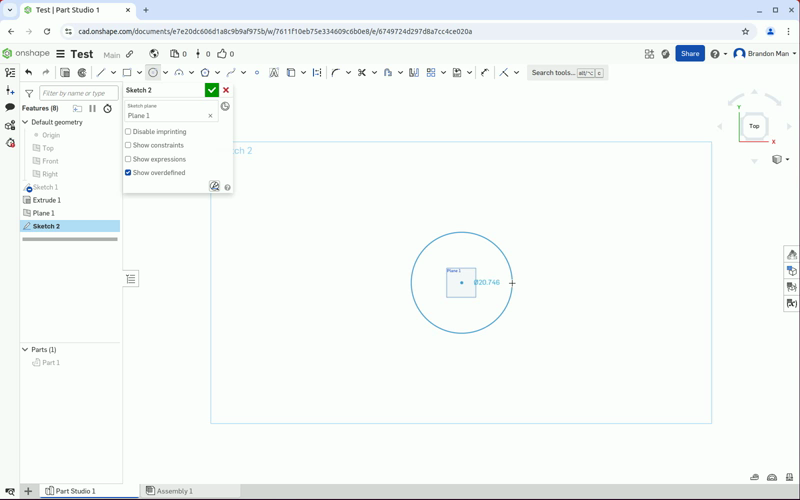
click(512, 282)
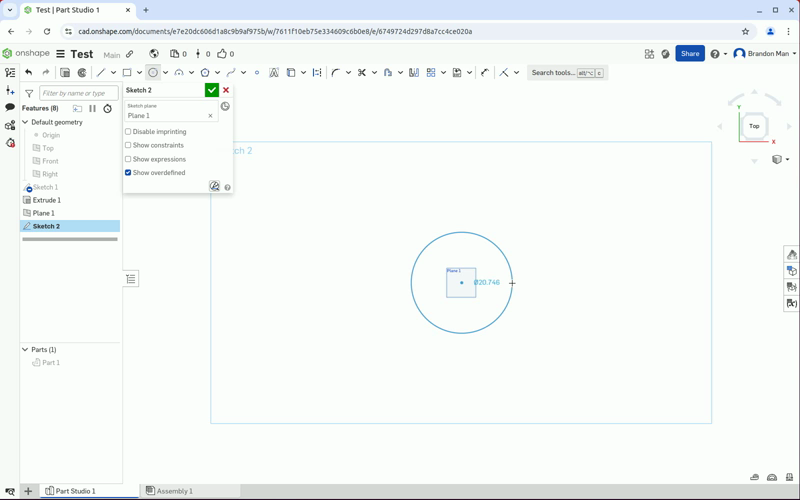
key(esc)
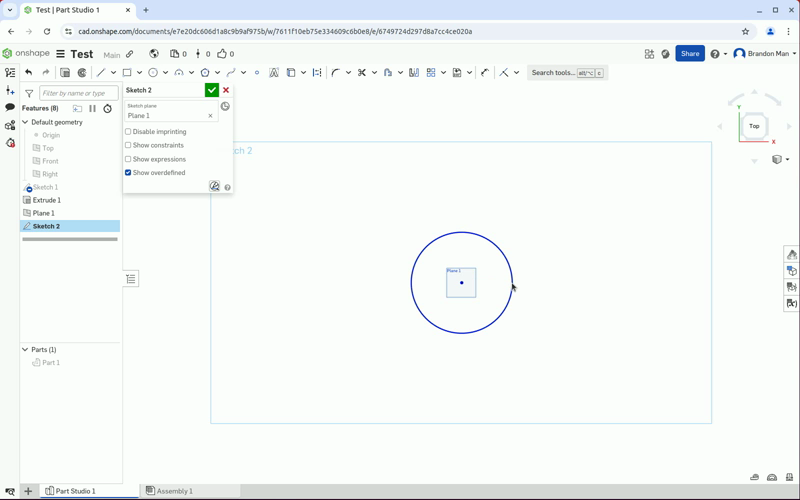
mouse_move(438, 316)
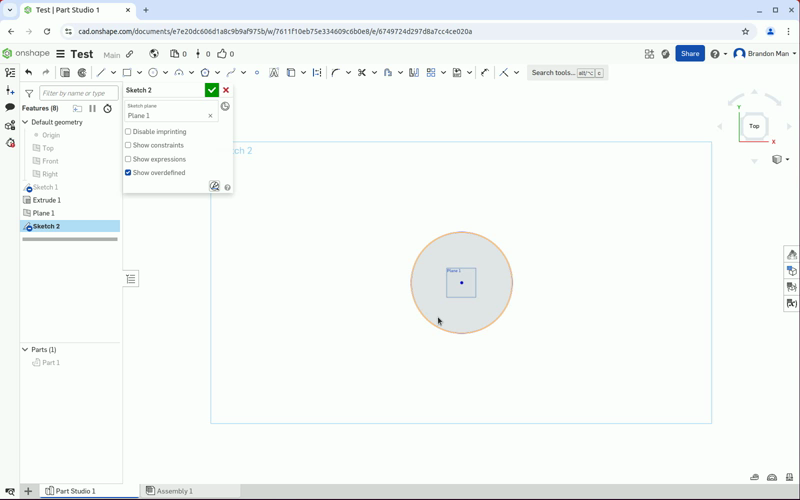
click(438, 316)
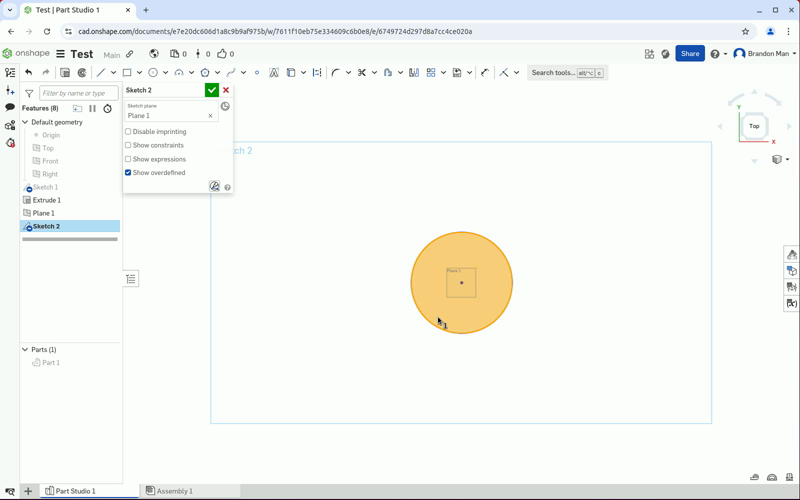
mouse_move(73, 352)
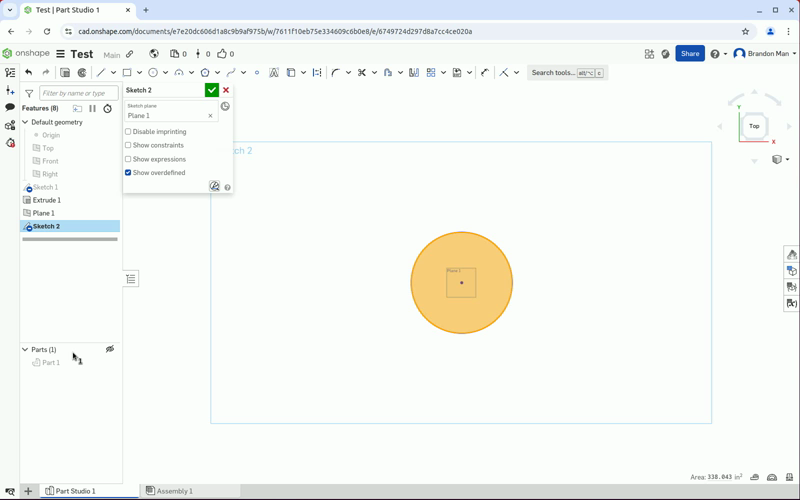
key(shift+y)
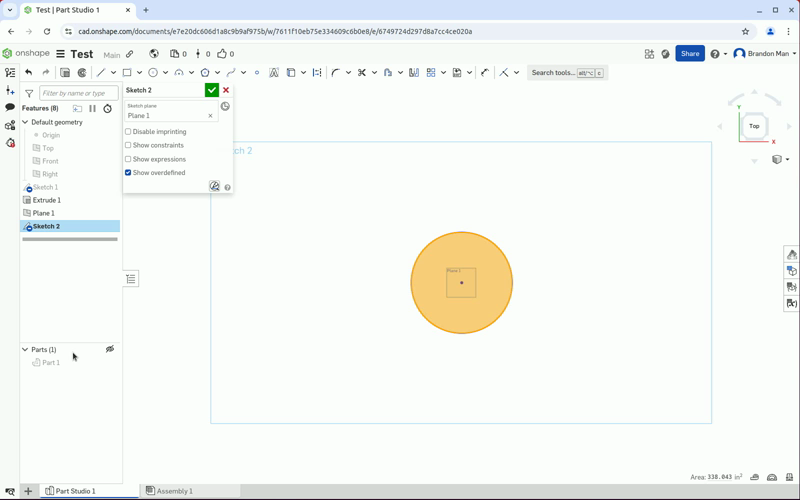
key(shift+e)
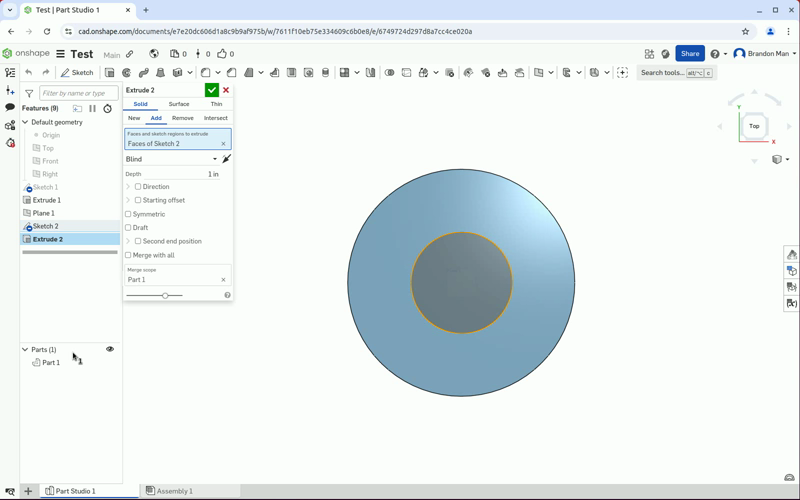
mouse_move(143, 106)
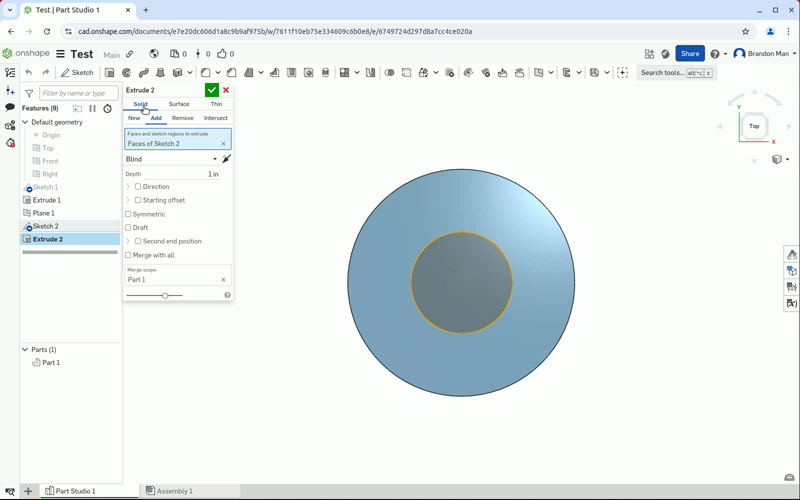
click(143, 106)
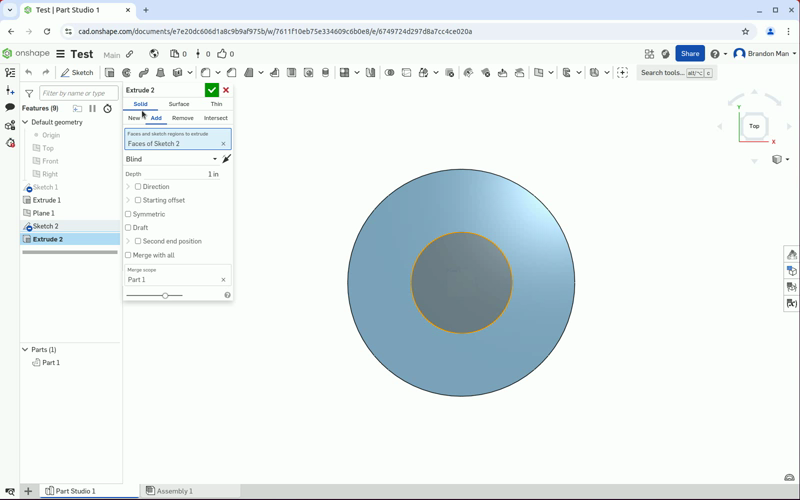
mouse_move(137, 120)
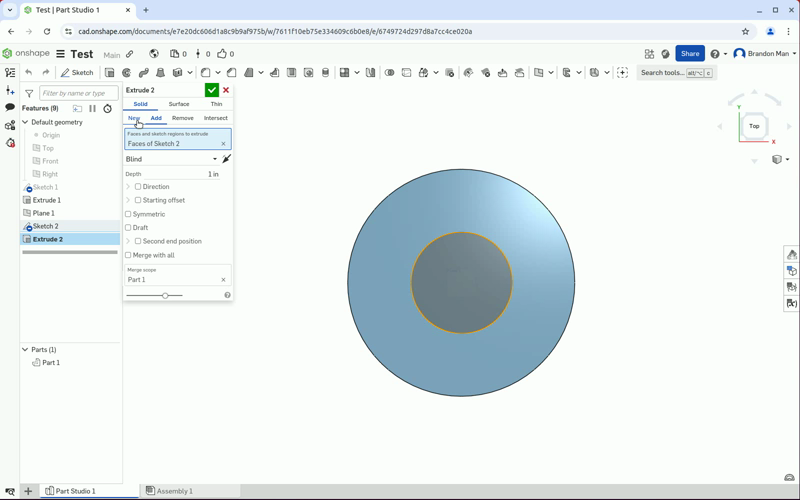
click(137, 120)
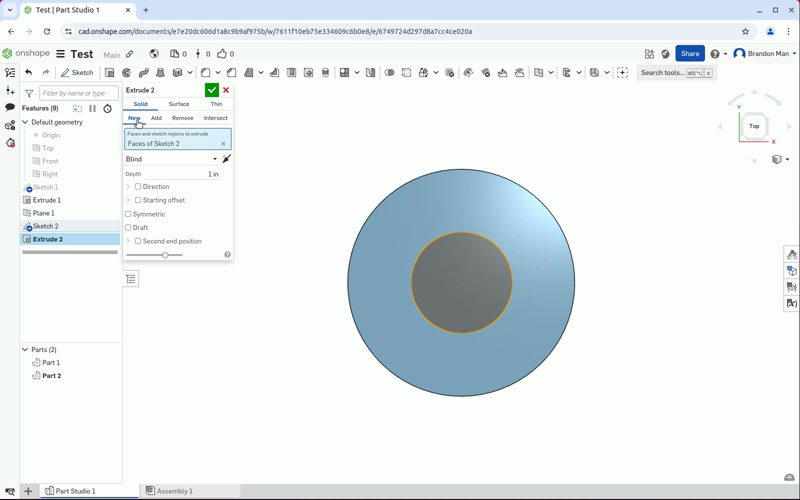
key(tab, 4)
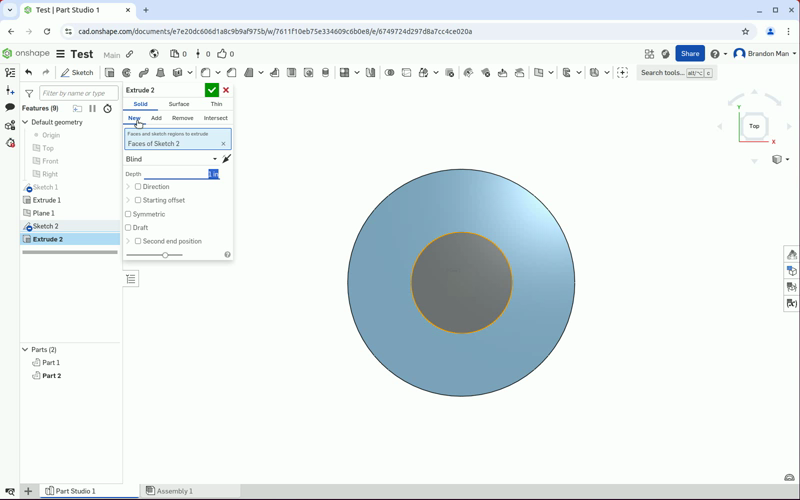
text(11.554)
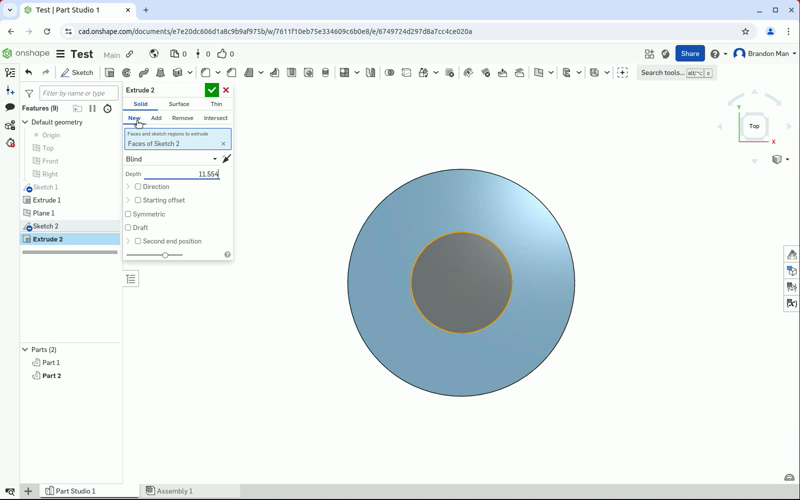
key(enter)
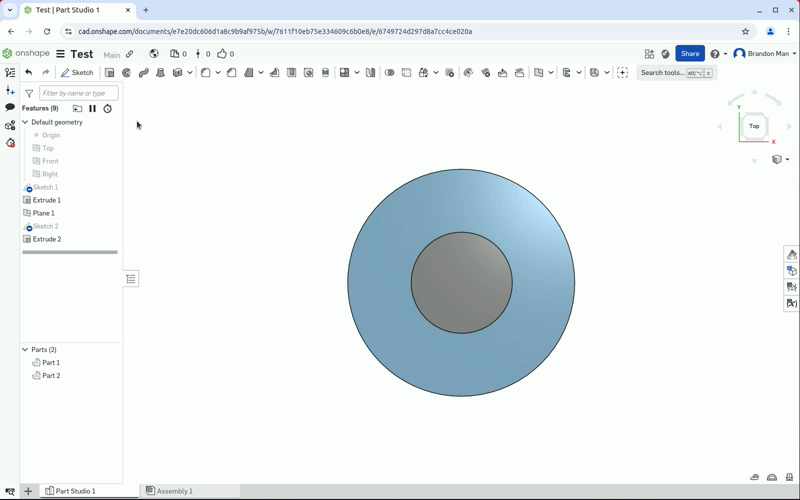
key(shift+h)
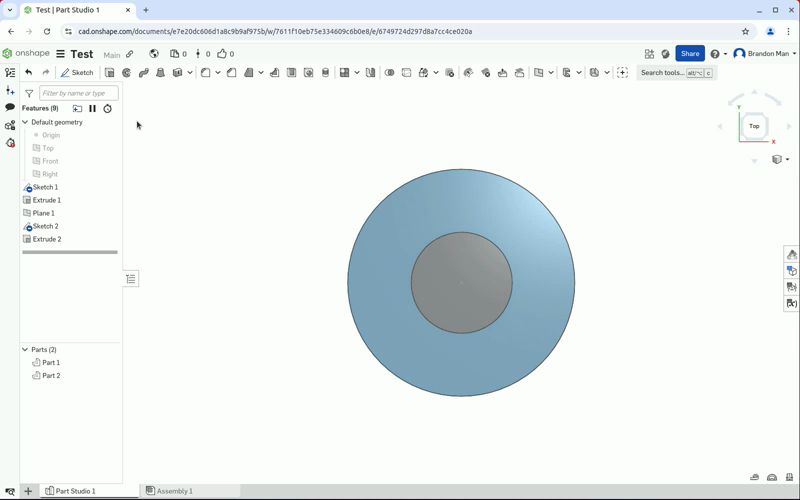
key(shift+h)
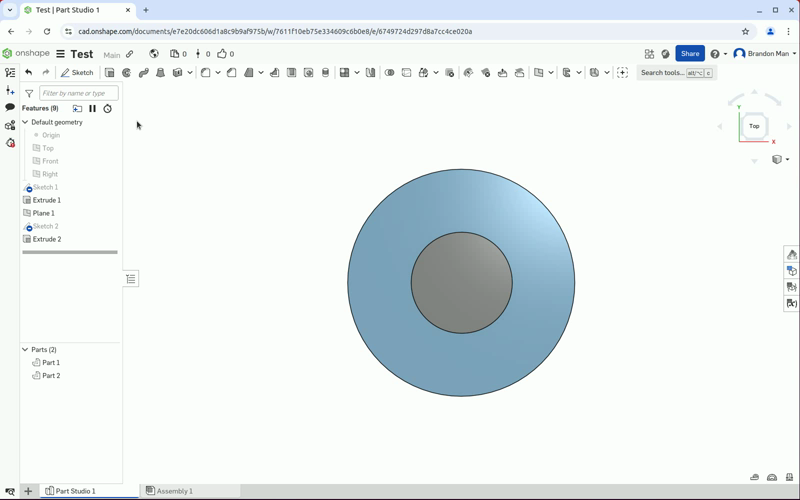
mouse_move(73, 189)
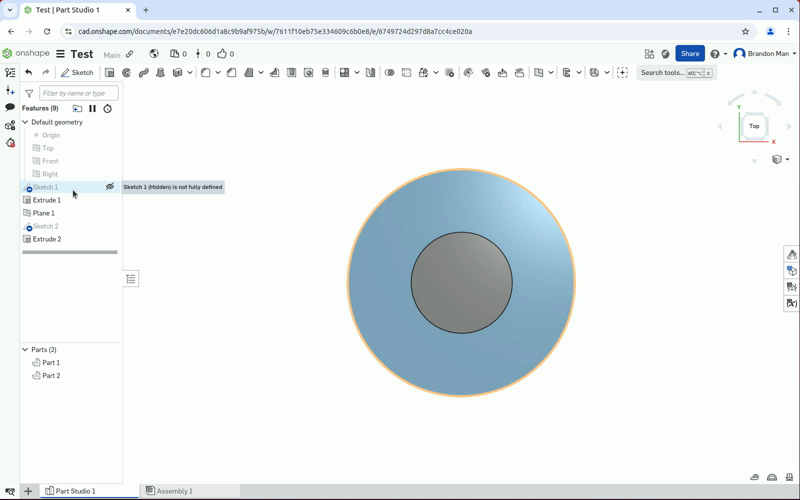
click(73, 189)
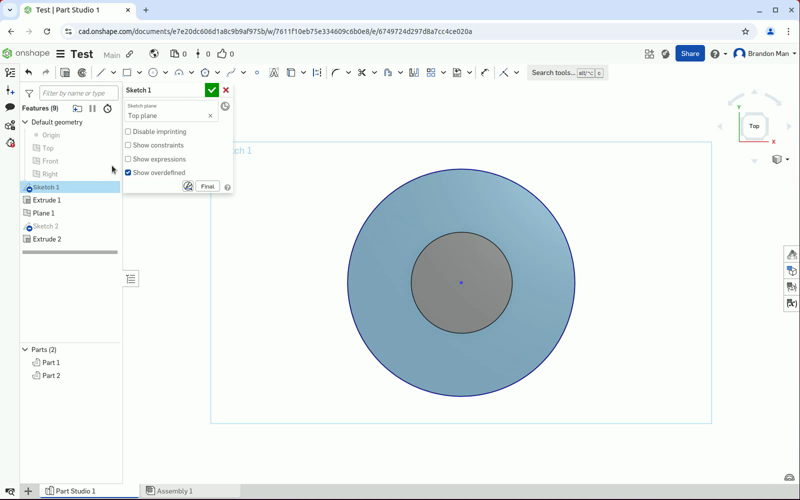
mouse_move(229, 92)
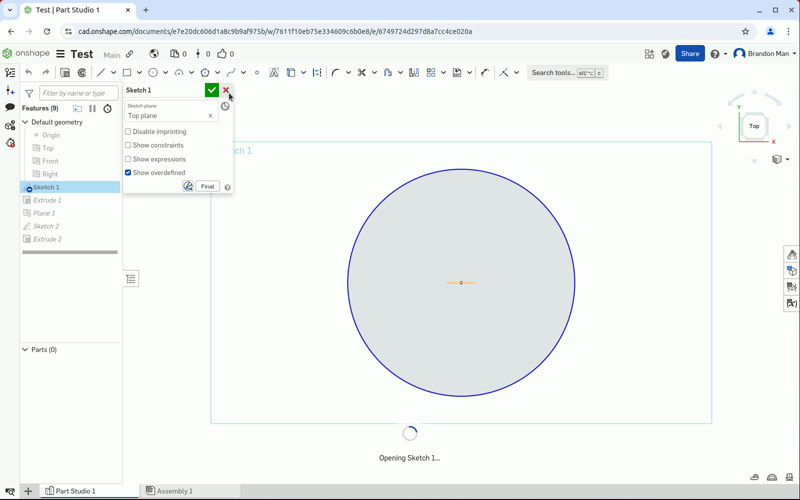
click(229, 92)
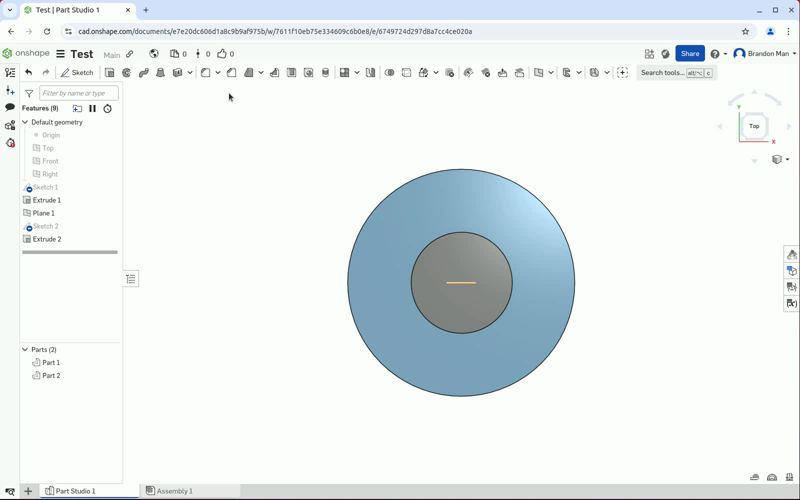
mouse_move(541, 75)
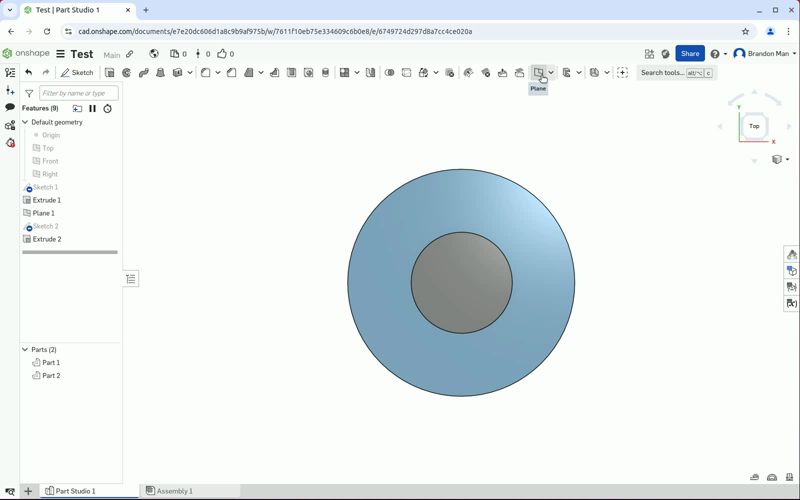
click(541, 75)
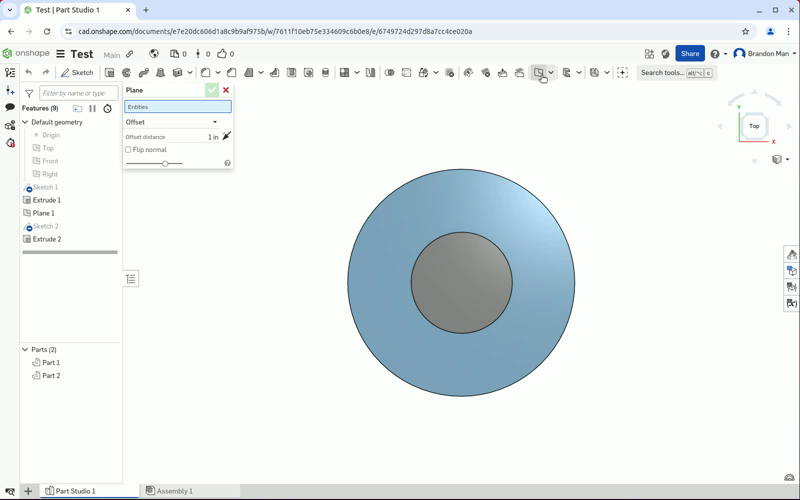
mouse_move(73, 150)
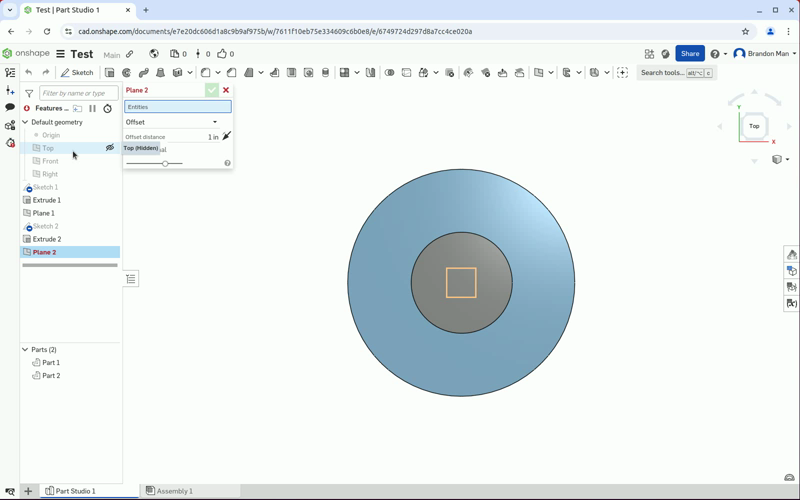
click(73, 150)
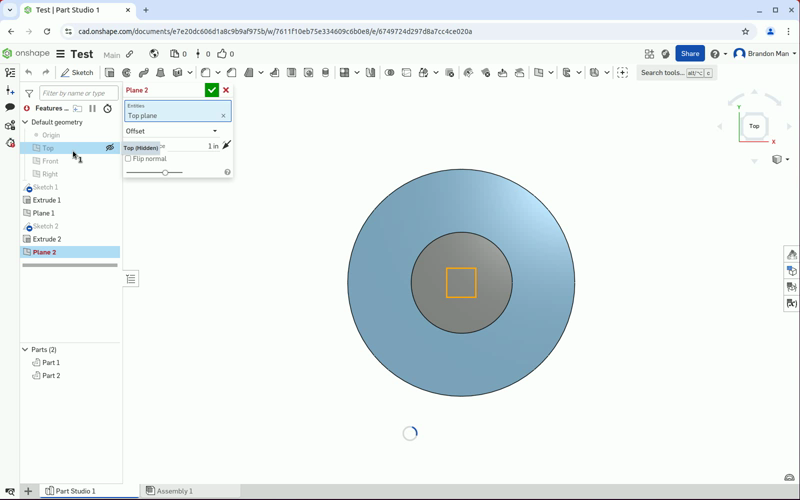
key(tab, 2)
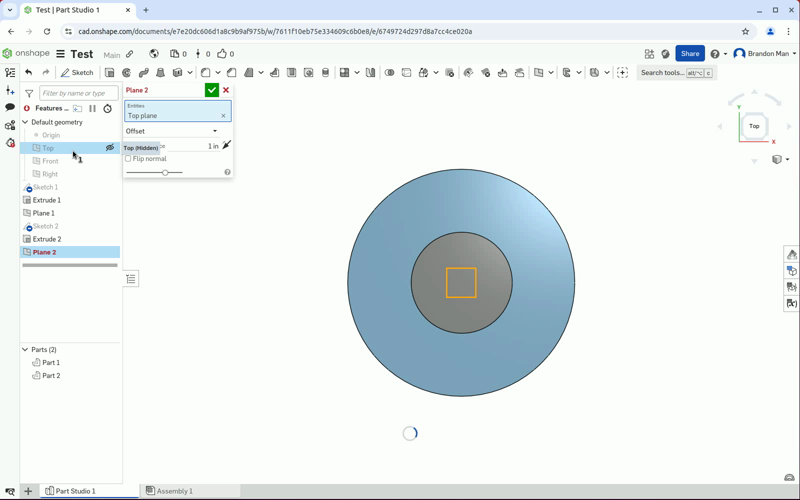
text(19.257)
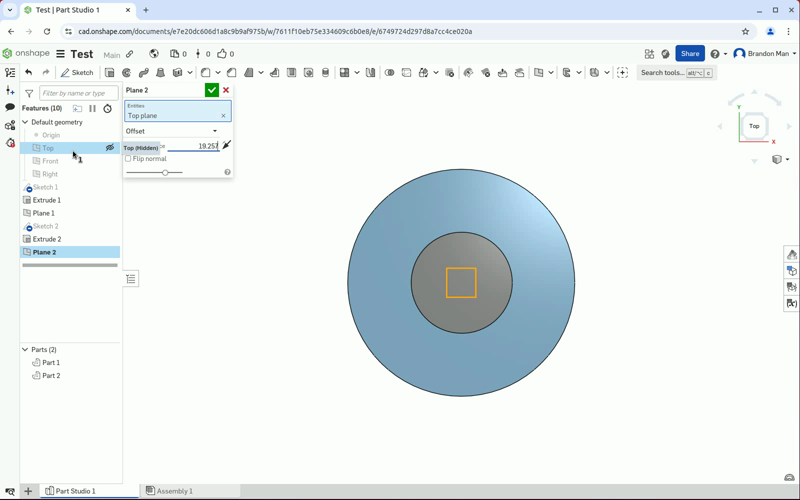
key(enter, 2)
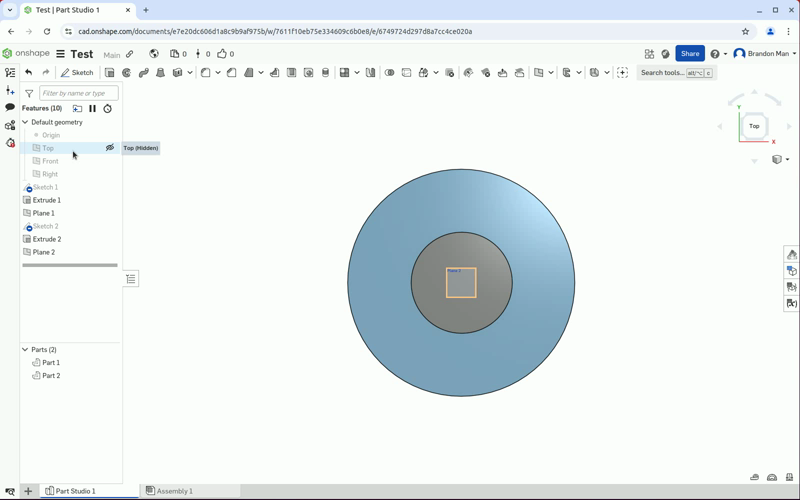
key(shift+s)
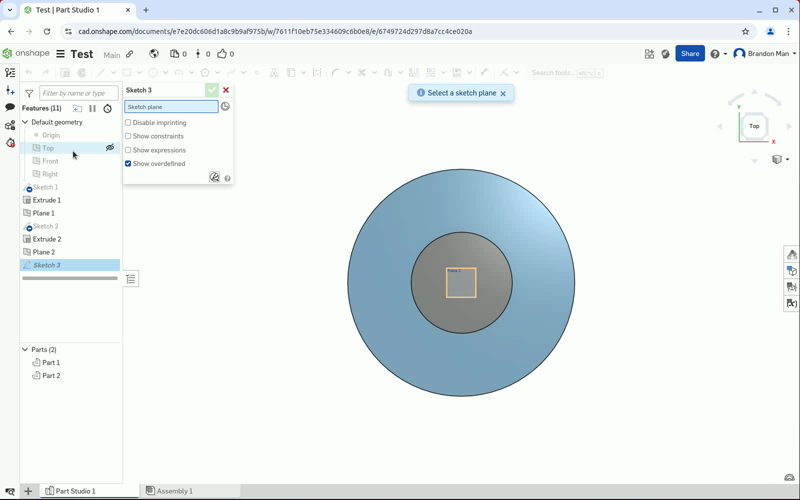
mouse_move(73, 254)
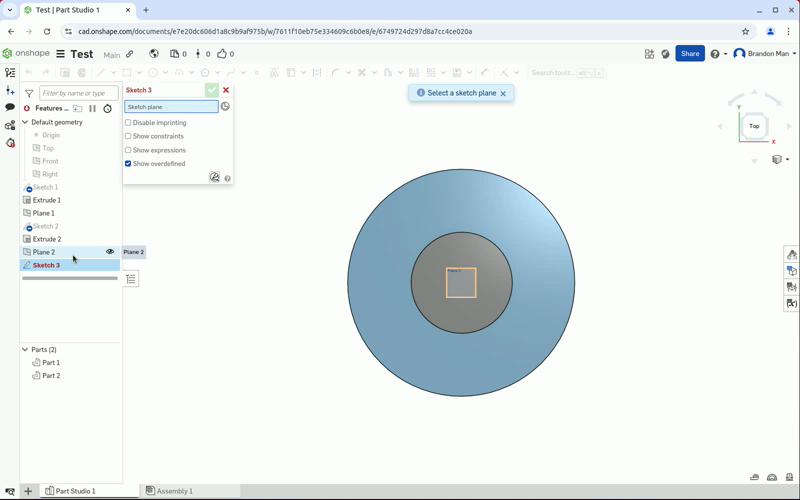
click(73, 254)
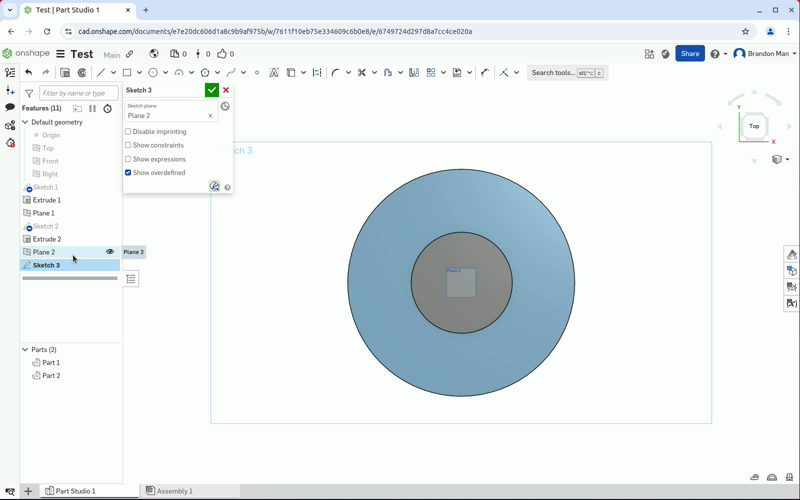
mouse_move(73, 352)
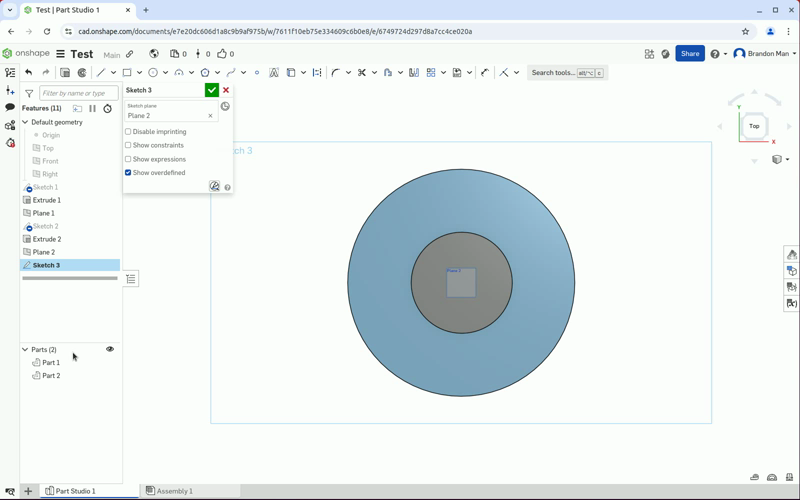
key(y)
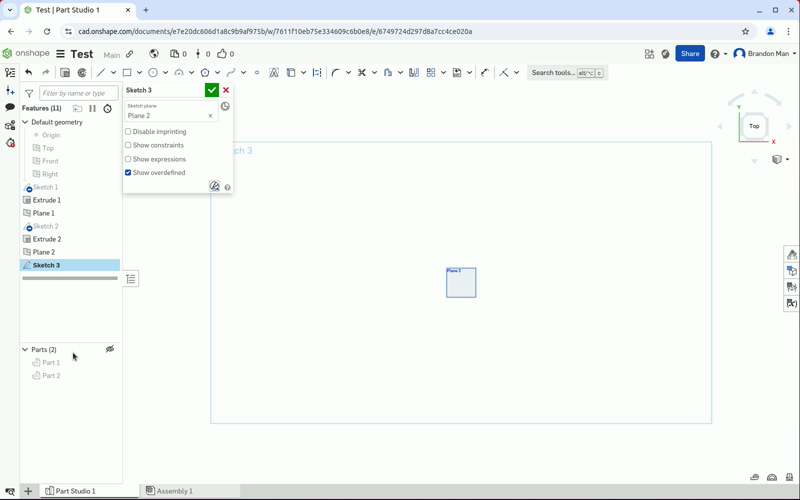
key(l)
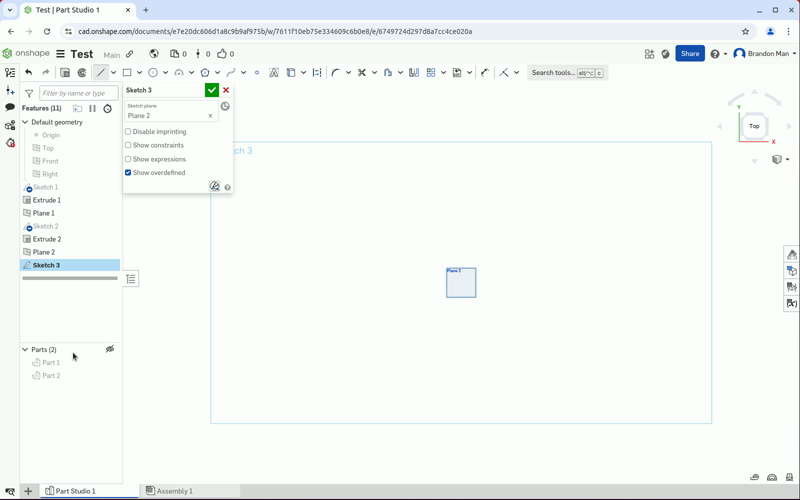
key_down(shift)
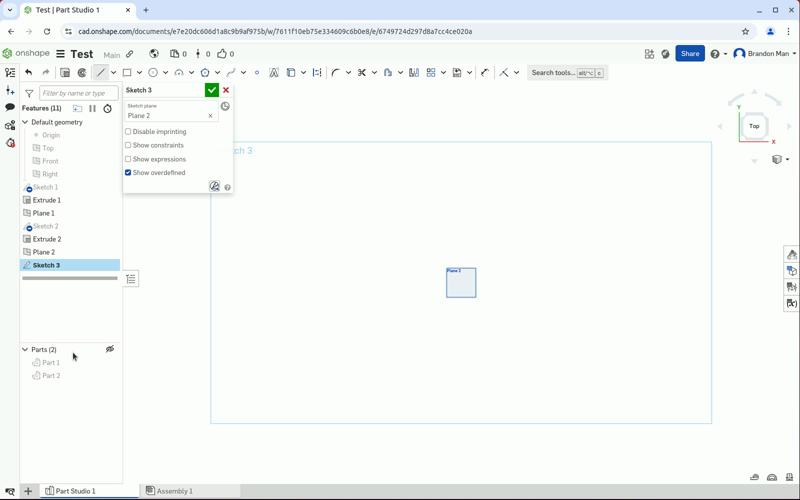
mouse_move(441, 303)
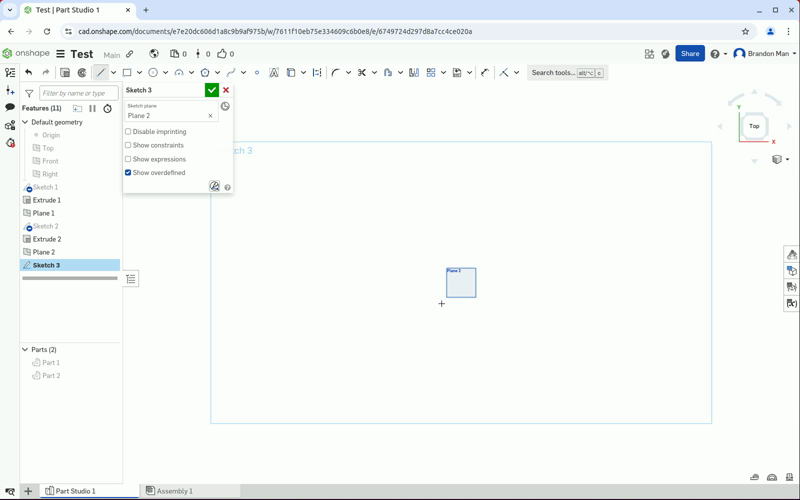
click(441, 303)
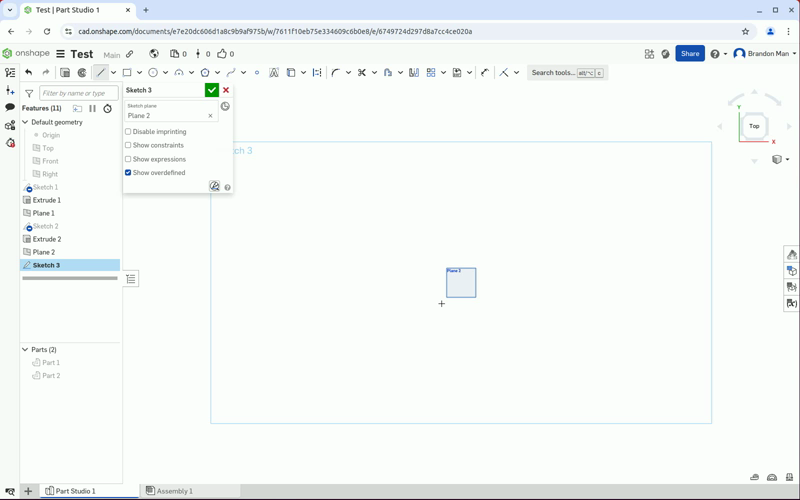
key_up(shift)
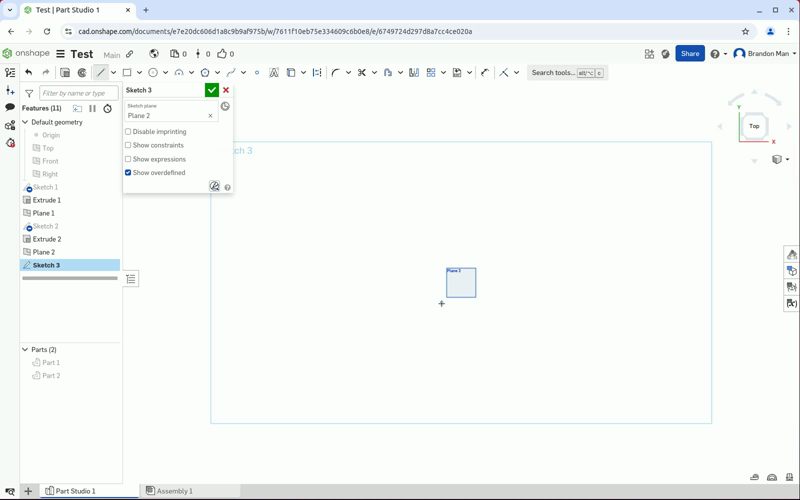
key_down(shift)
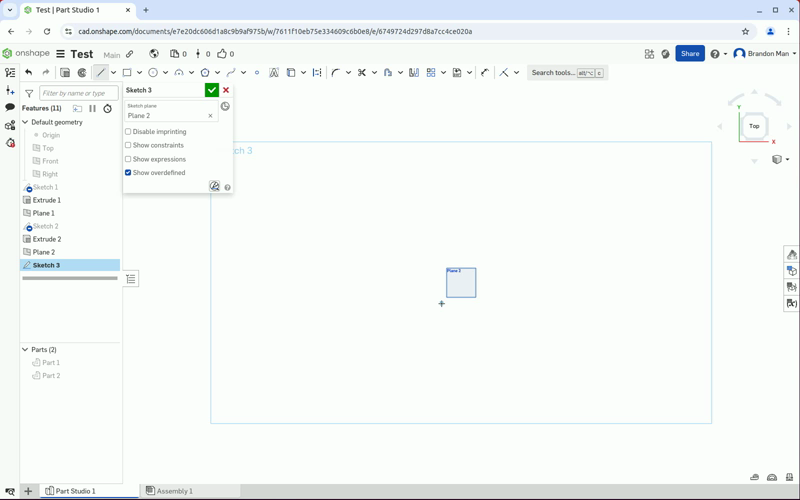
mouse_move(471, 303)
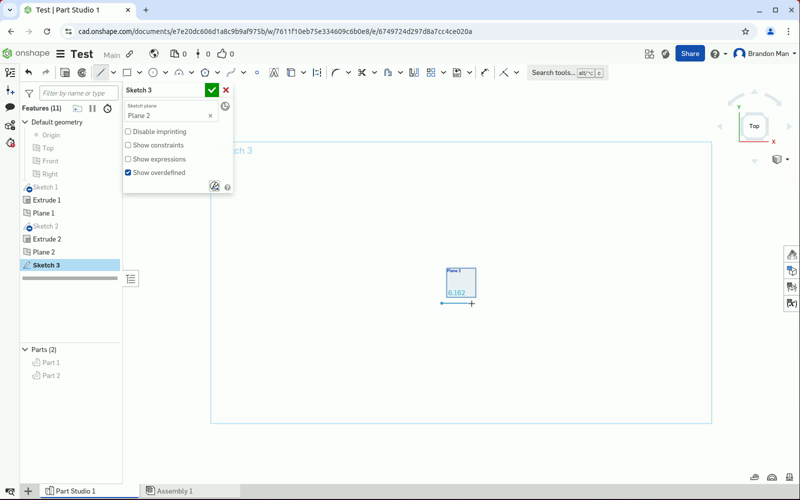
mouse_move(481, 303)
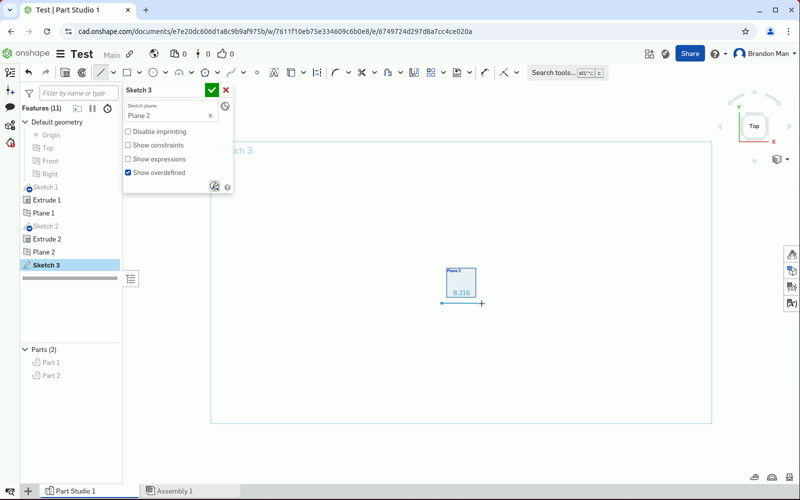
click(481, 303)
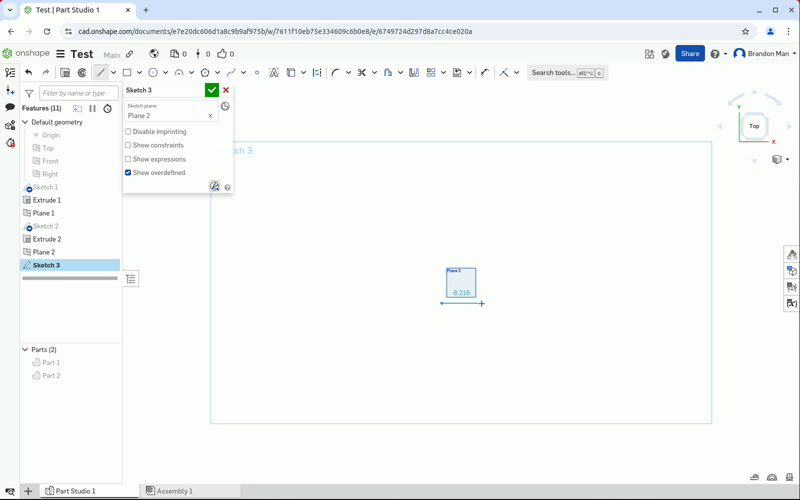
key_up(shift)
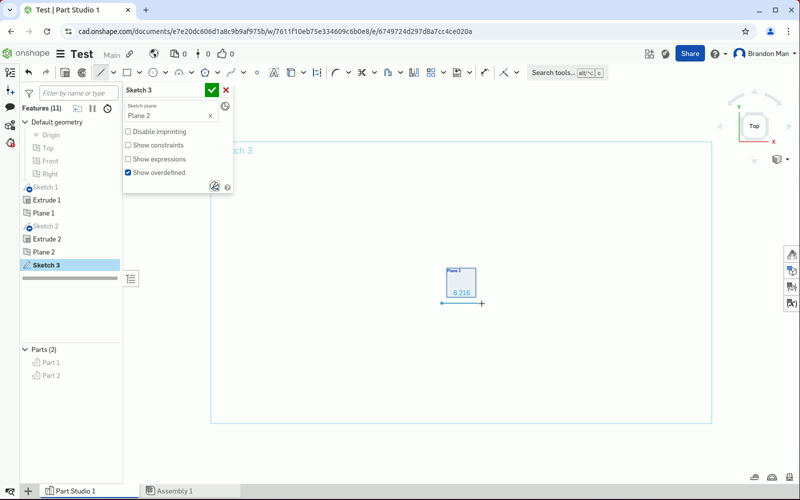
key_down(shift)
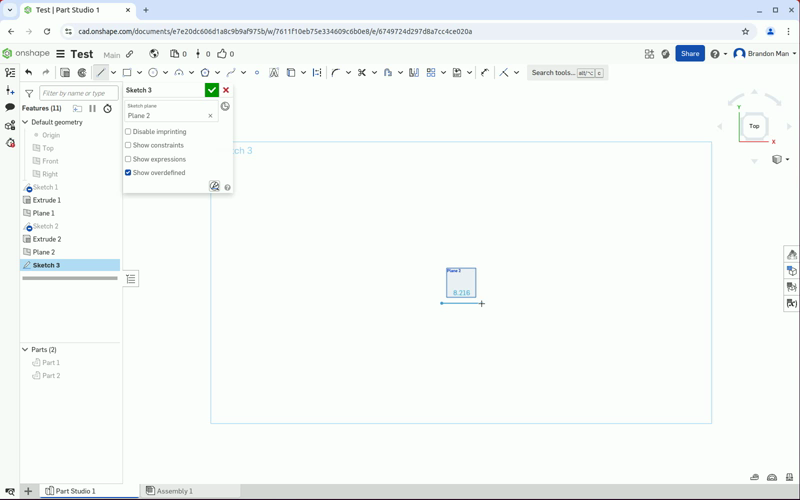
mouse_move(511, 303)
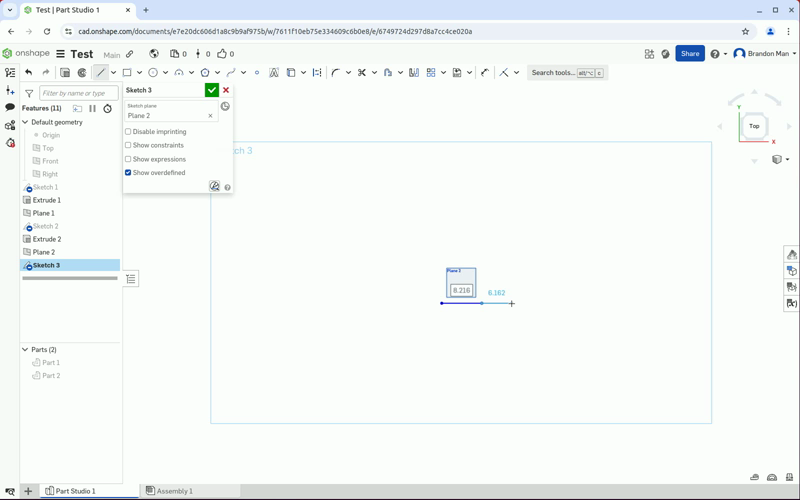
mouse_move(481, 263)
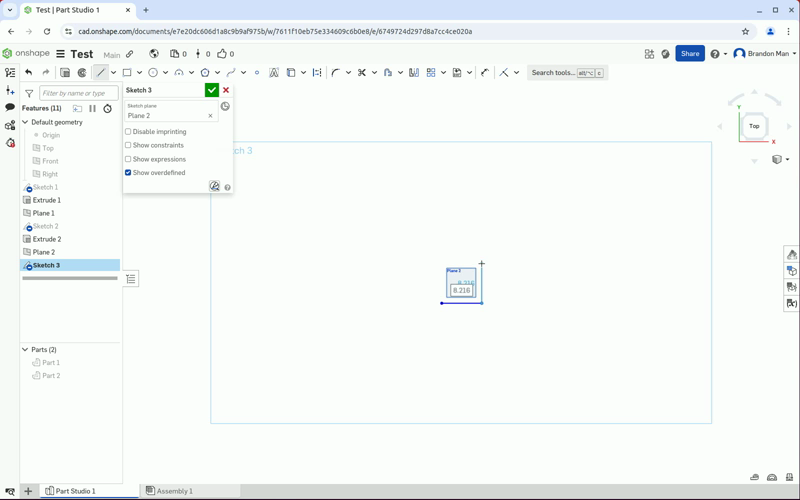
click(481, 263)
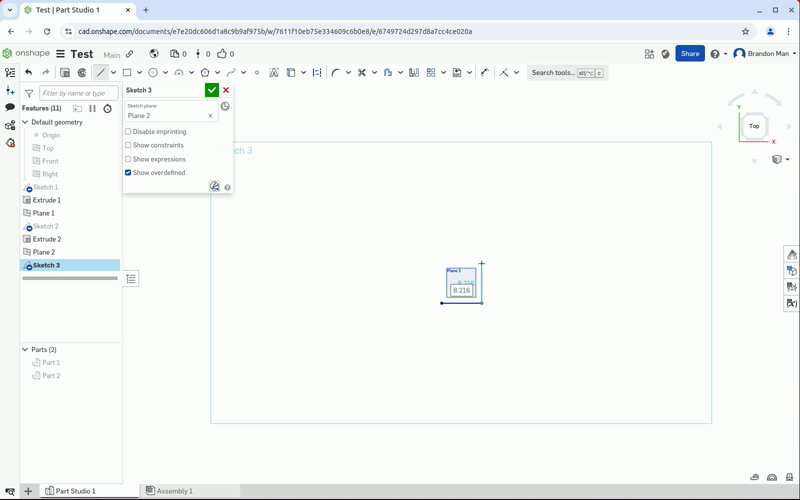
key_up(shift)
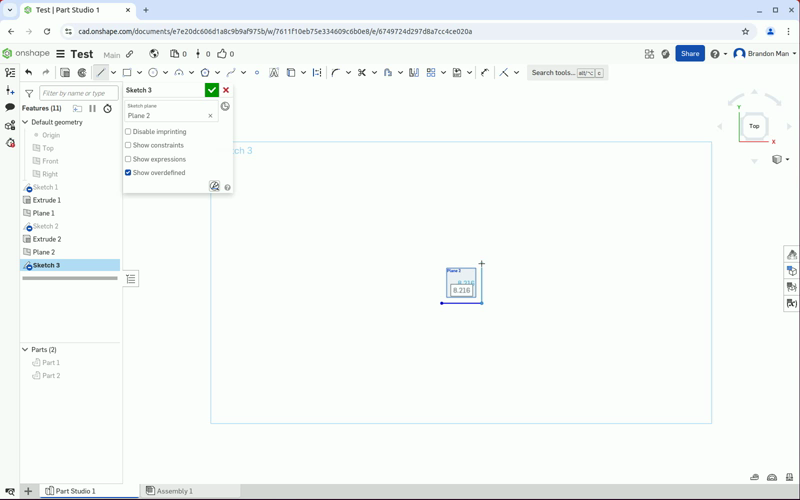
key_down(shift)
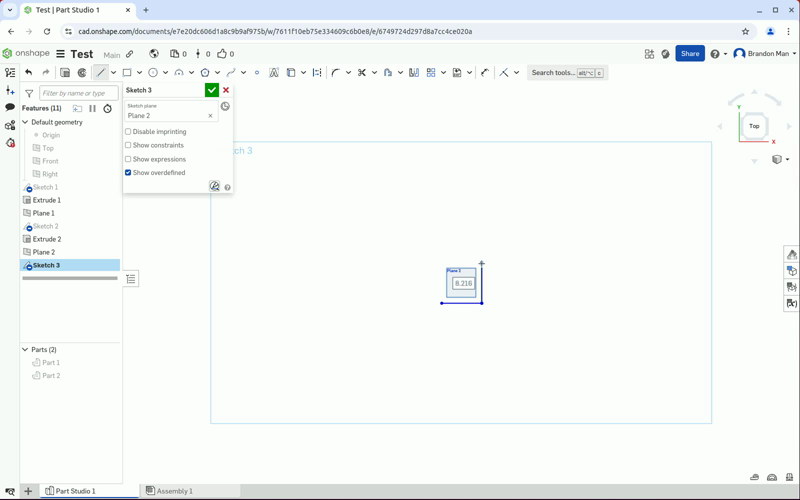
mouse_move(511, 263)
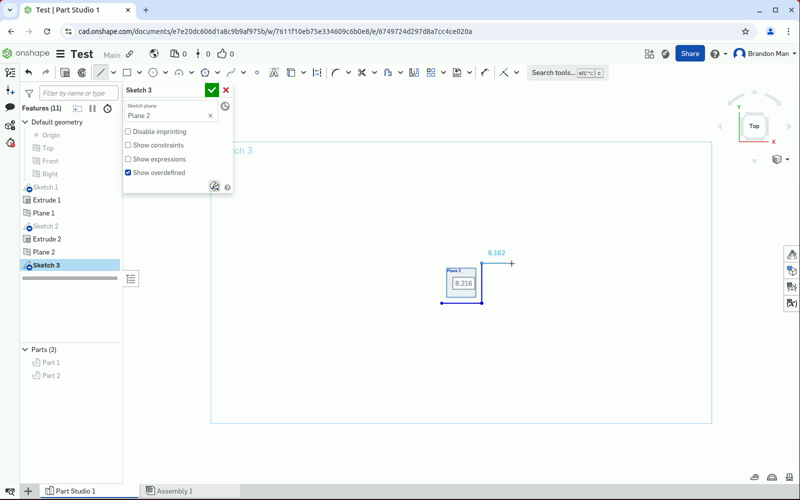
mouse_move(441, 263)
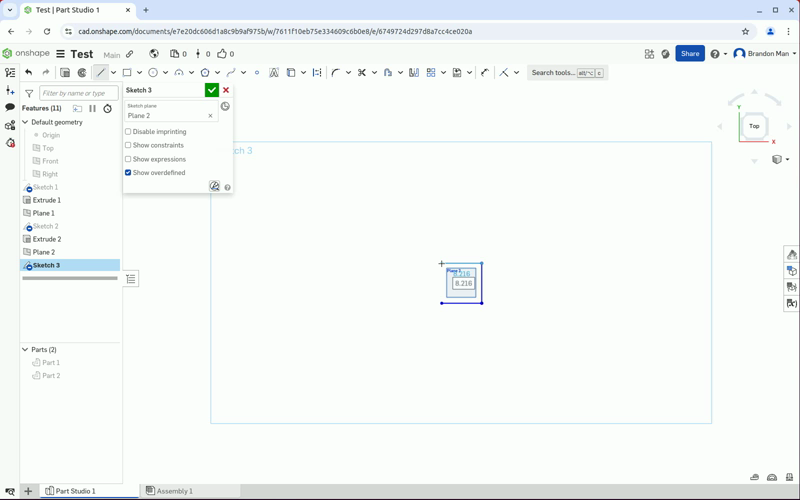
click(441, 263)
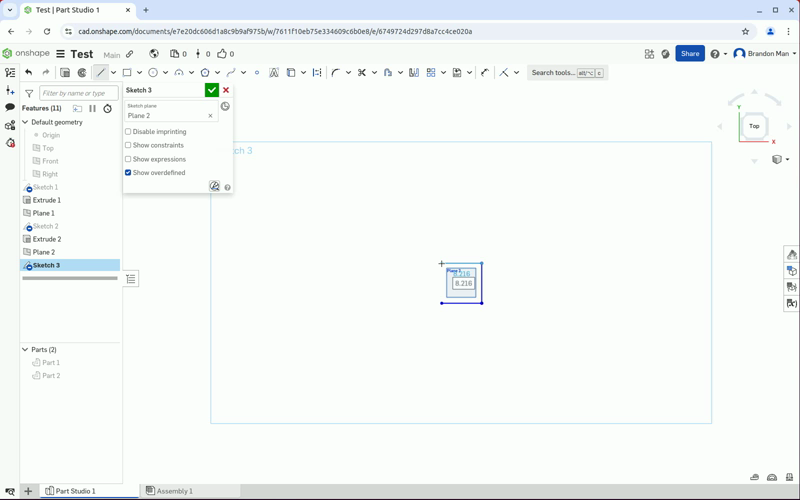
key_up(shift)
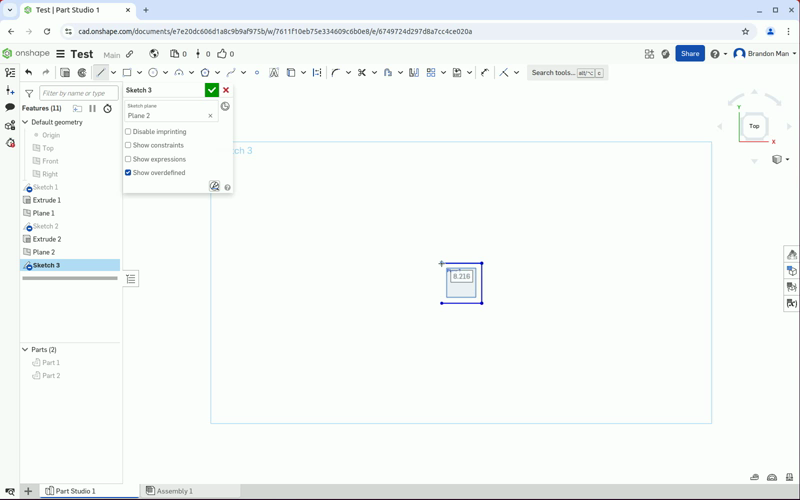
mouse_move(471, 263)
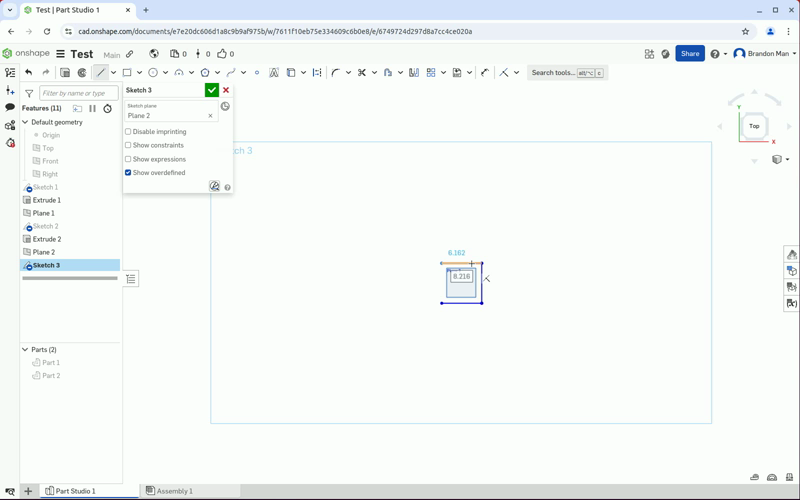
key_down(shift)
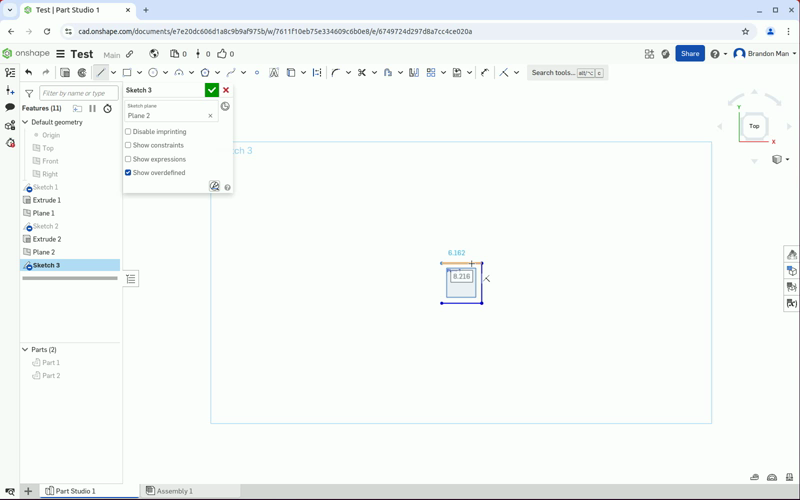
mouse_move(441, 303)
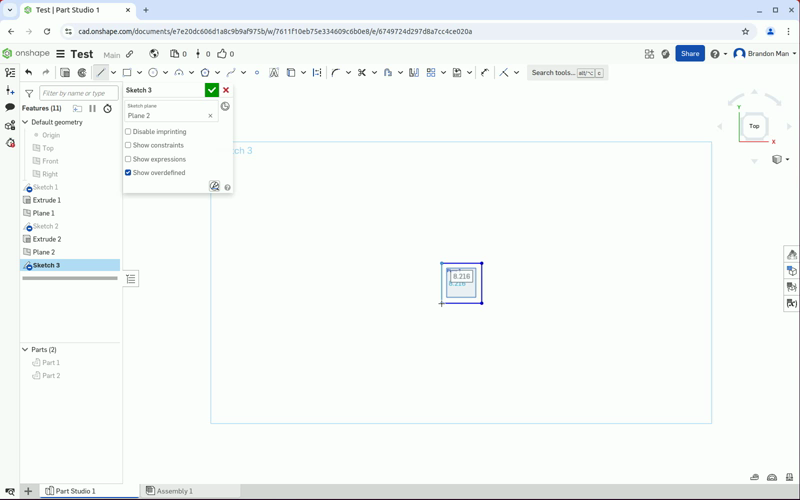
key_up(shift)
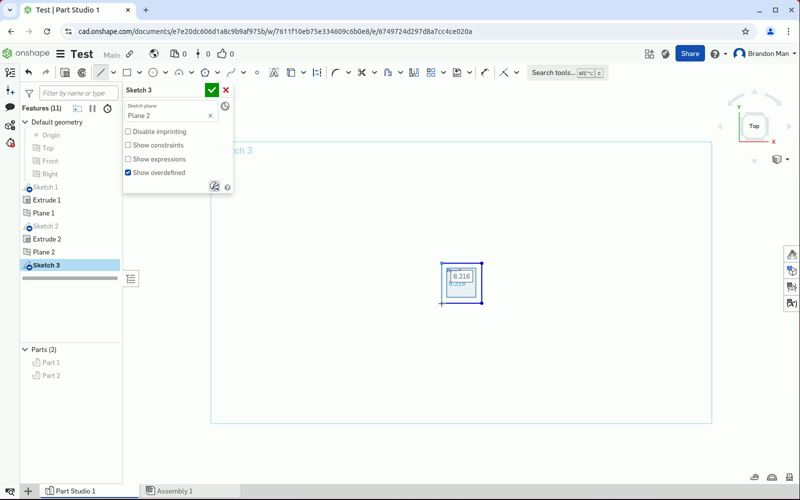
click(441, 303)
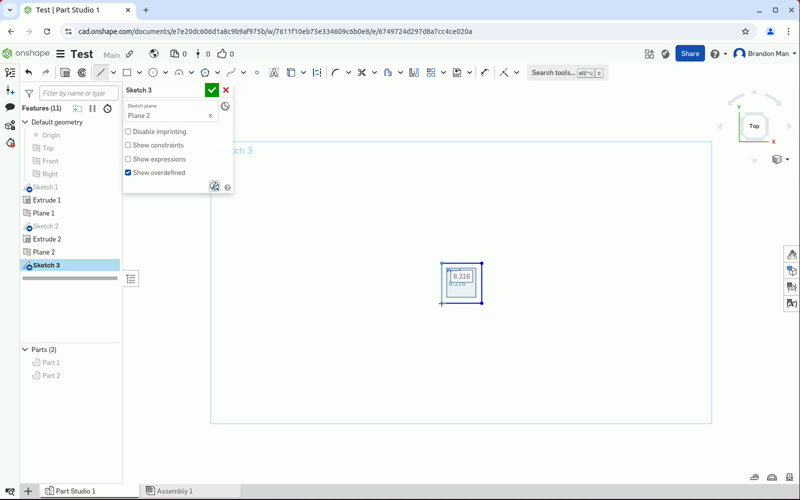
key(esc)
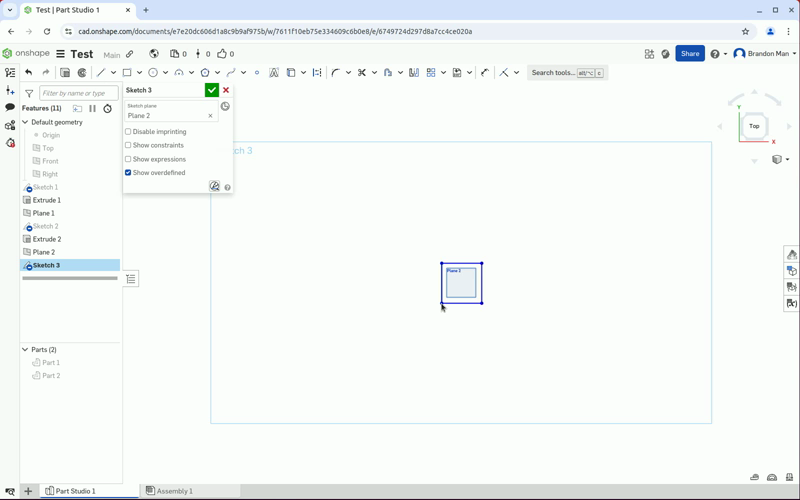
mouse_move(451, 283)
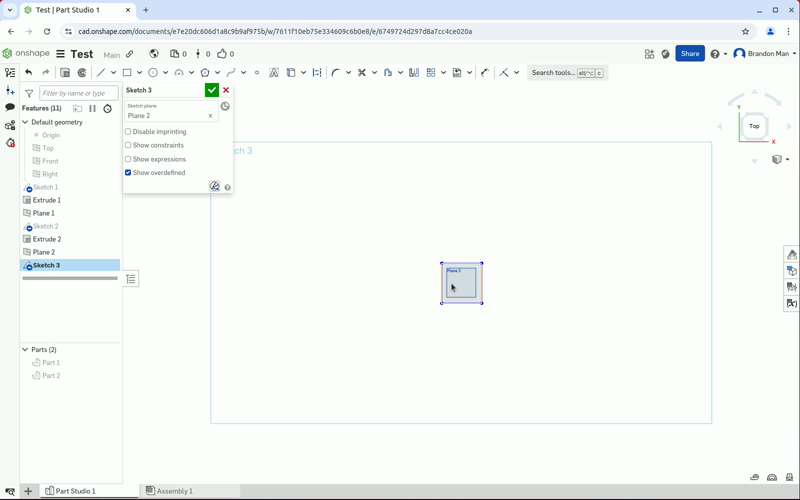
scroll(6)
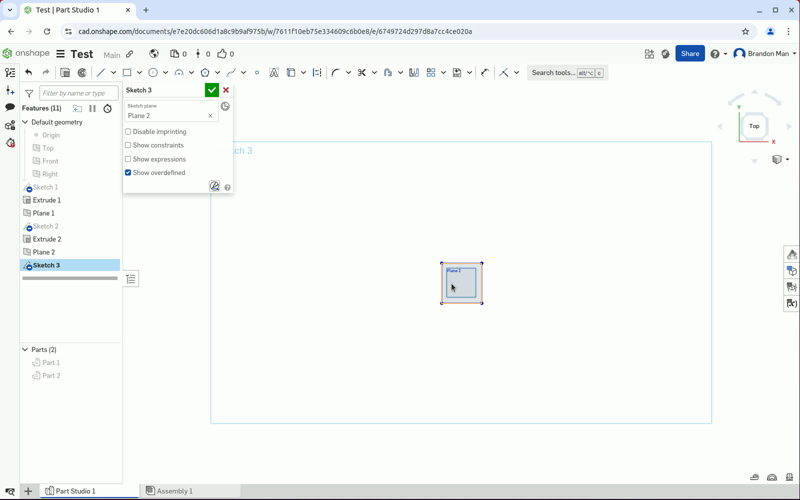
scroll(6)
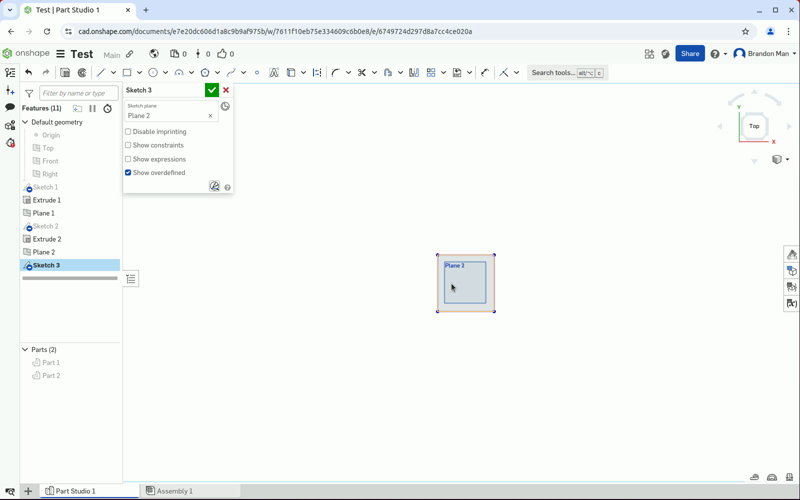
scroll(6)
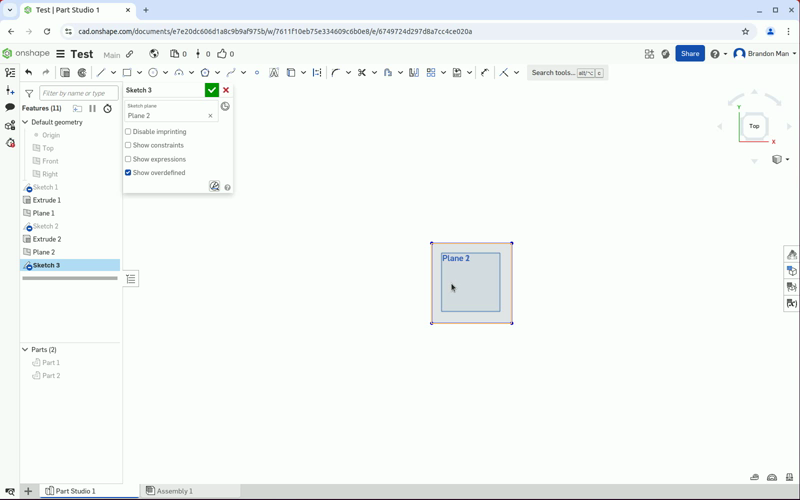
scroll(6)
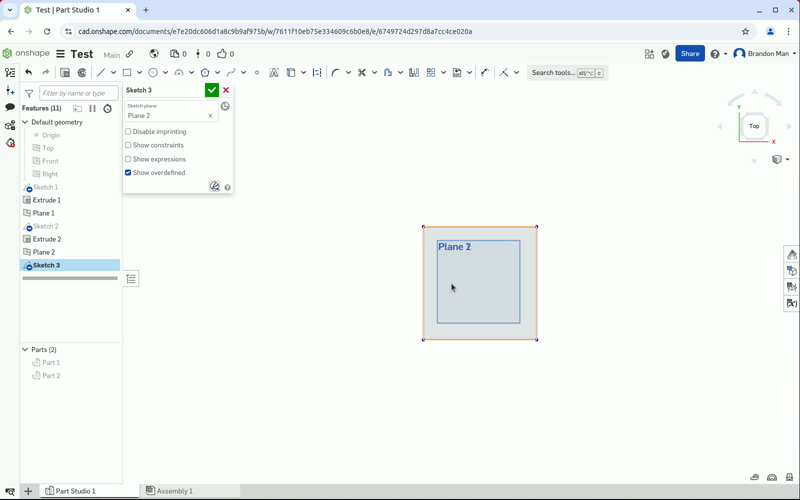
scroll(6)
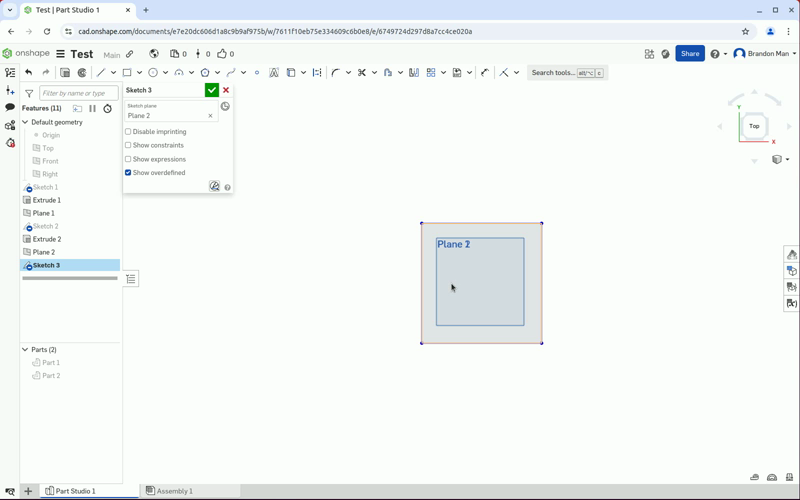
scroll(6)
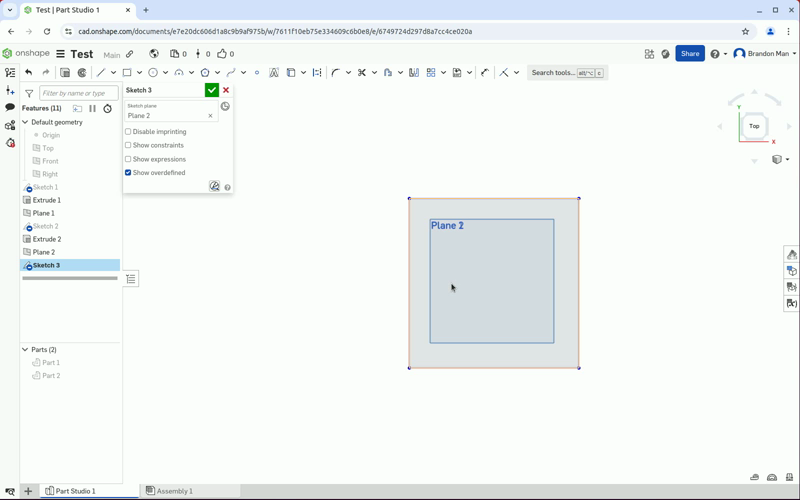
scroll(6)
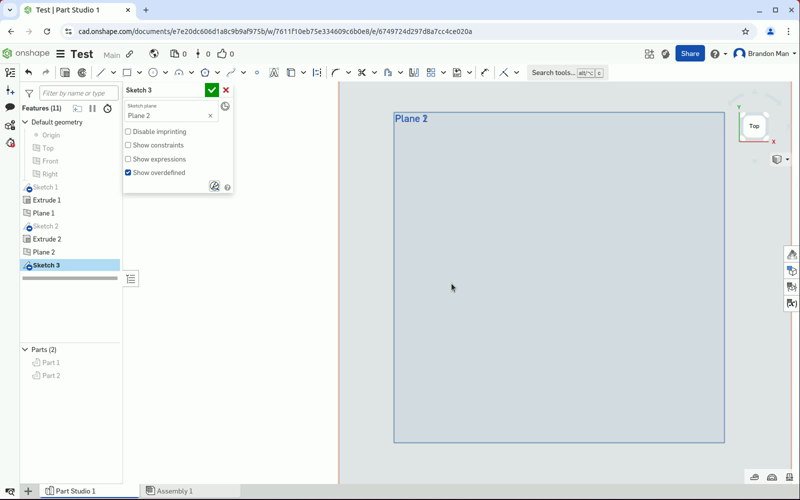
click(451, 283)
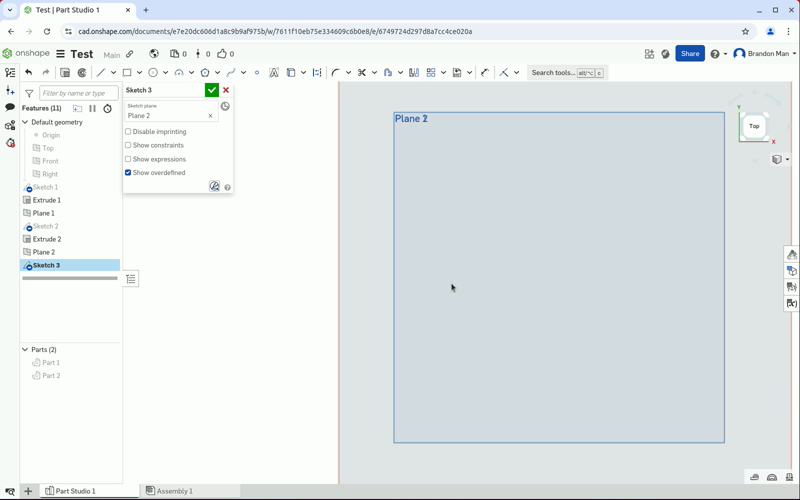
scroll(-6)
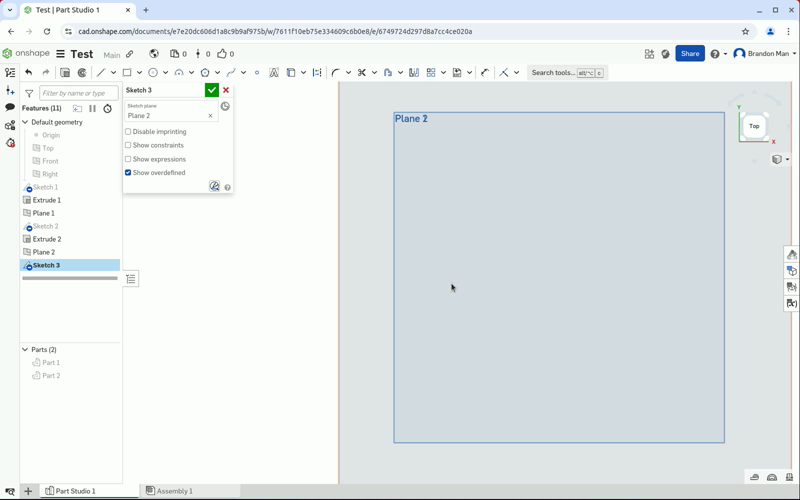
scroll(-6)
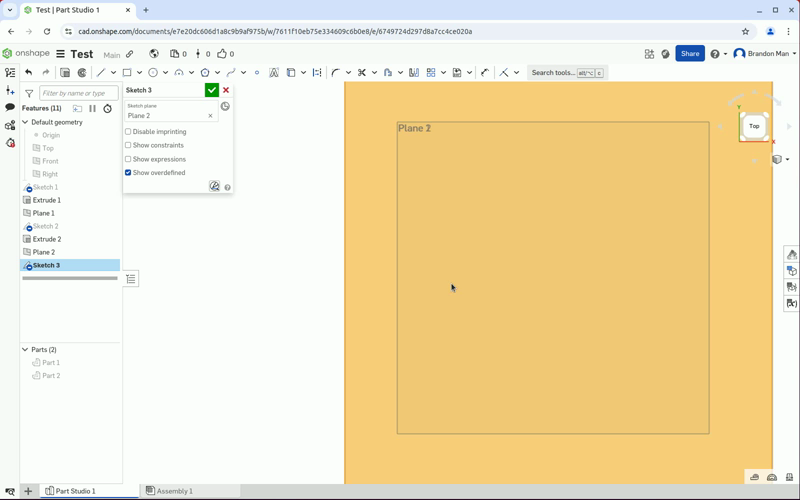
scroll(-6)
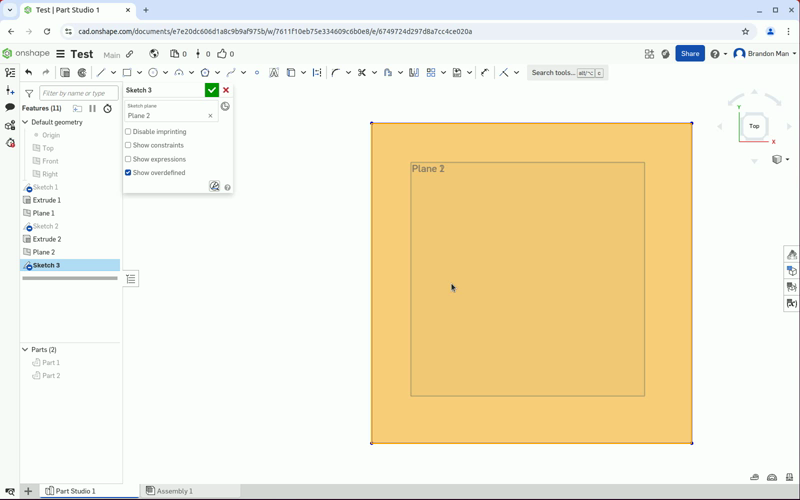
scroll(-6)
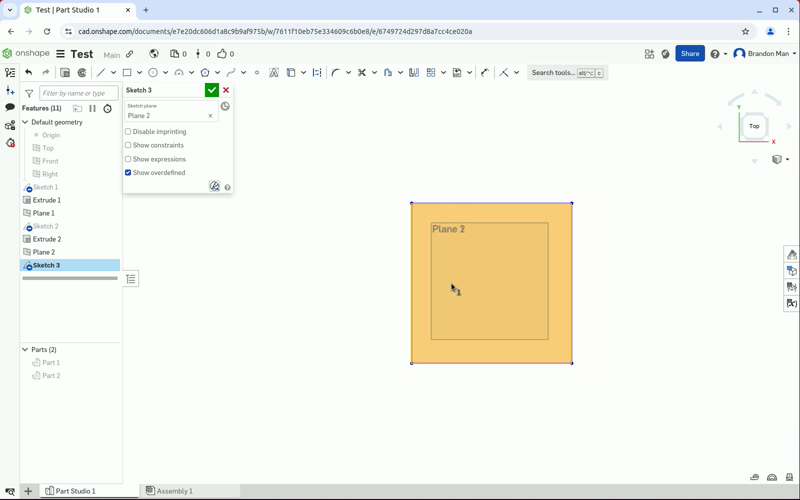
scroll(-6)
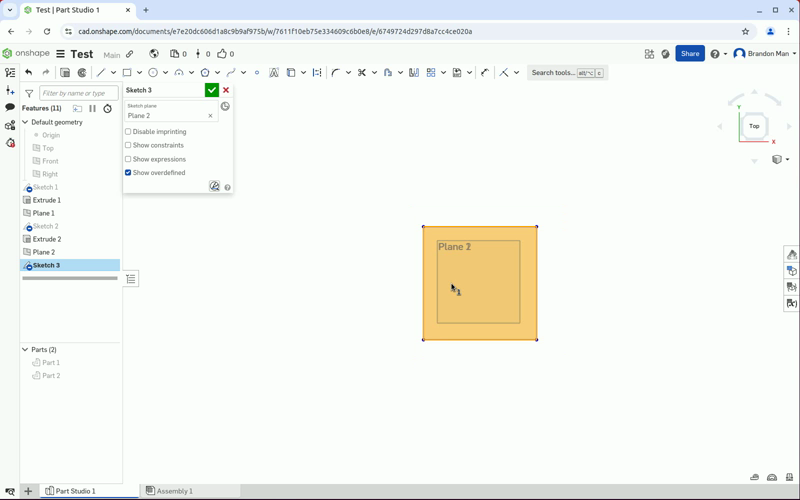
scroll(-6)
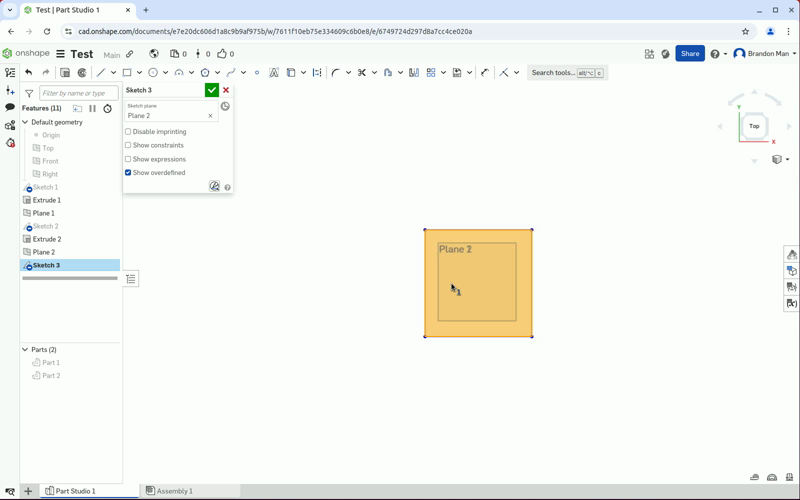
scroll(-6)
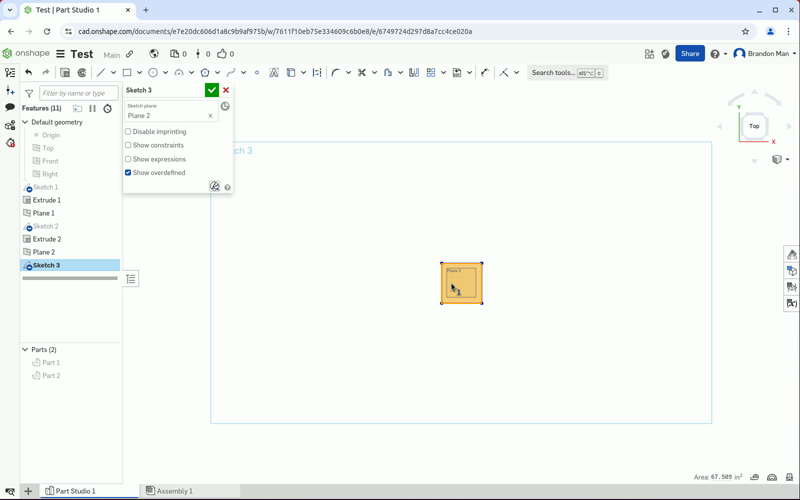
mouse_move(73, 352)
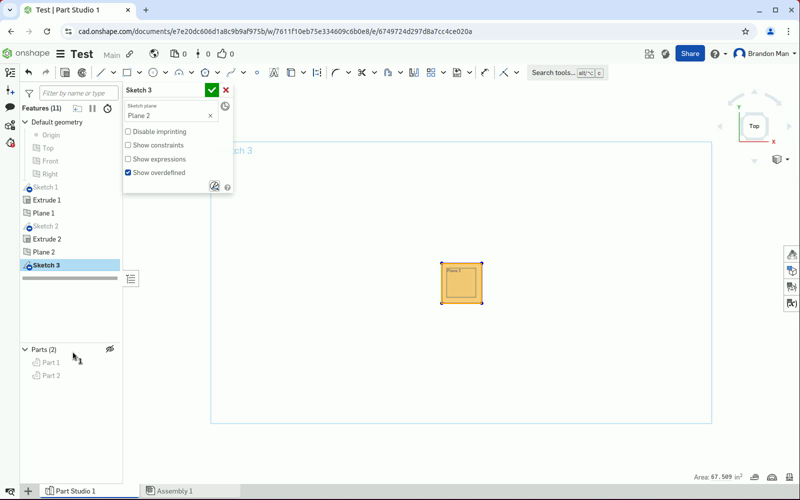
key(shift+y)
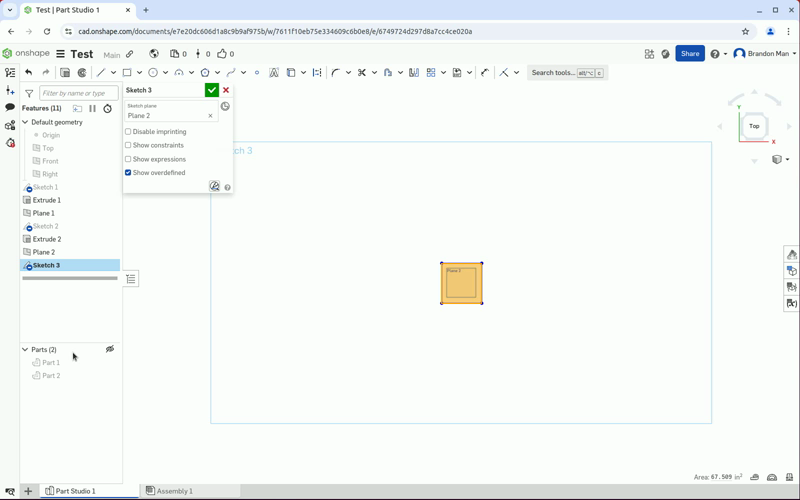
key(shift+e)
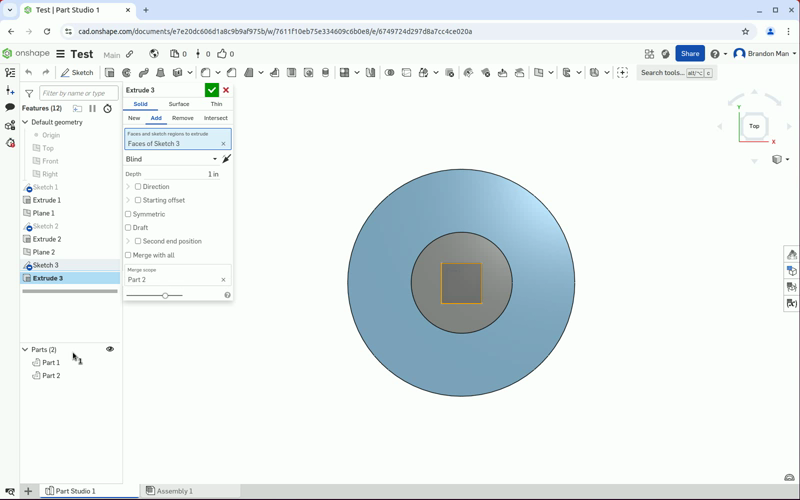
mouse_move(143, 106)
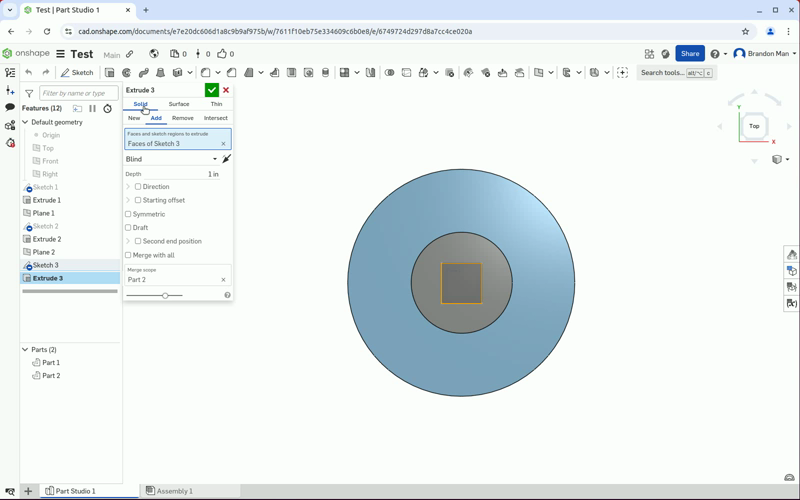
click(143, 106)
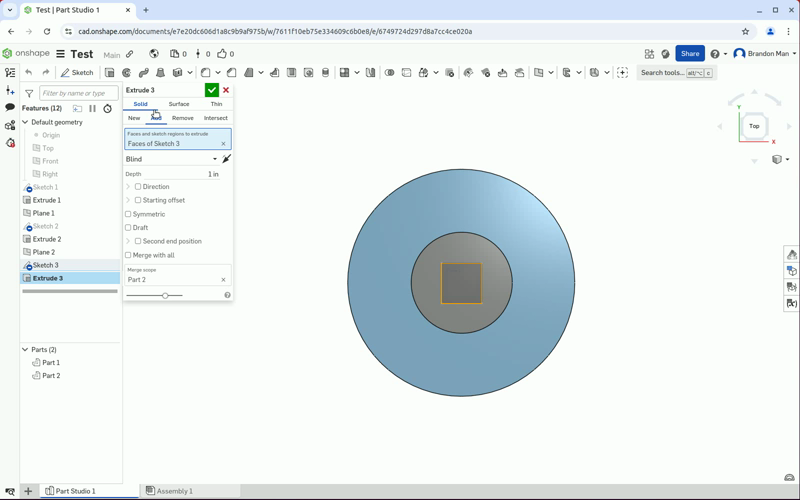
mouse_move(186, 120)
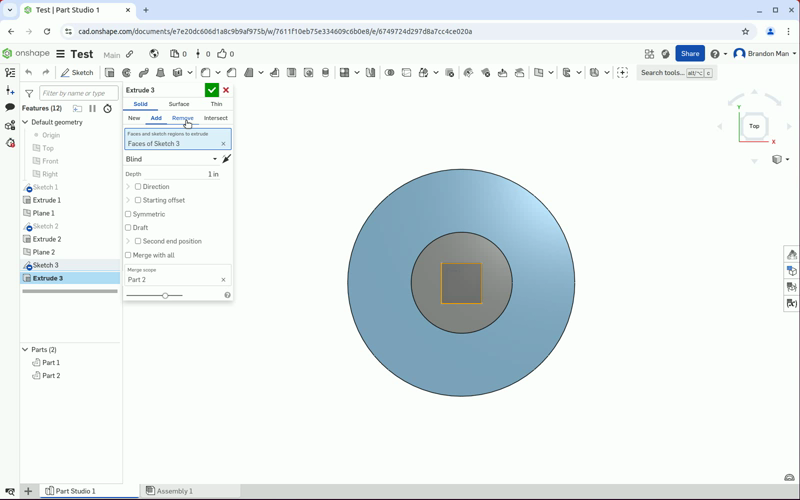
click(186, 120)
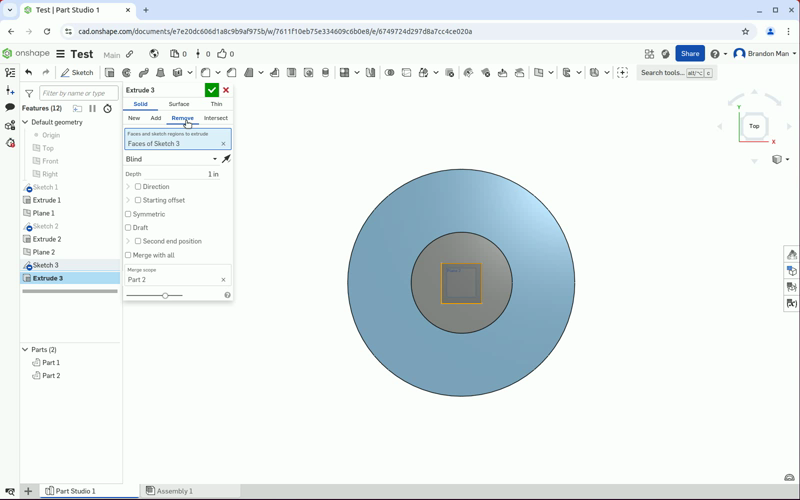
key(tab, 4)
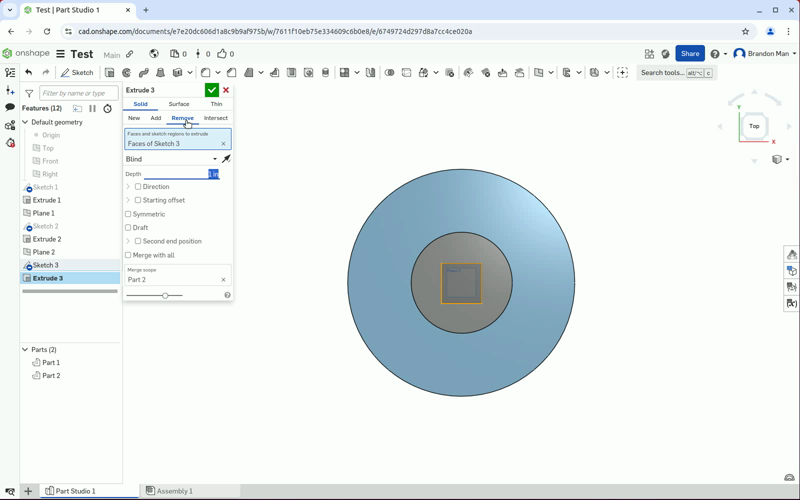
text(6.499)
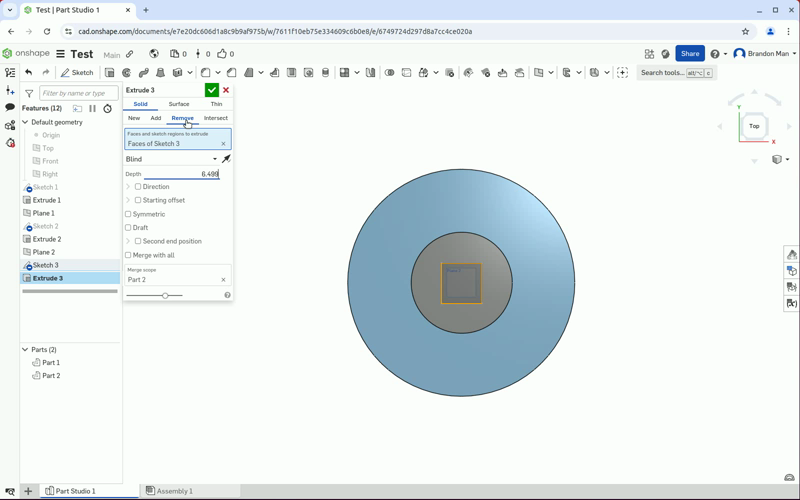
key(tab, 6)
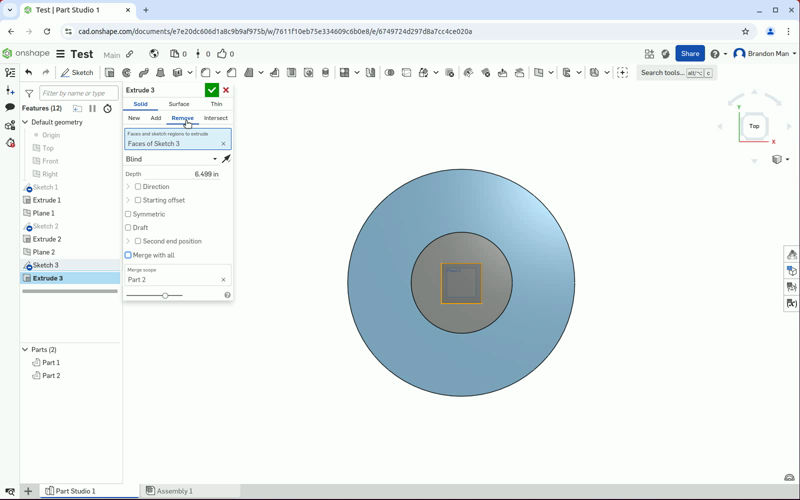
key(space)
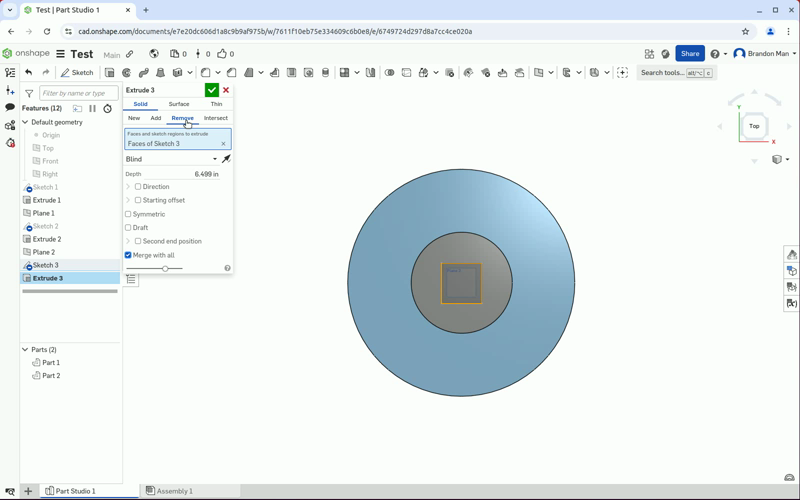
key(enter)
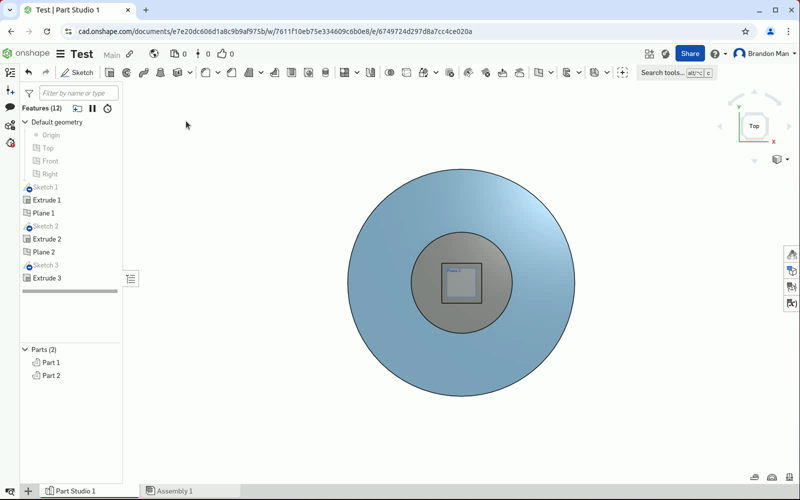
key(shift+h)
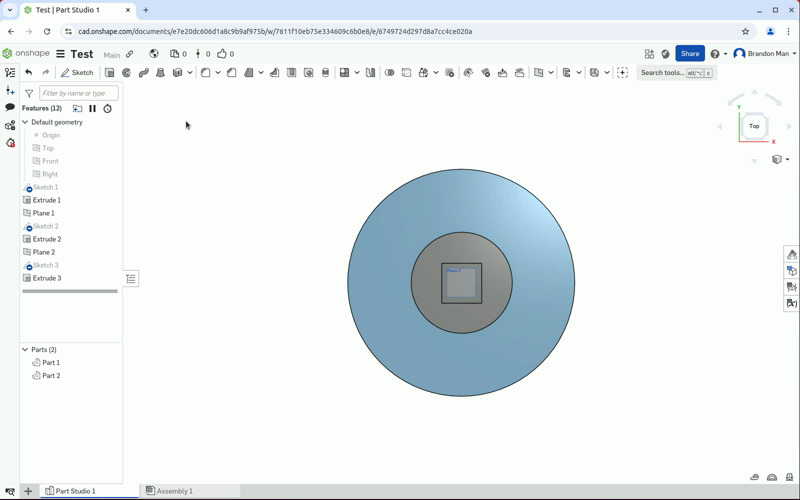
key(shift+h)
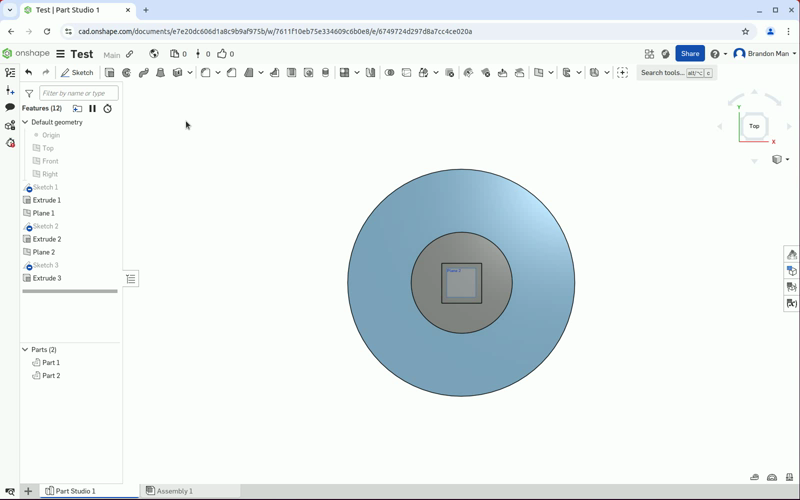
mouse_move(73, 189)
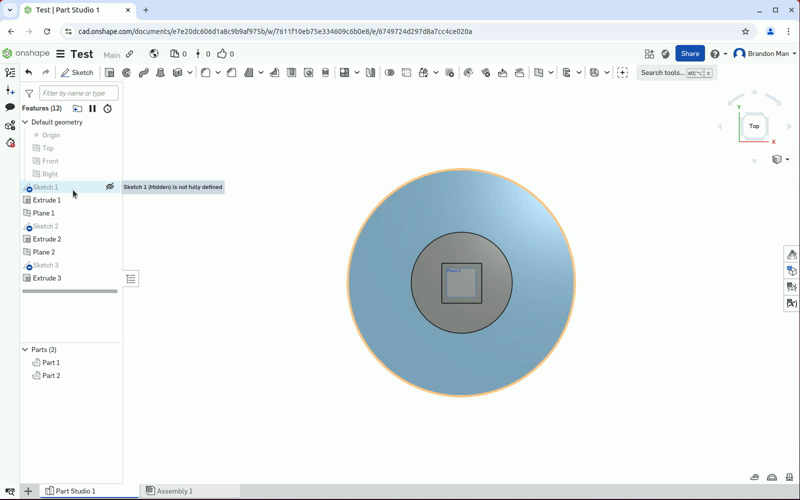
click(73, 189)
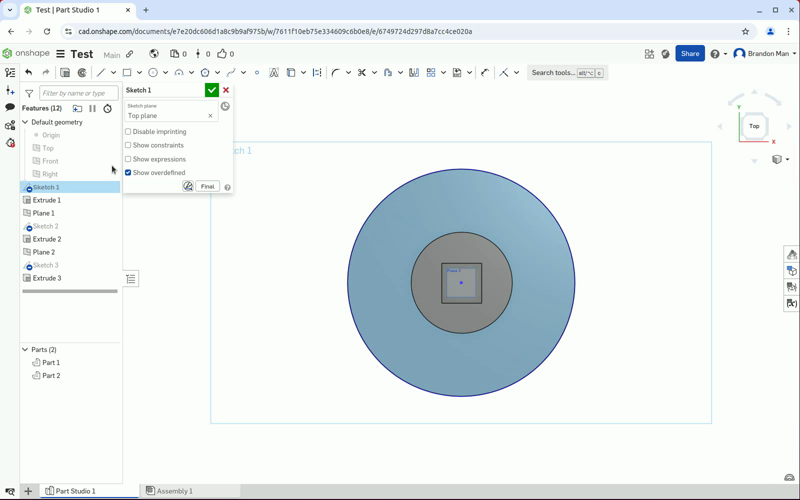
mouse_move(229, 92)
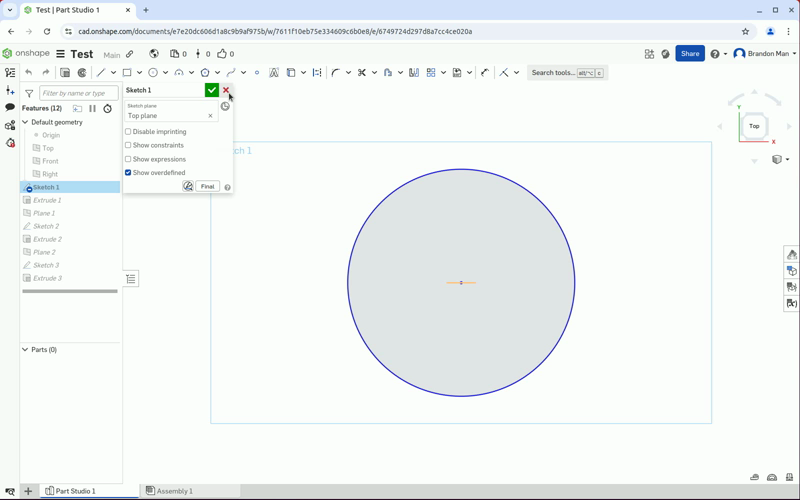
click(229, 92)
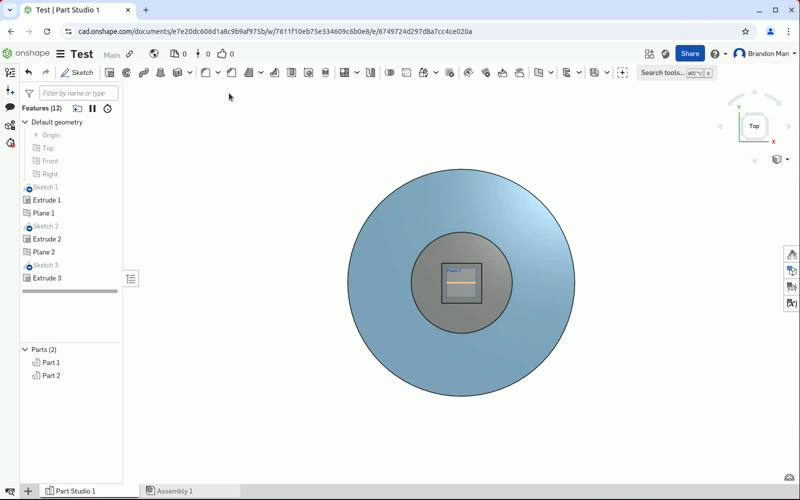
mouse_move(73, 352)
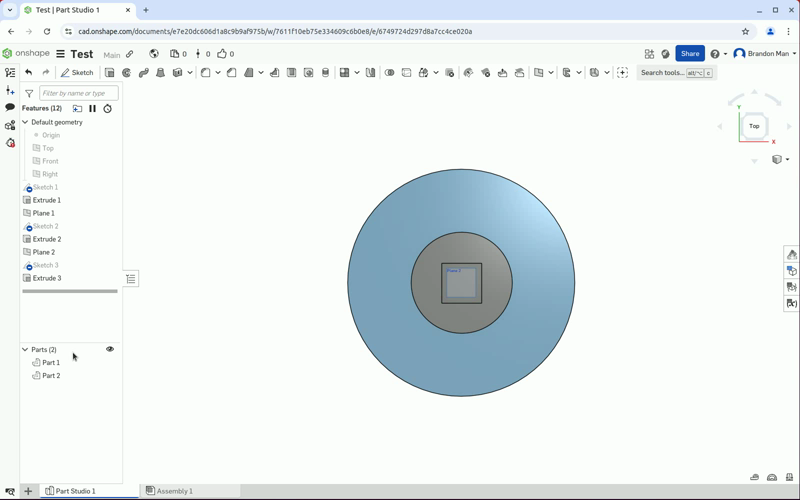
key(y)
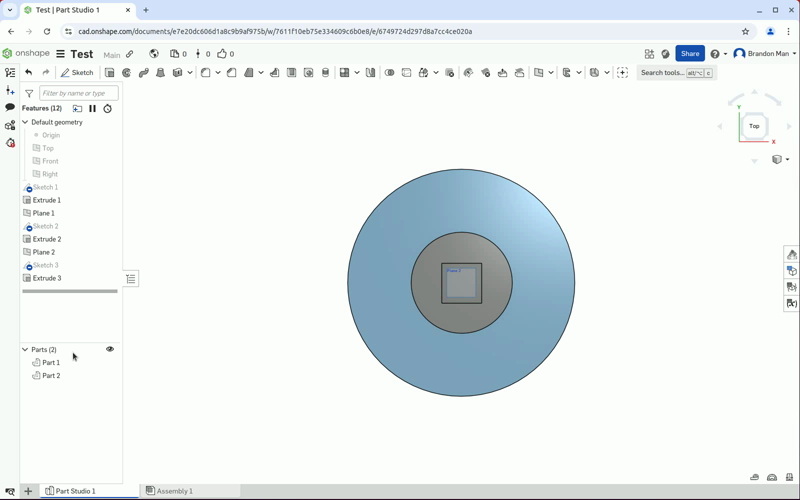
key(shift+p)
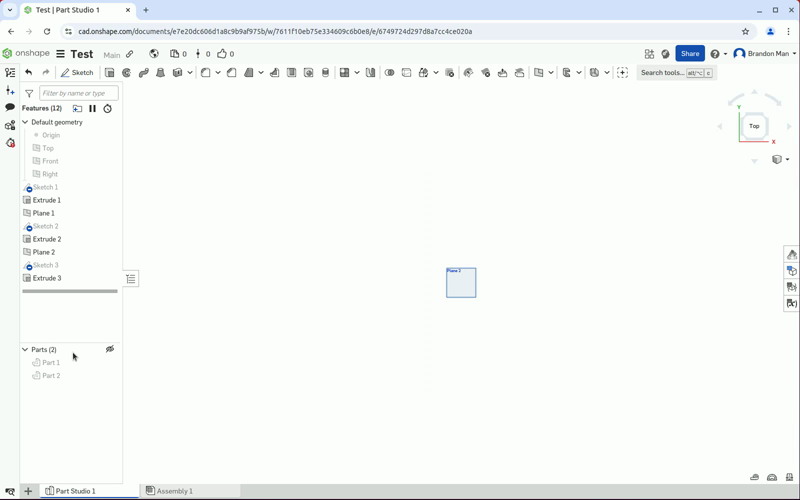
key(space)
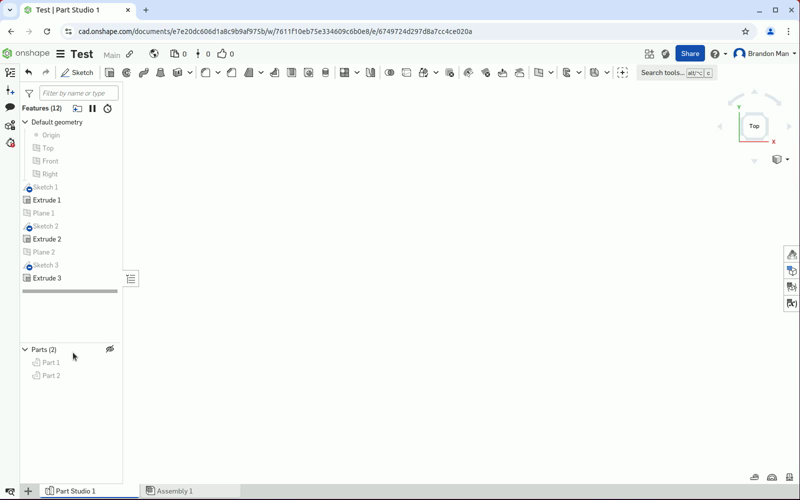
key_down(shift)
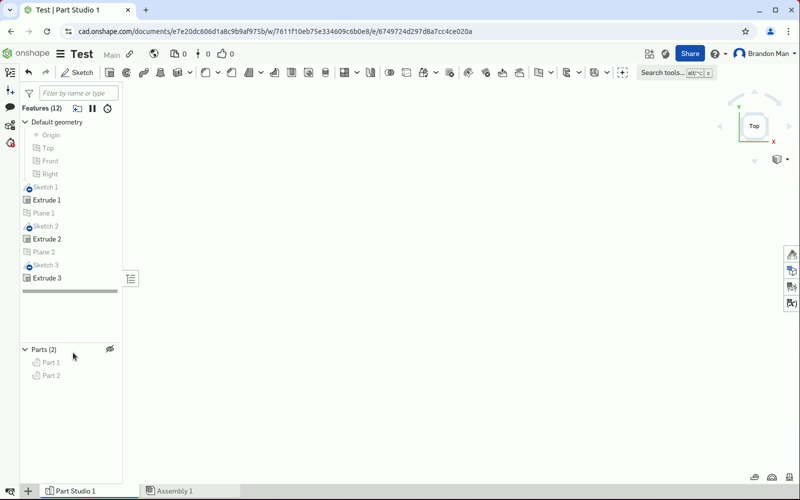
key(up)
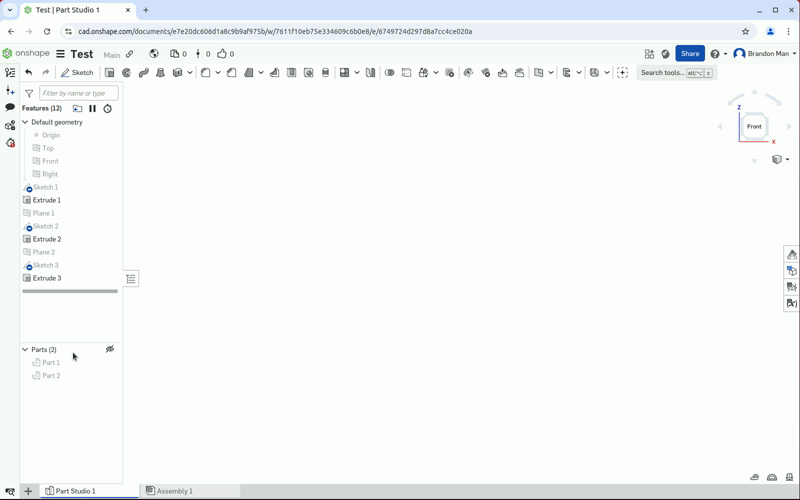
key_up(shift)
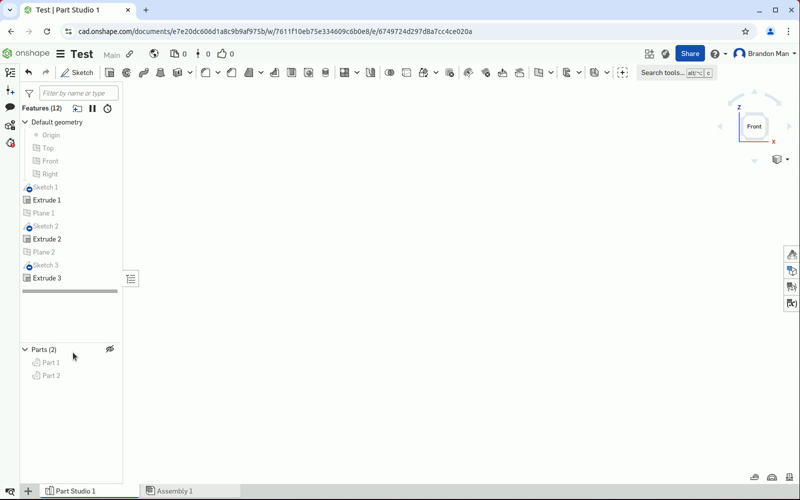
mouse_move(73, 352)
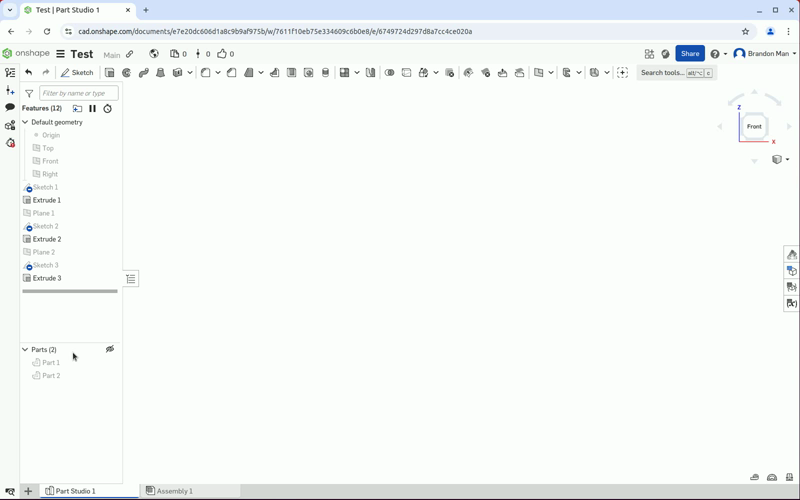
key(shift+y)
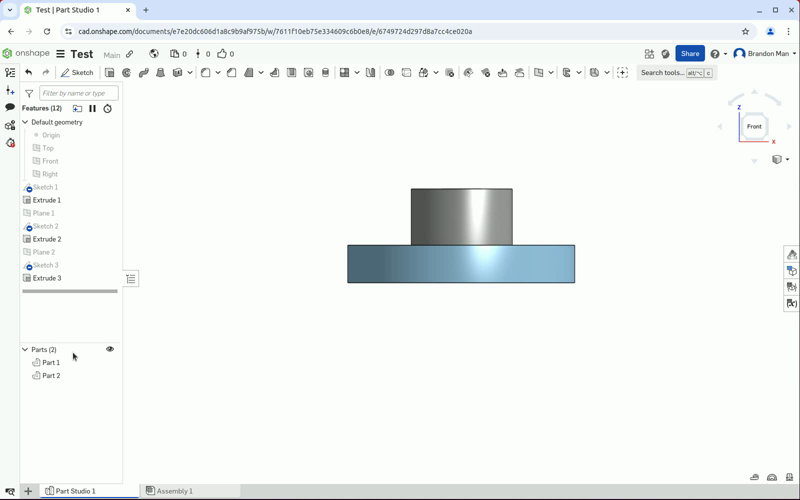
mouse_move(541, 75)
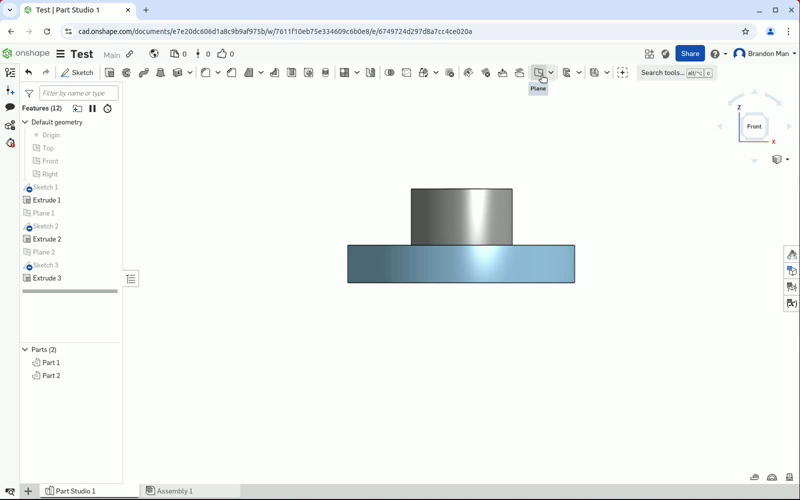
click(541, 75)
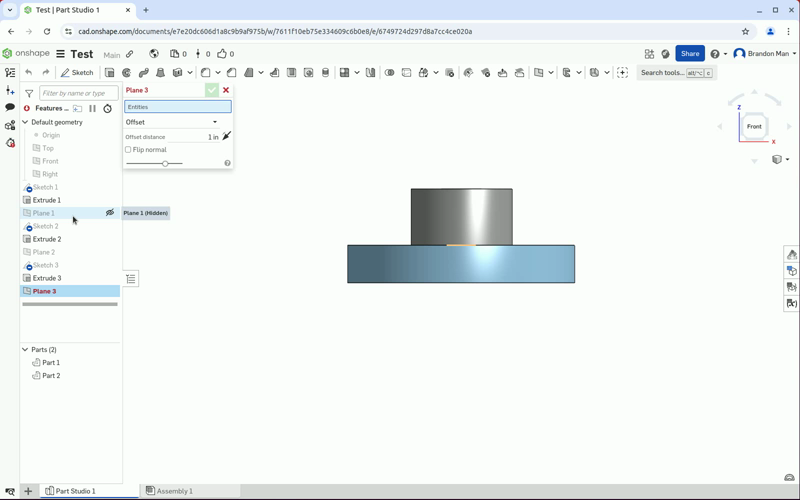
scroll(3)
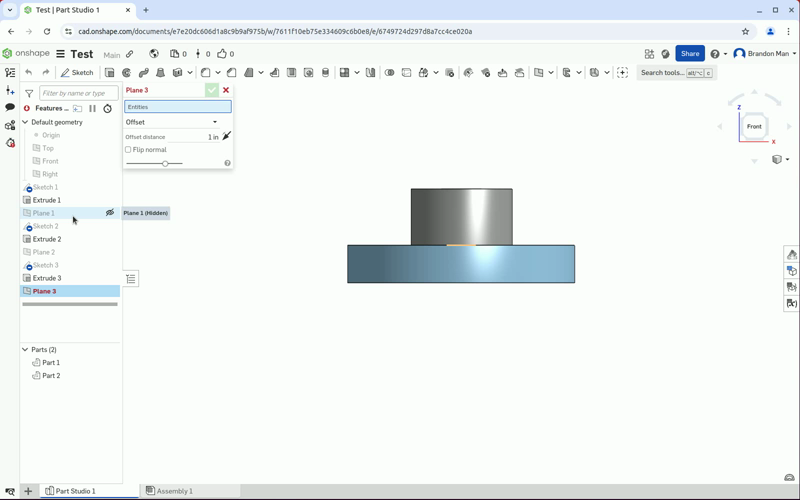
mouse_move(73, 163)
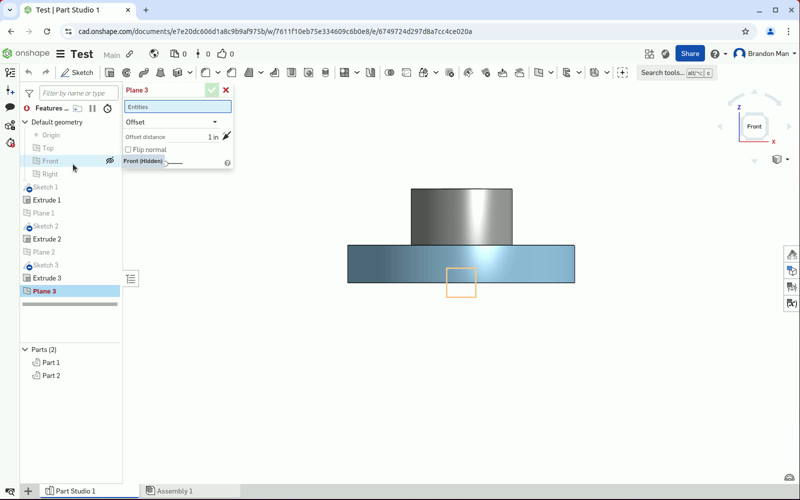
click(73, 163)
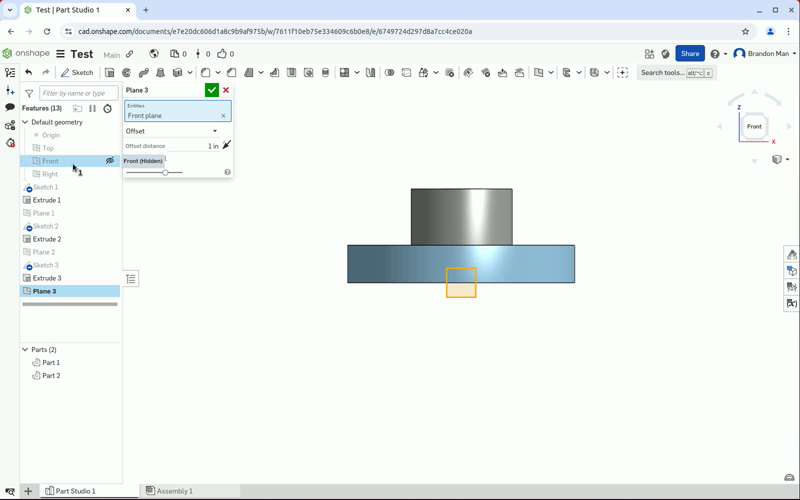
key(tab, 2)
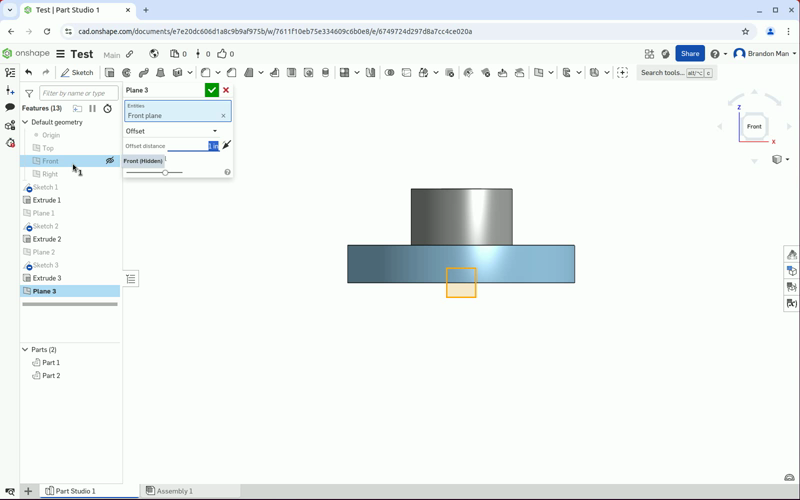
text(3.851)
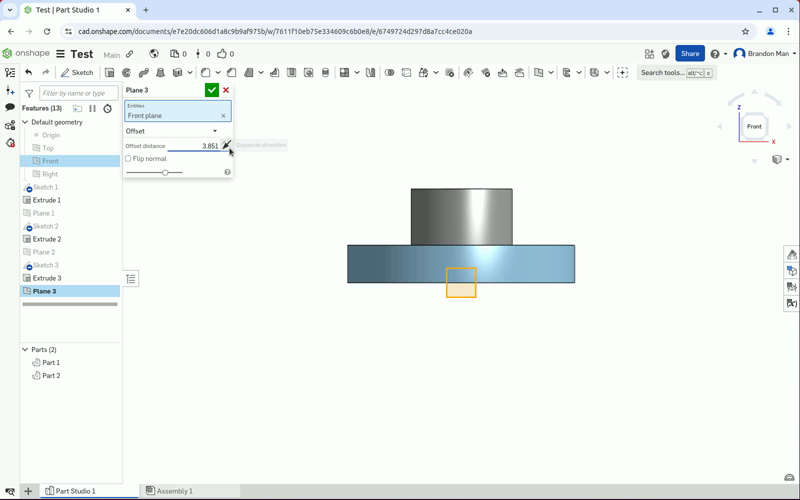
mouse_move(229, 147)
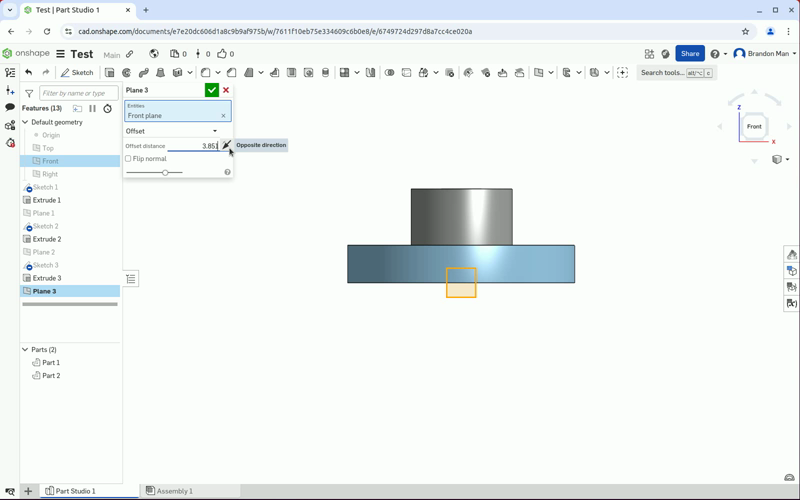
click(229, 147)
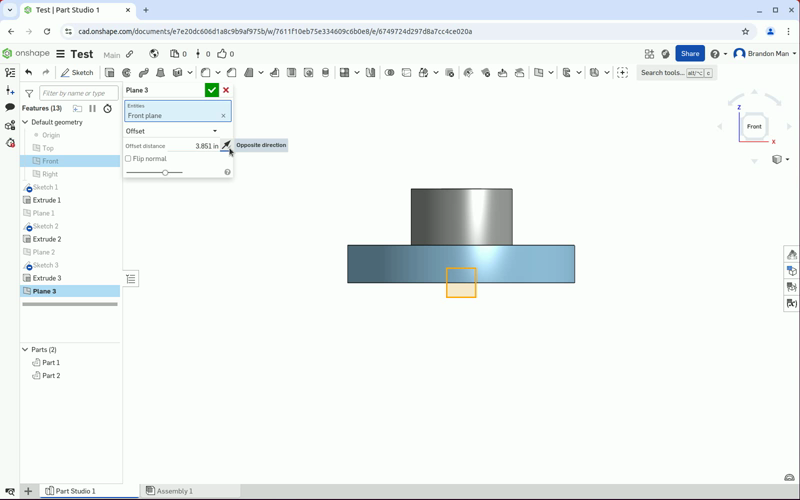
key(enter, 2)
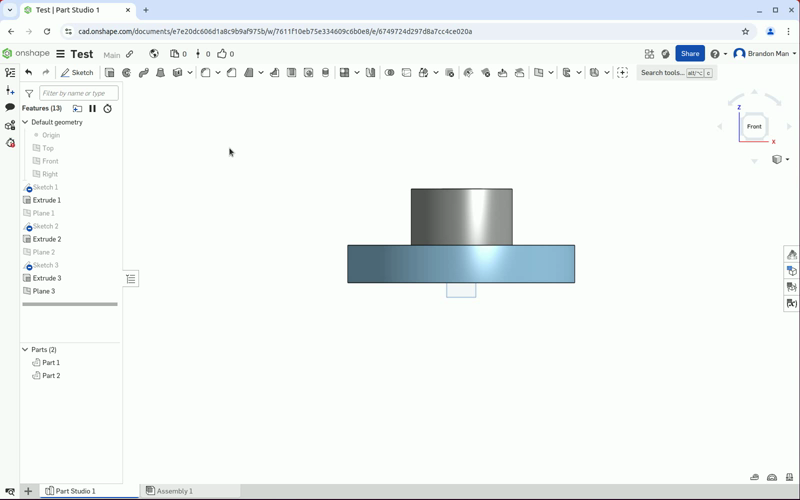
key(shift+s)
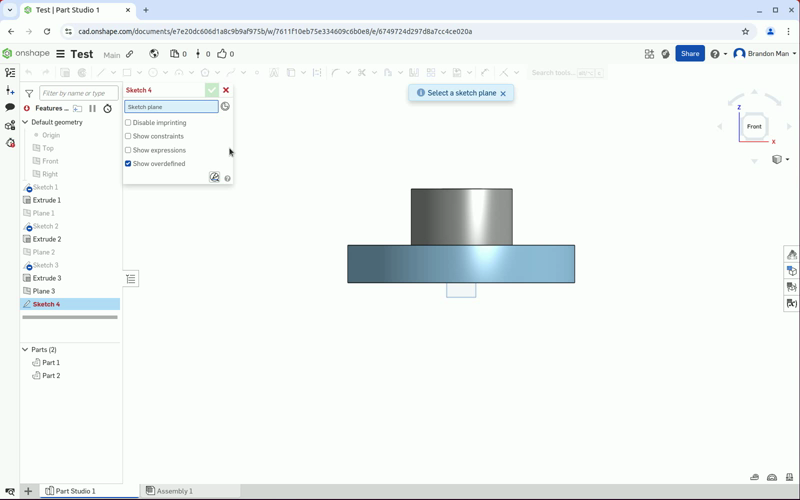
mouse_move(73, 293)
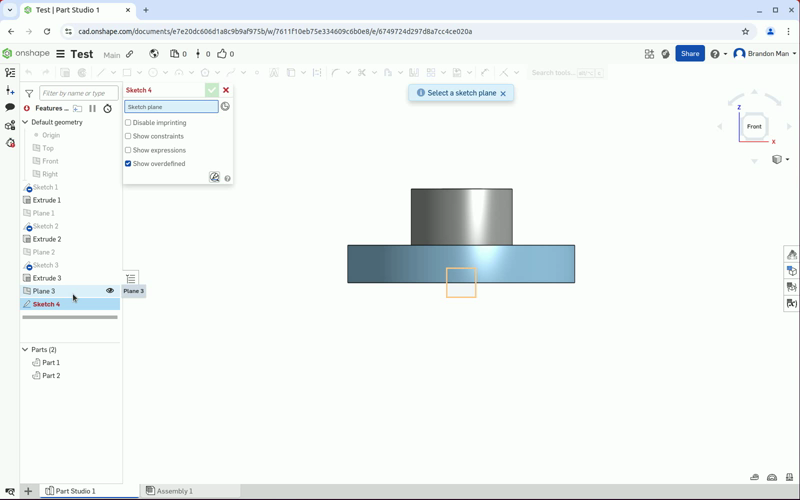
click(73, 293)
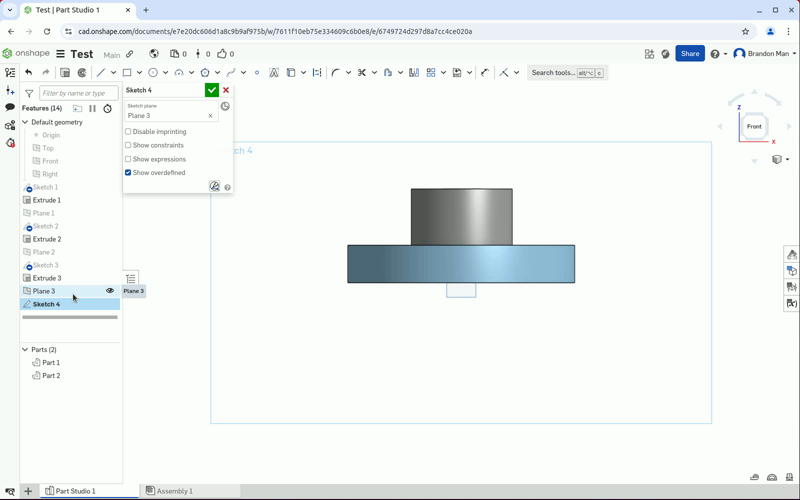
mouse_move(73, 352)
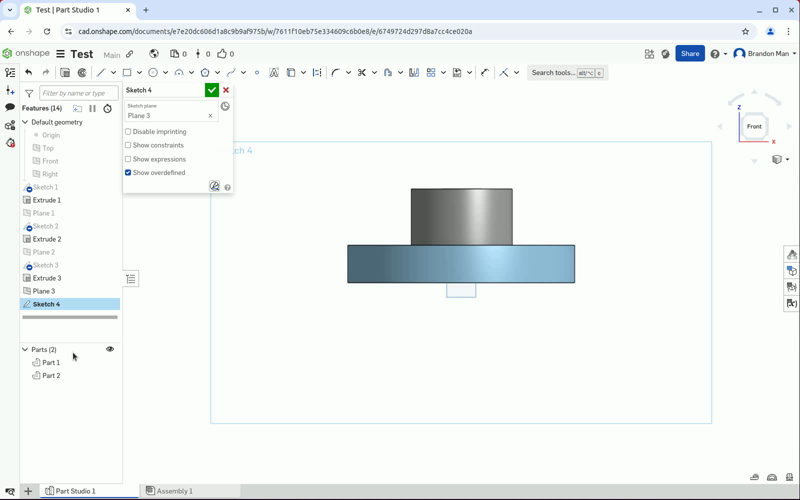
key(y)
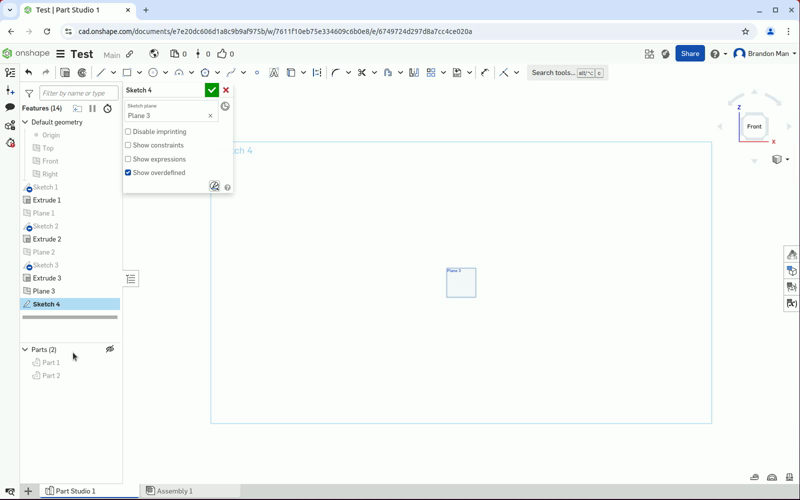
key(l)
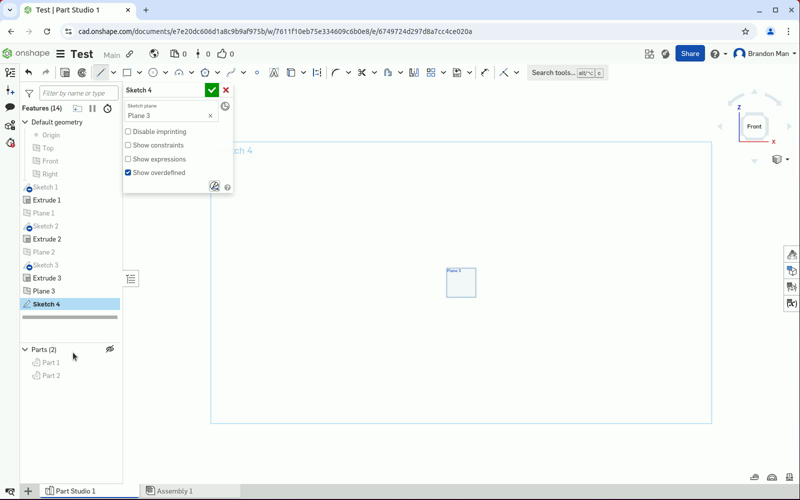
key_down(shift)
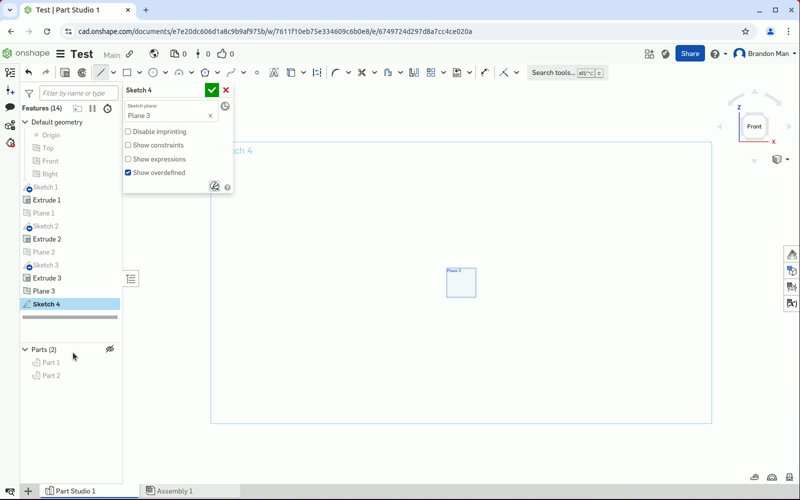
mouse_move(441, 220)
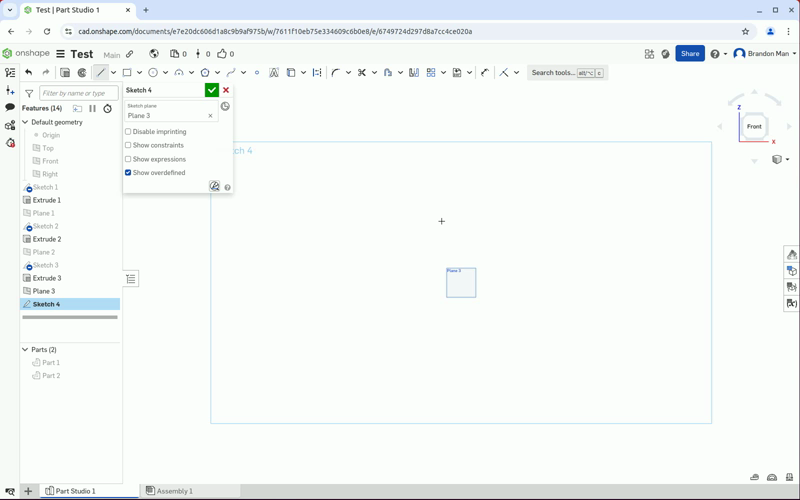
click(441, 220)
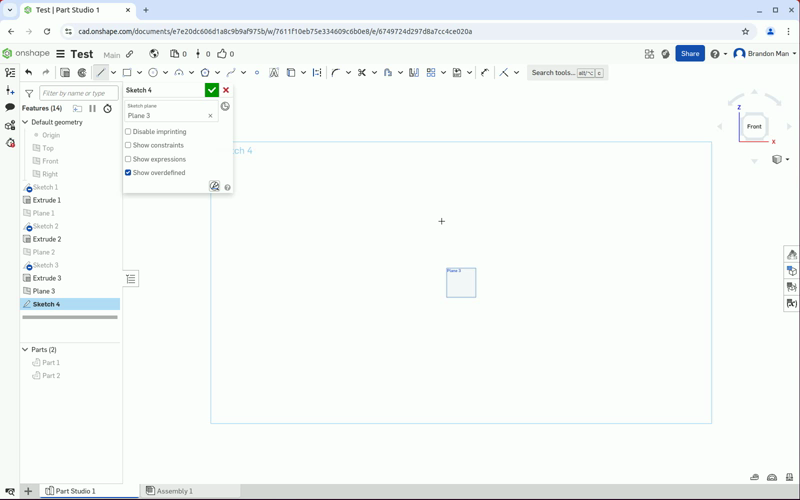
key_up(shift)
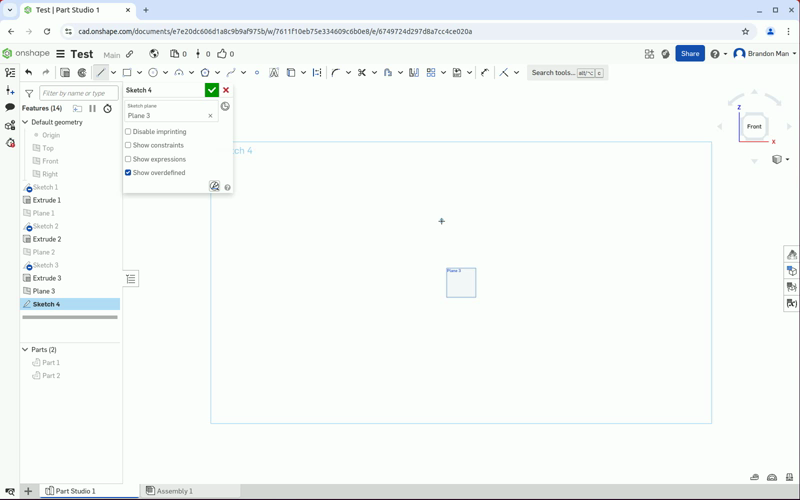
key_down(shift)
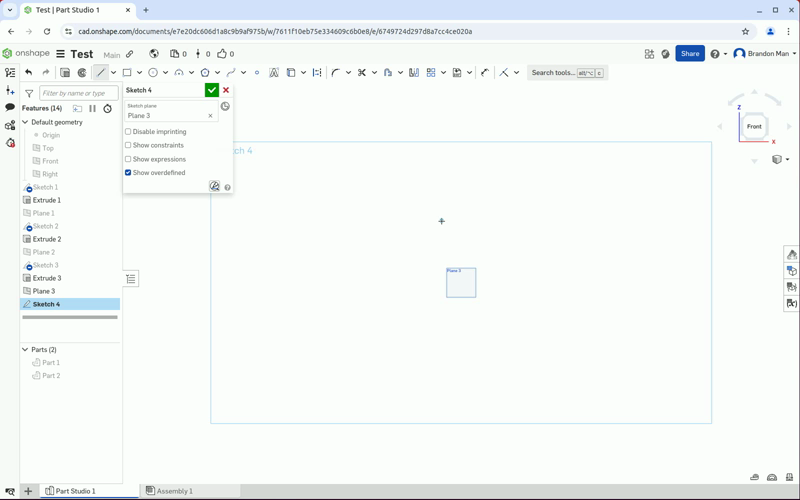
mouse_move(471, 220)
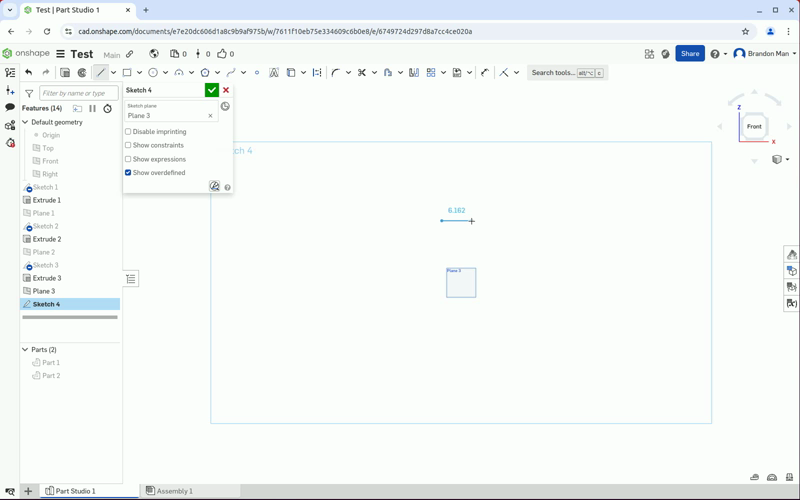
mouse_move(481, 220)
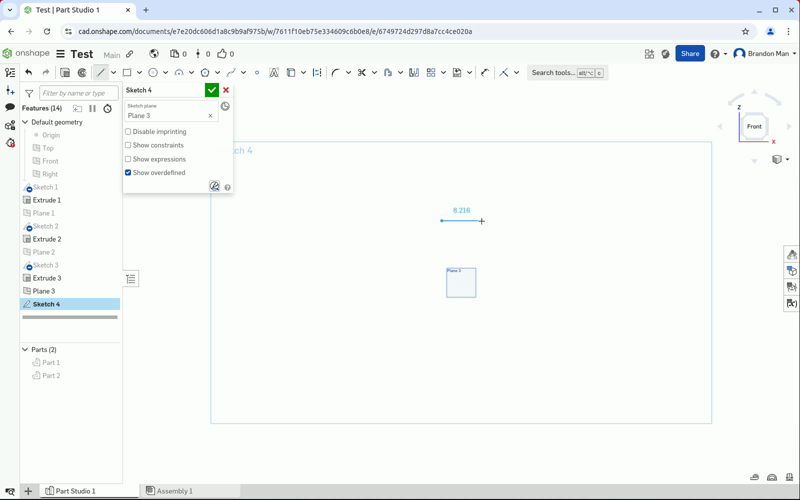
click(481, 220)
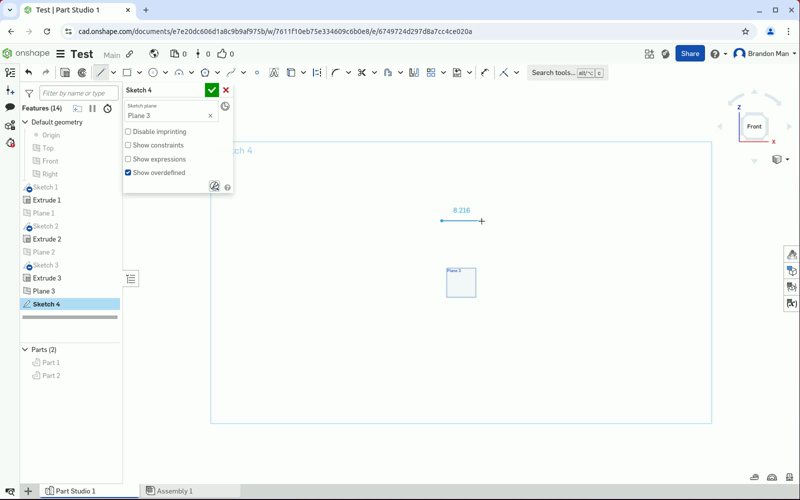
key_up(shift)
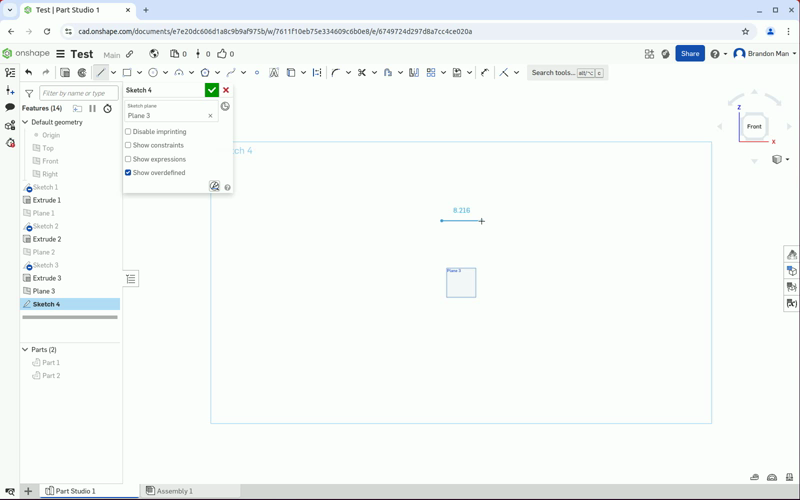
key_down(shift)
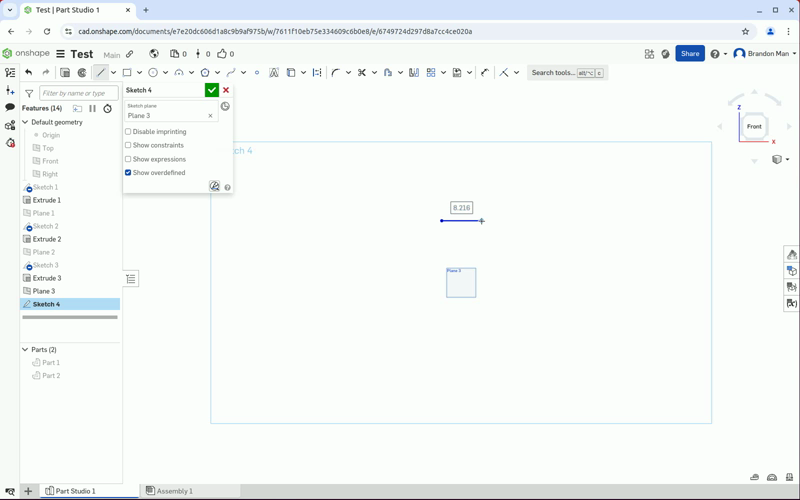
mouse_move(511, 220)
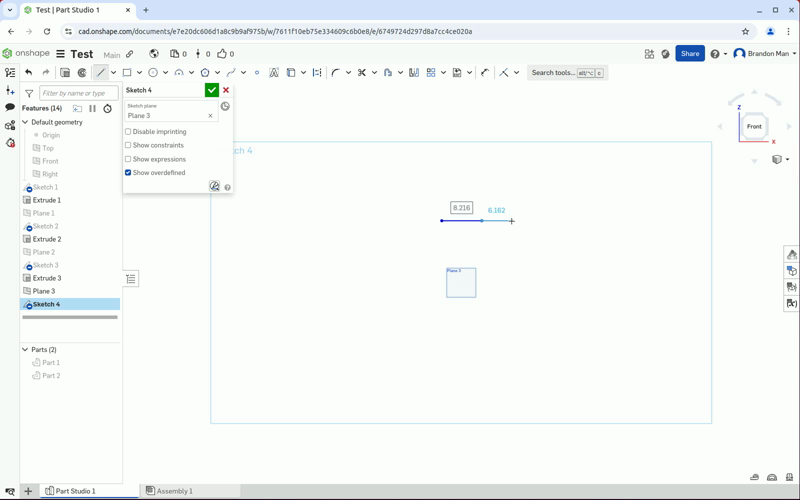
mouse_move(481, 201)
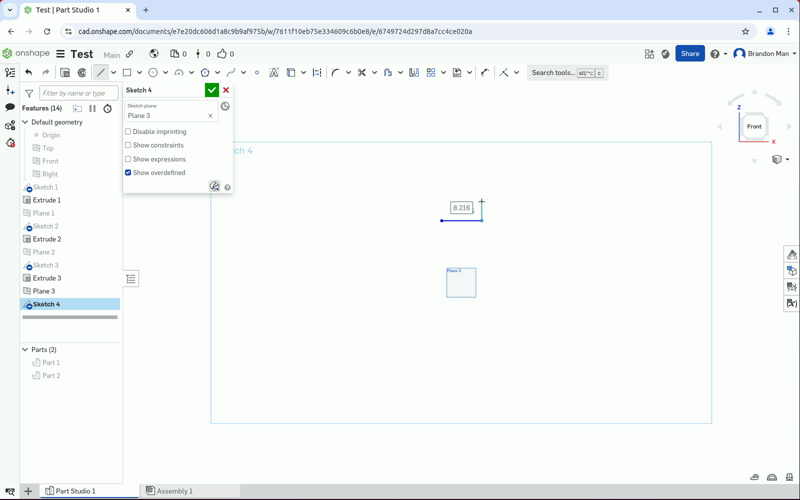
click(481, 201)
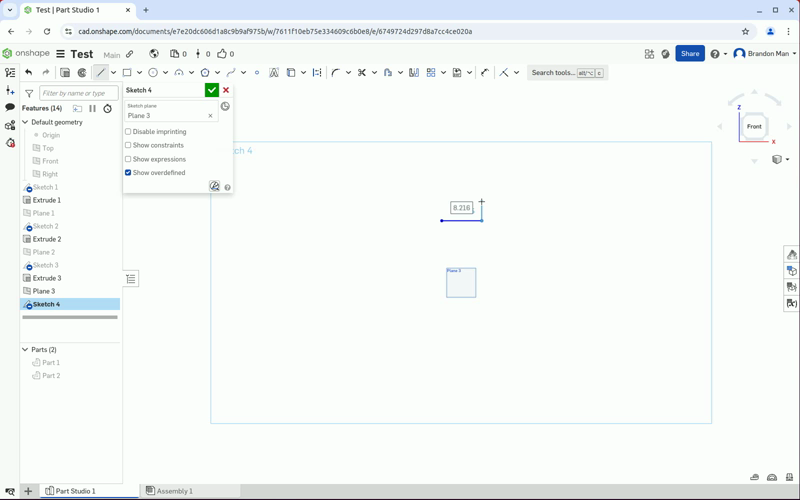
key_up(shift)
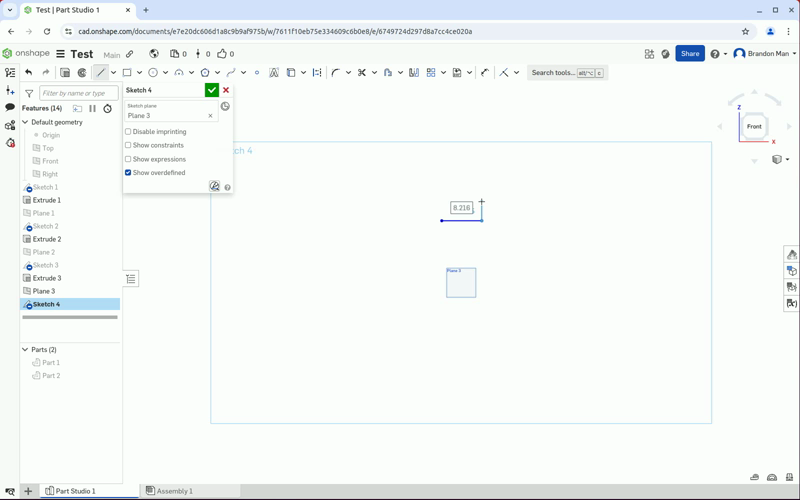
key_down(shift)
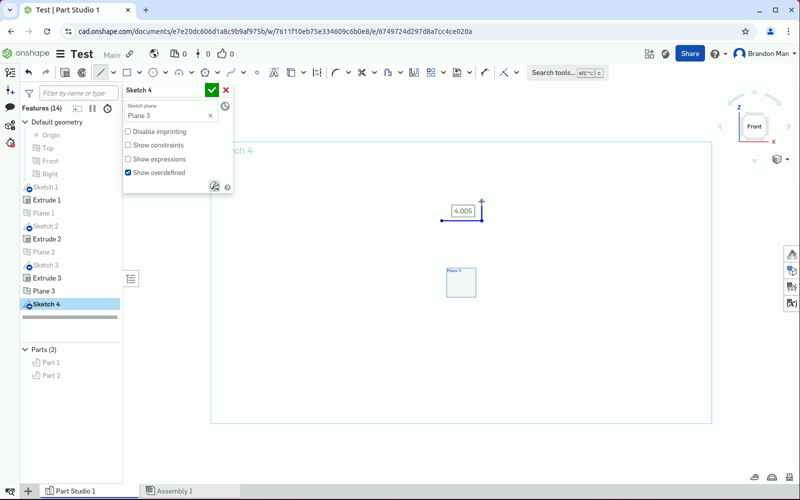
mouse_move(511, 201)
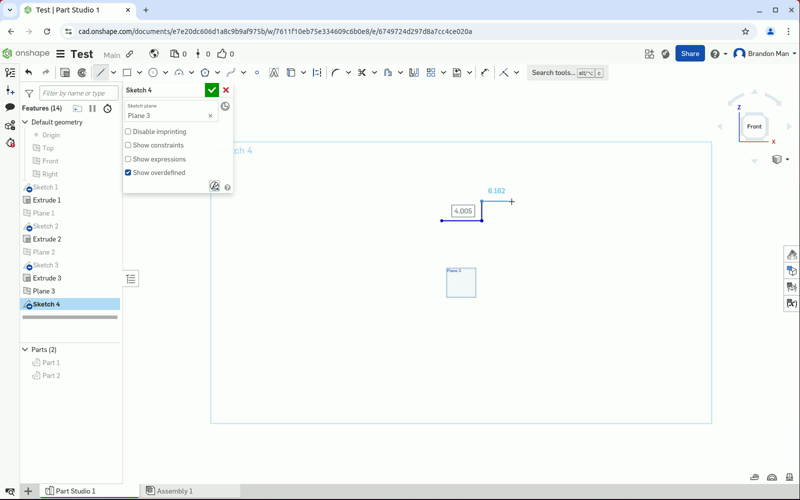
mouse_move(441, 201)
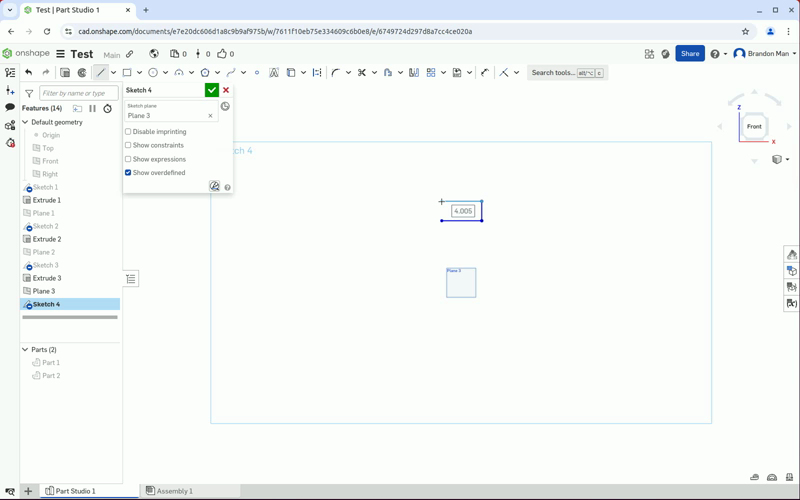
click(441, 201)
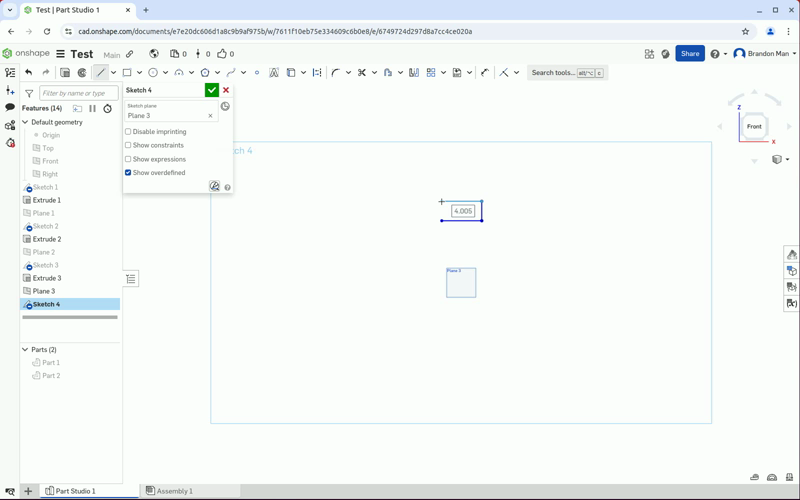
key_up(shift)
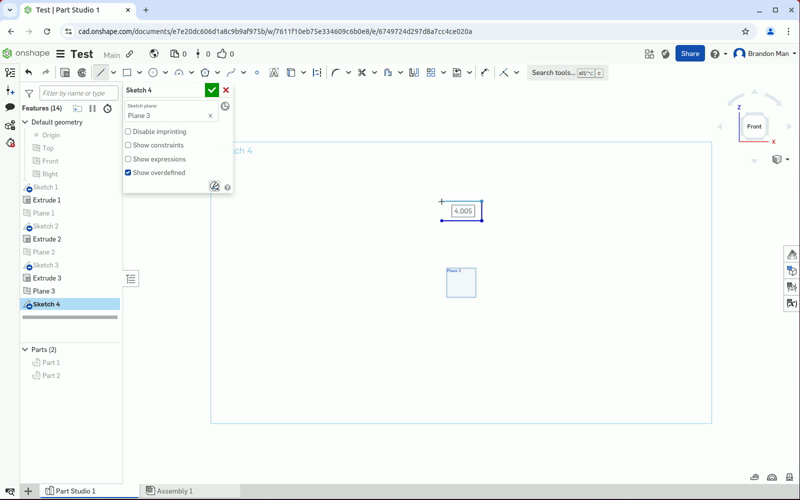
mouse_move(471, 201)
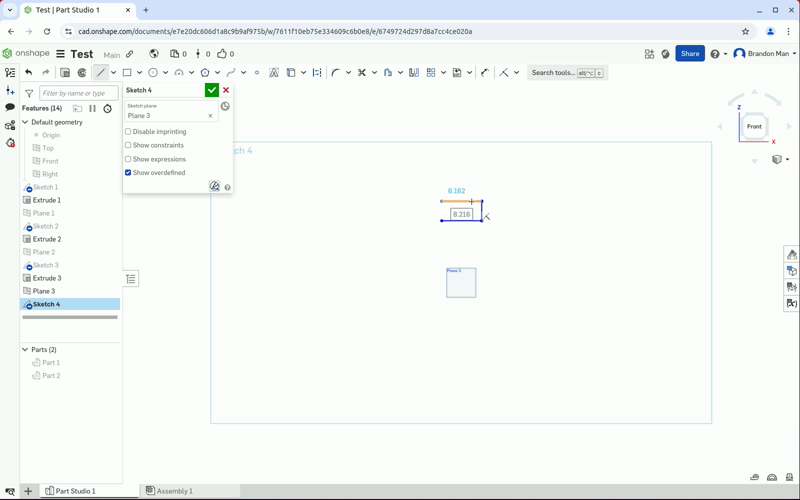
key_down(shift)
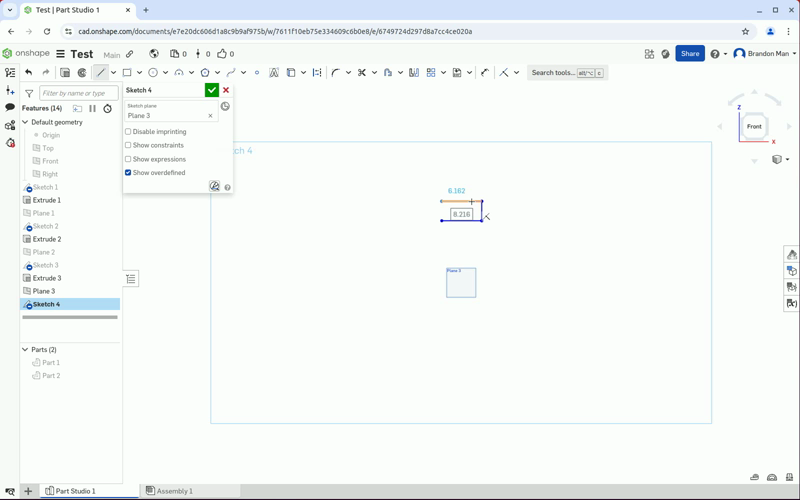
mouse_move(441, 220)
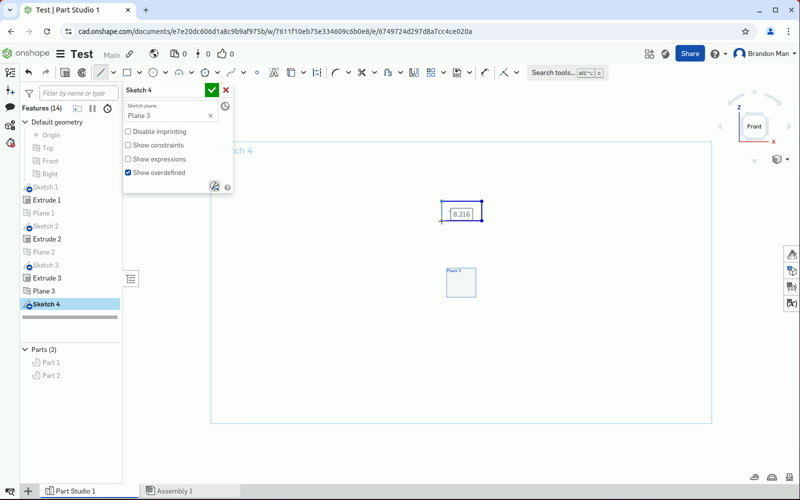
key_up(shift)
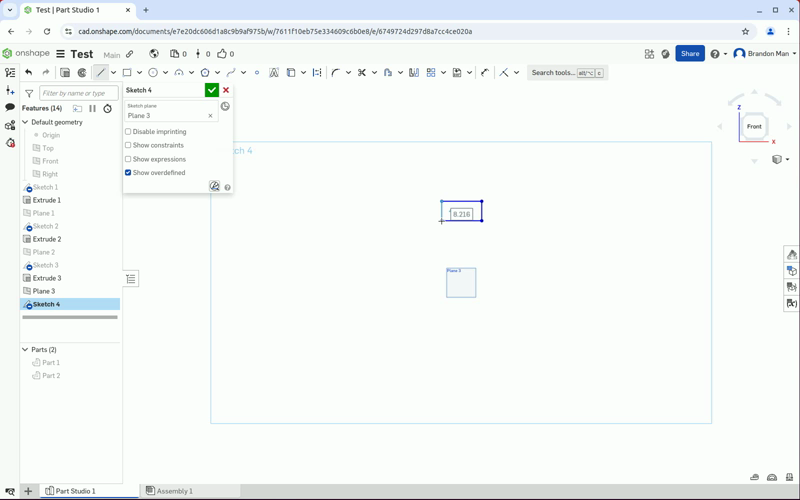
click(441, 220)
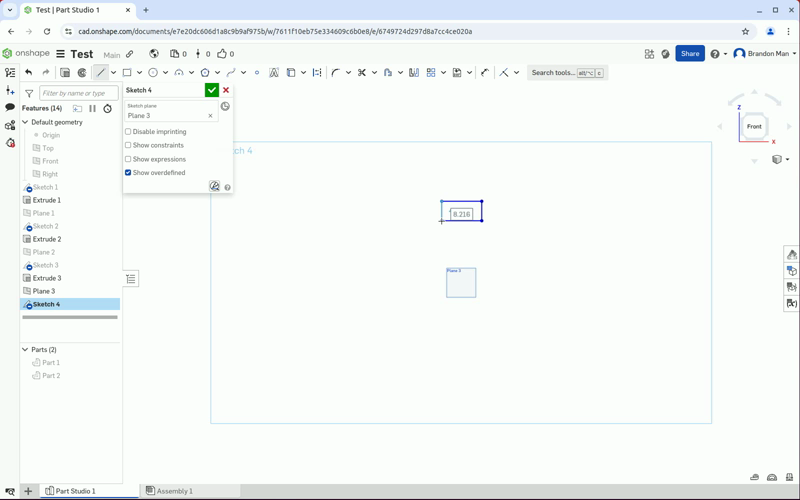
key(esc)
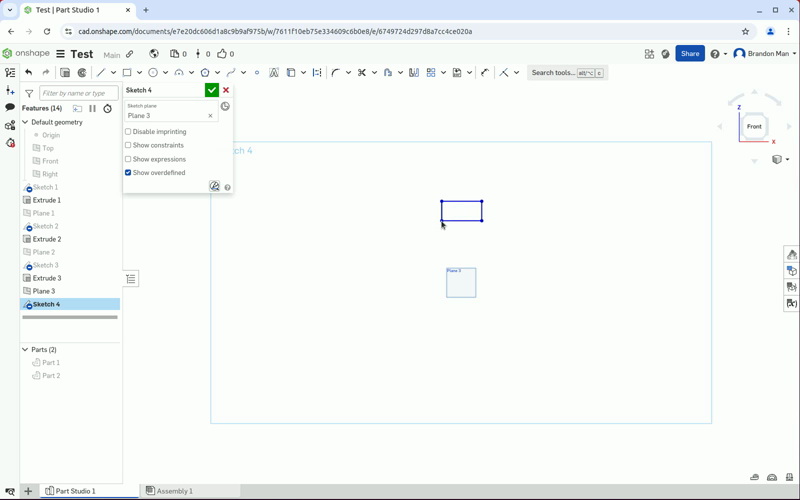
mouse_move(464, 205)
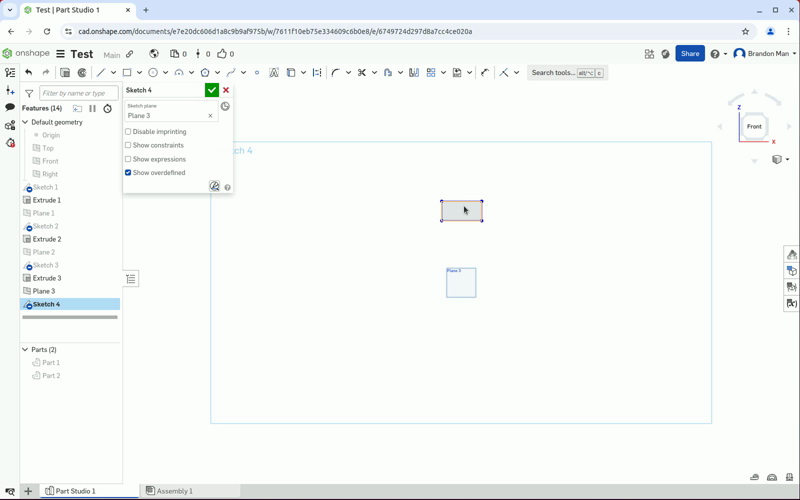
scroll(6)
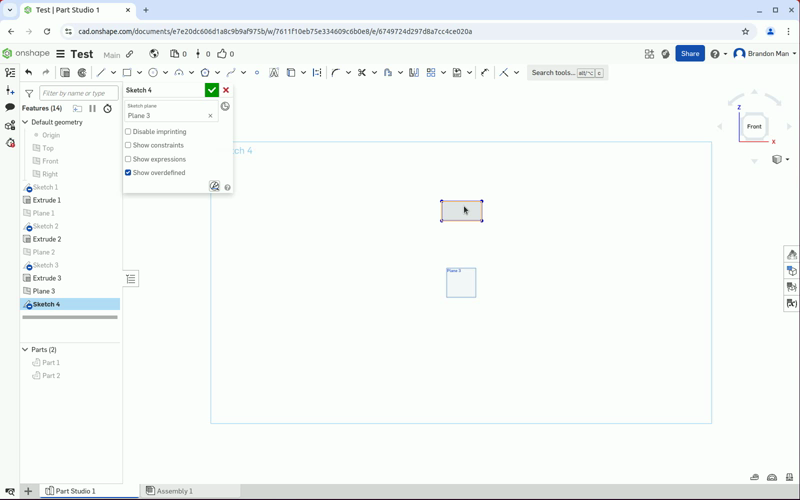
scroll(6)
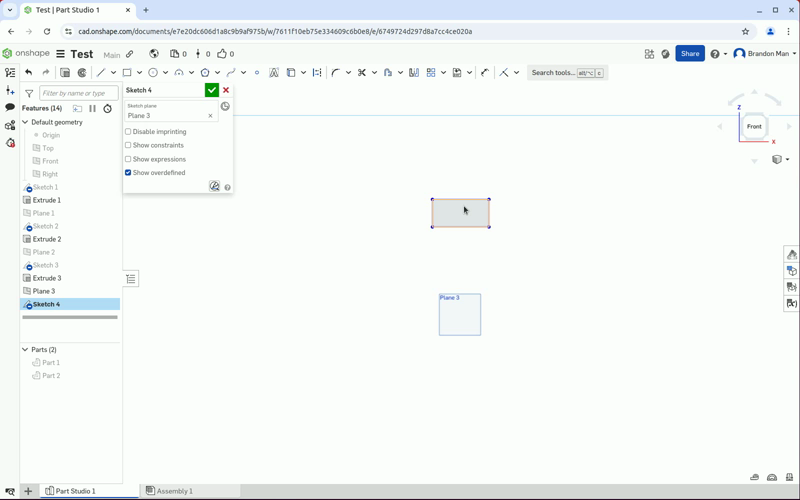
scroll(6)
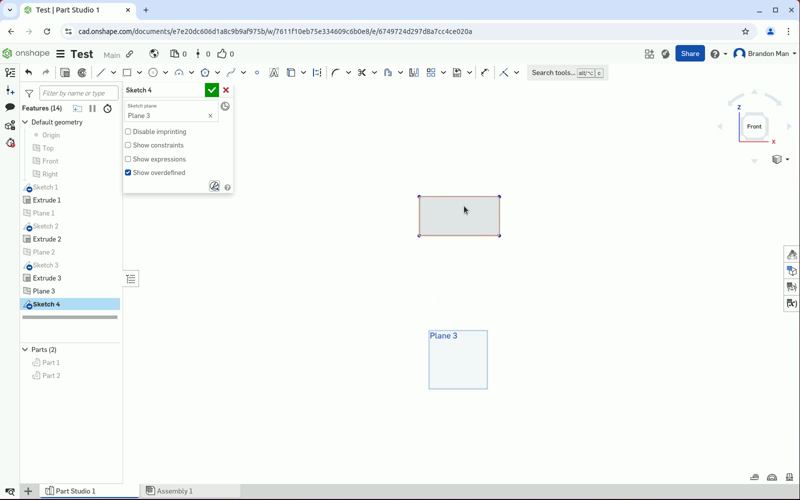
scroll(6)
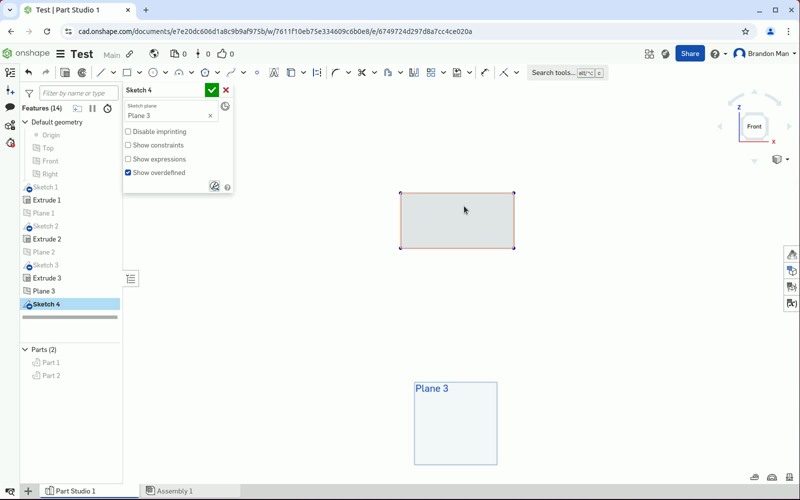
scroll(6)
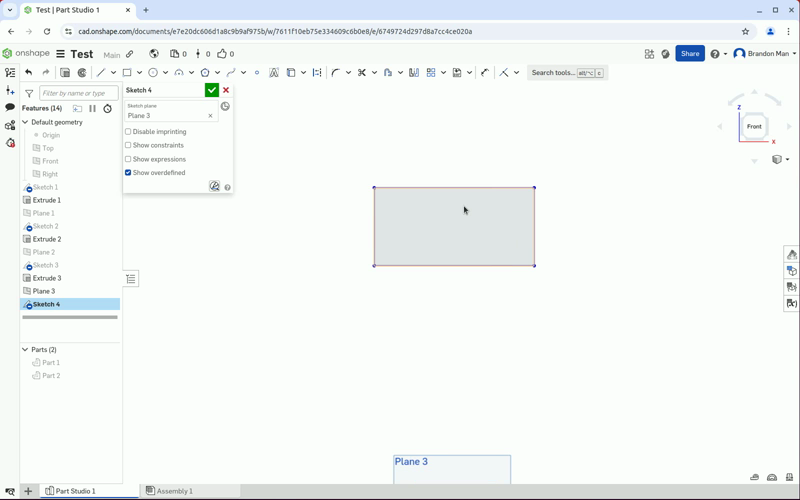
scroll(6)
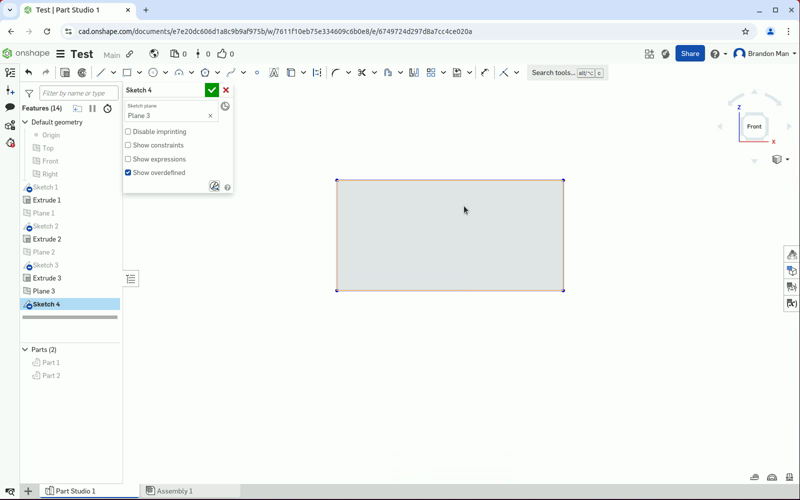
scroll(6)
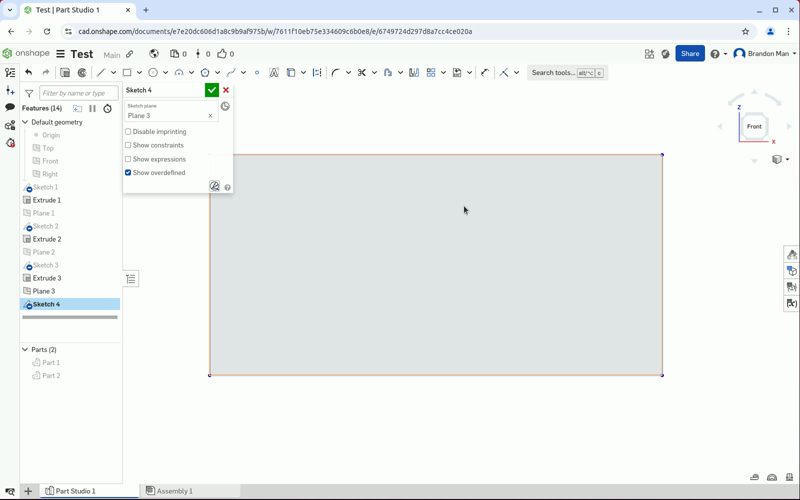
click(464, 205)
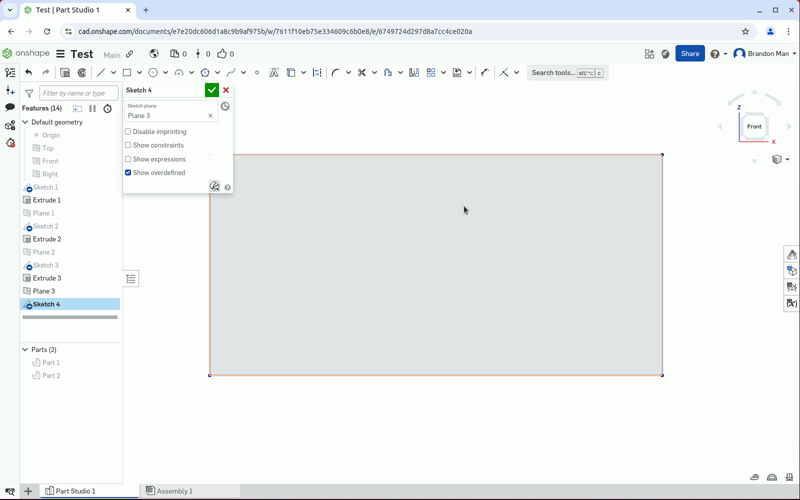
scroll(-6)
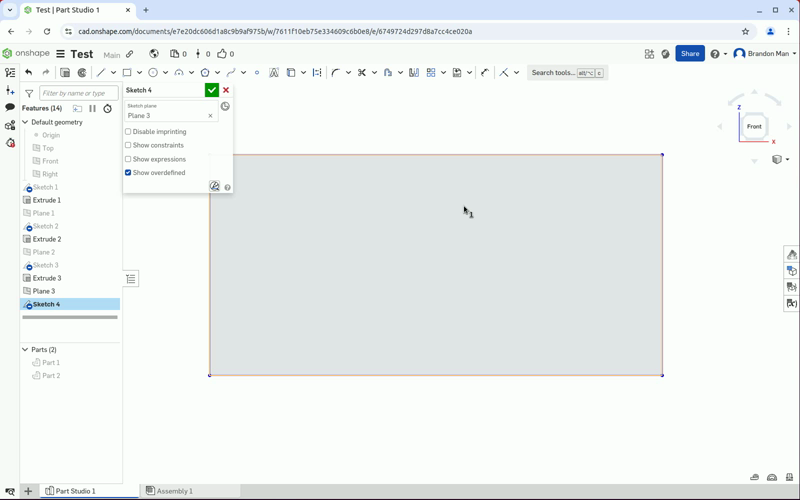
scroll(-6)
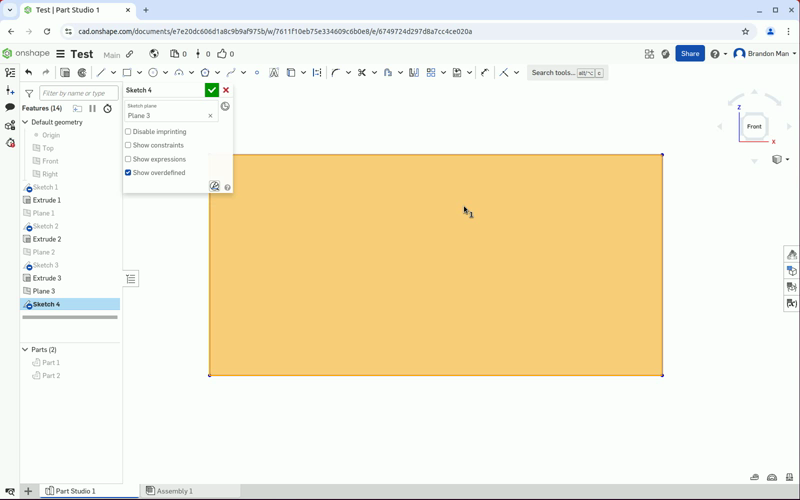
scroll(-6)
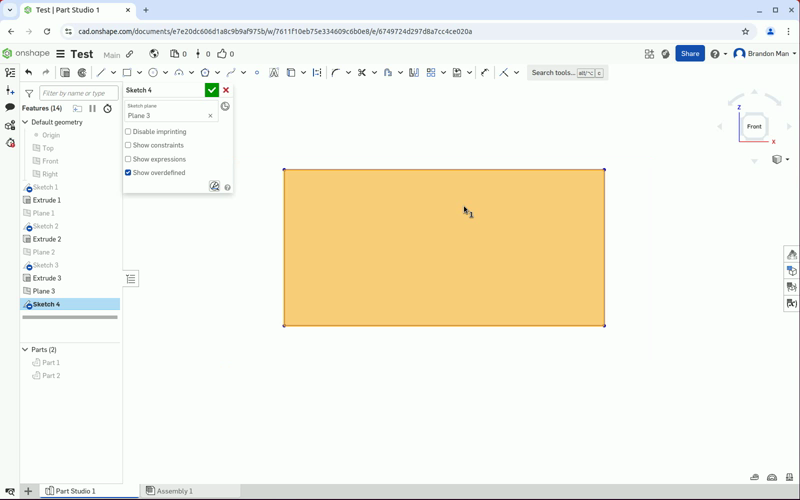
scroll(-6)
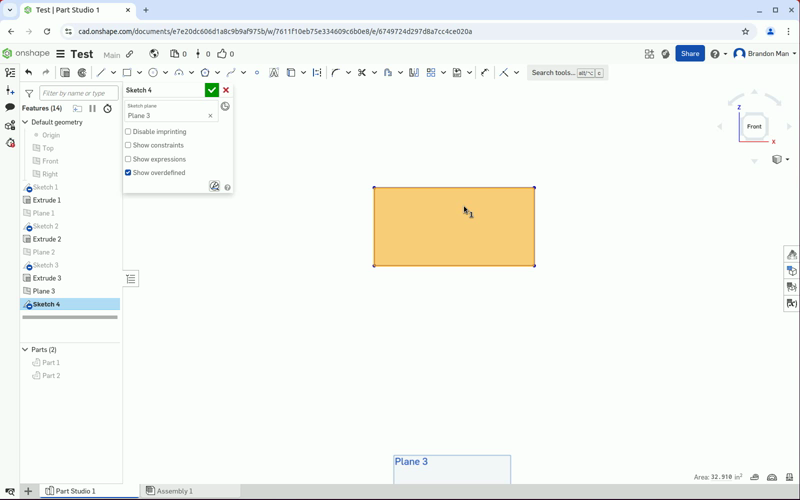
scroll(-6)
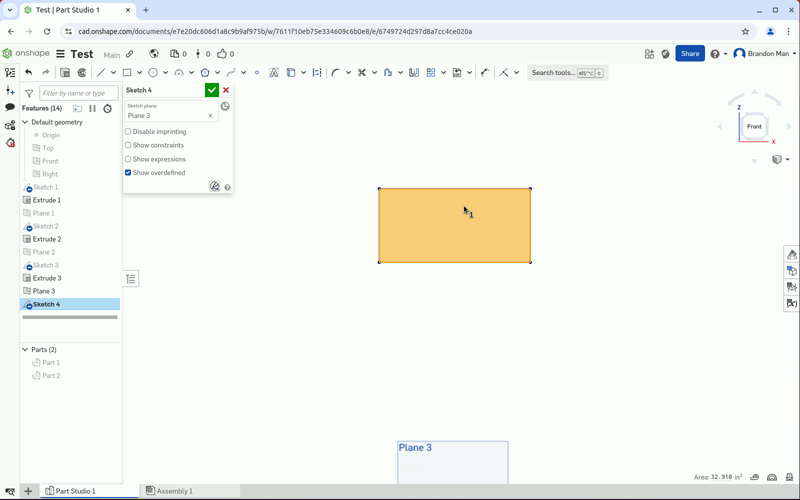
scroll(-6)
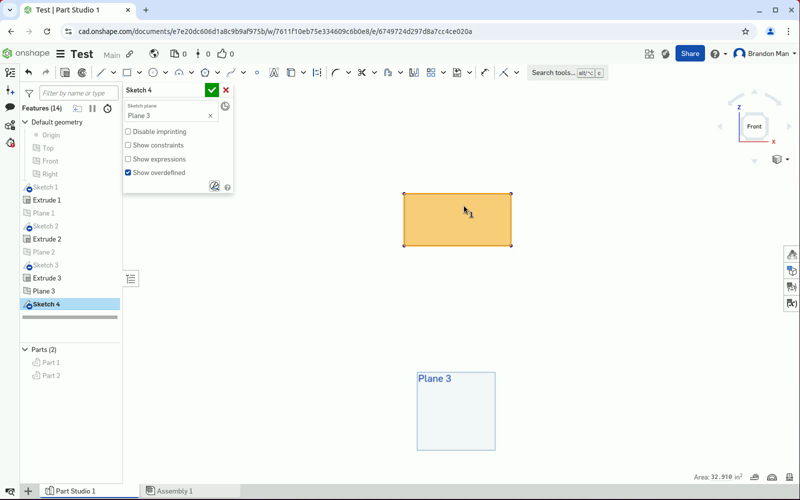
scroll(-6)
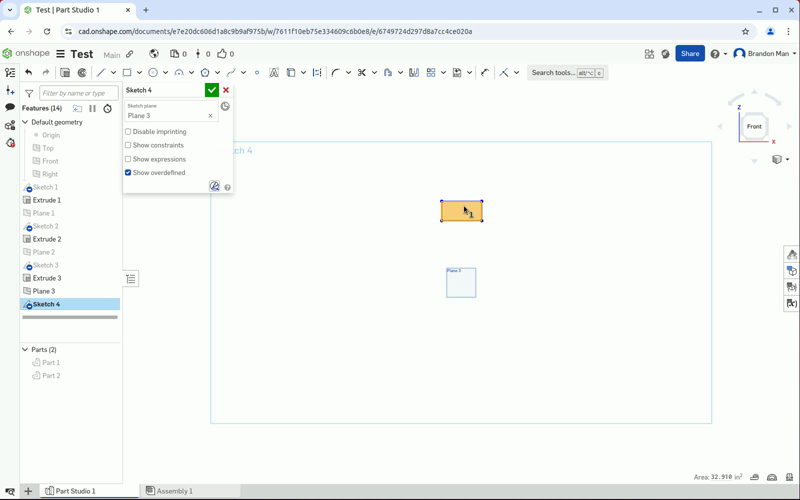
mouse_move(73, 352)
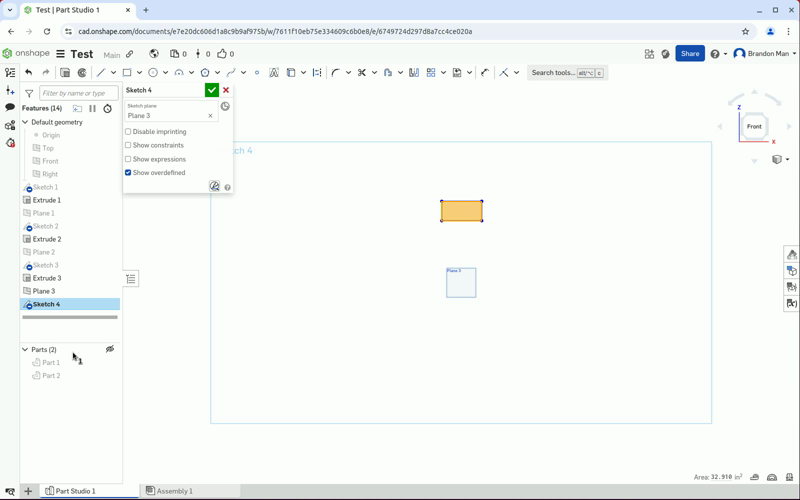
key(shift+y)
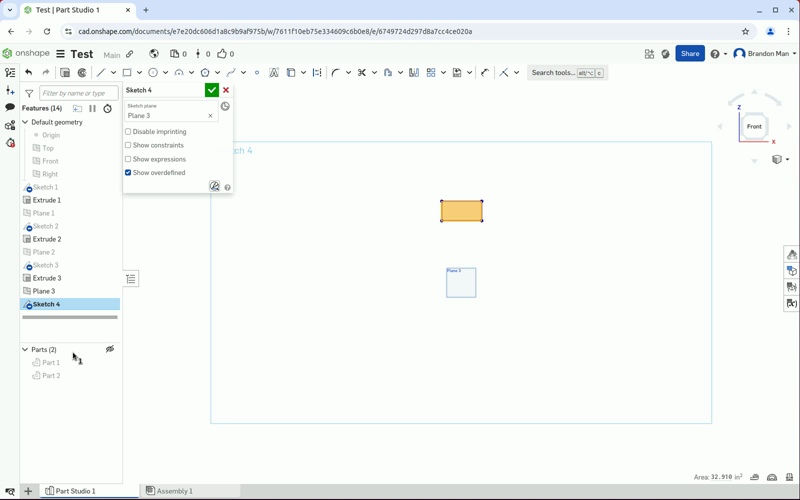
key(shift+e)
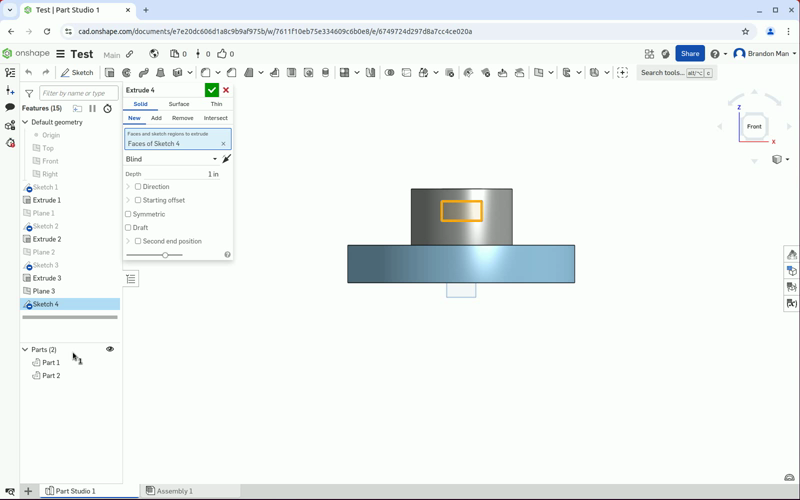
mouse_move(143, 106)
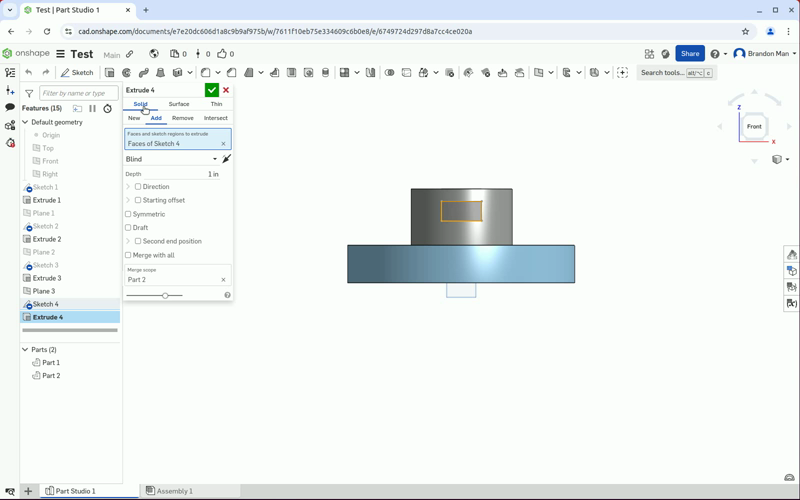
click(143, 106)
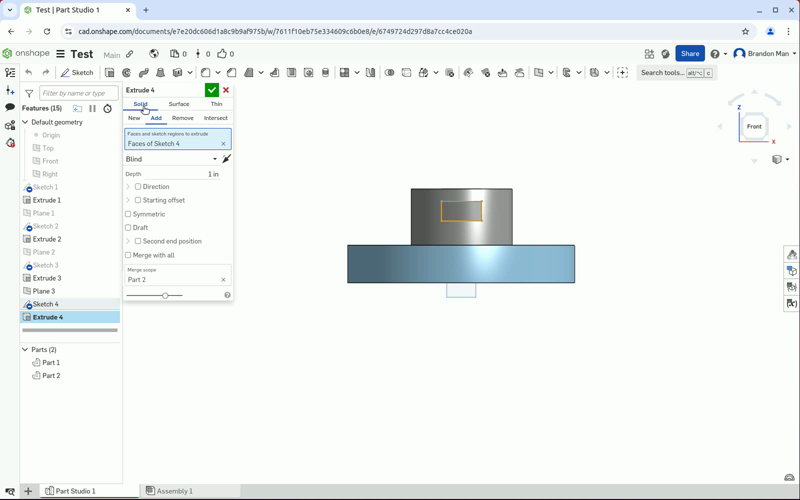
mouse_move(186, 120)
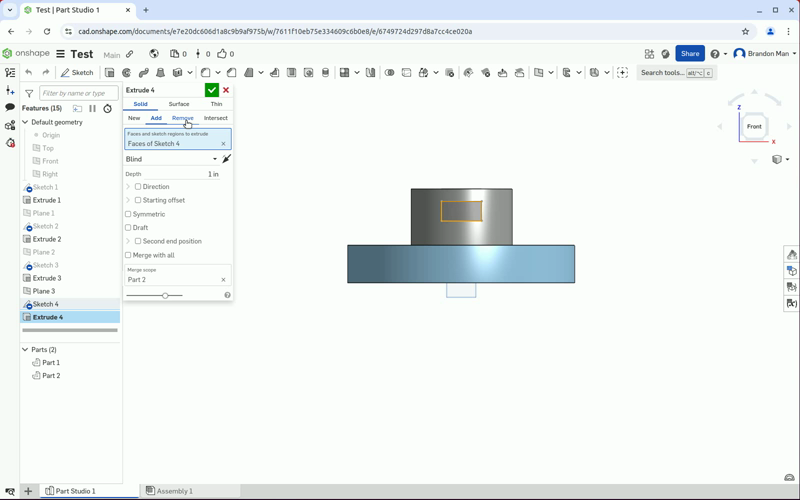
click(186, 120)
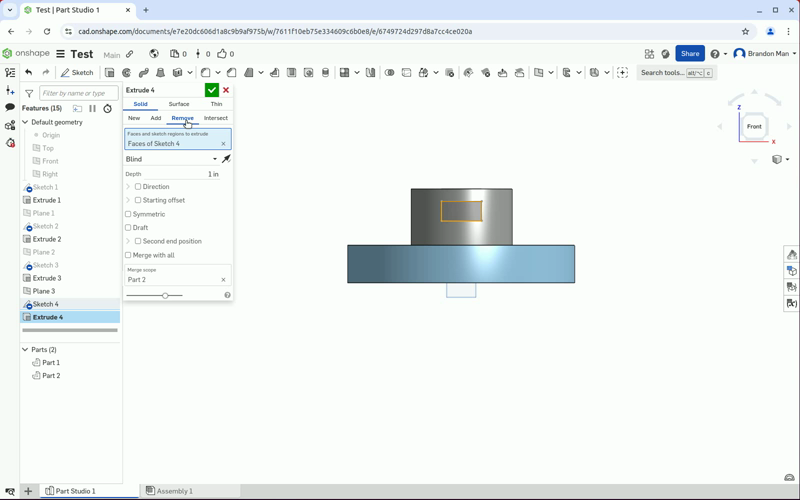
key(tab, 4)
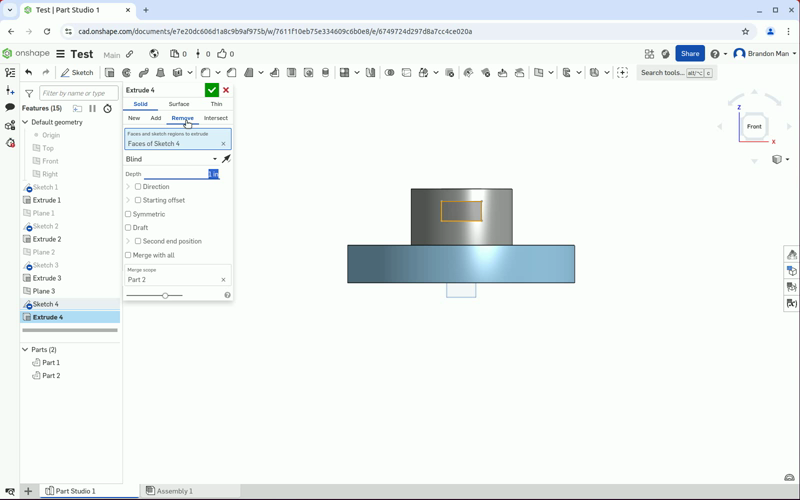
text(2.648)
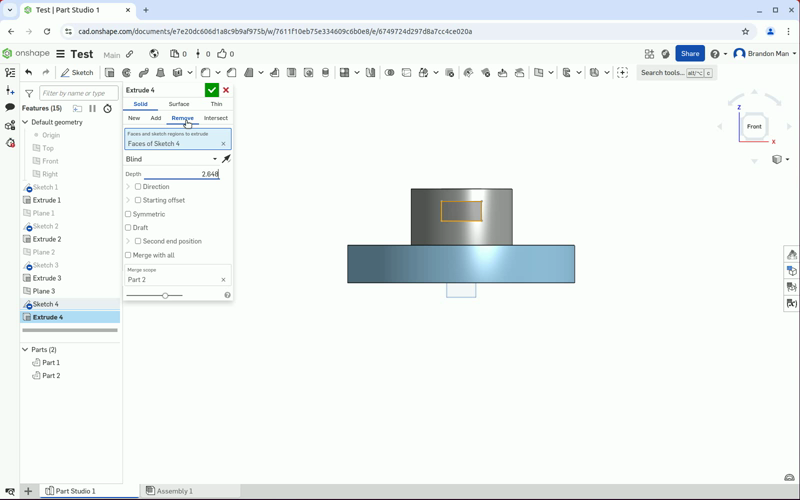
key(tab, 6)
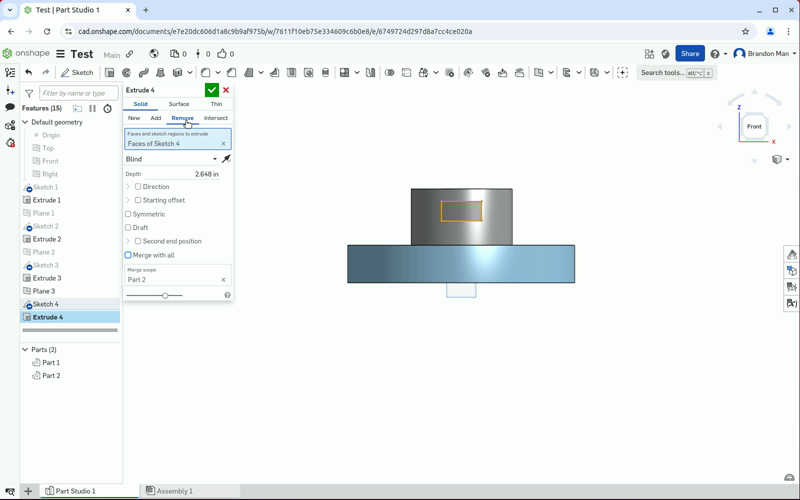
key(space)
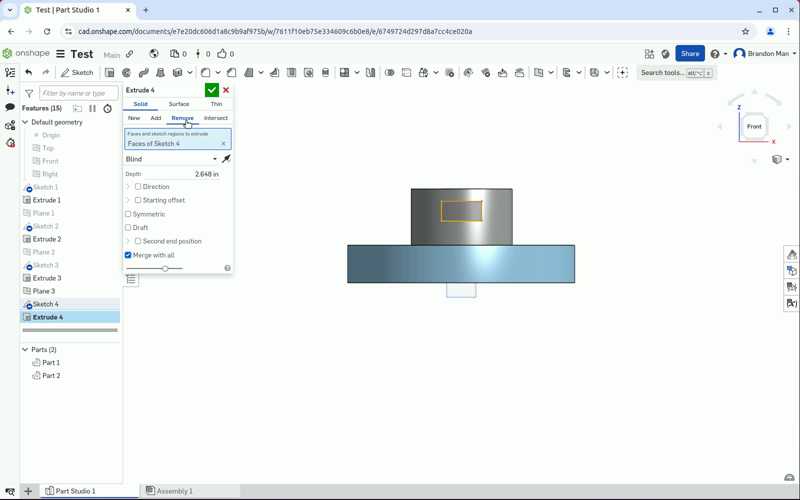
key(enter)
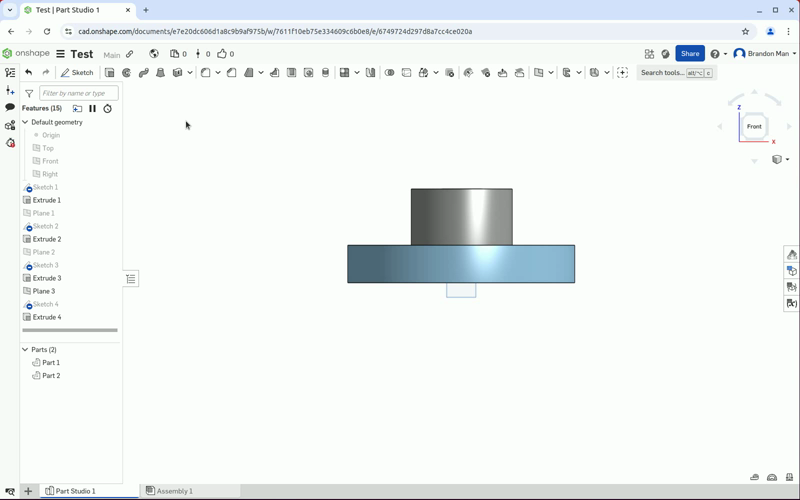
key(shift+h)
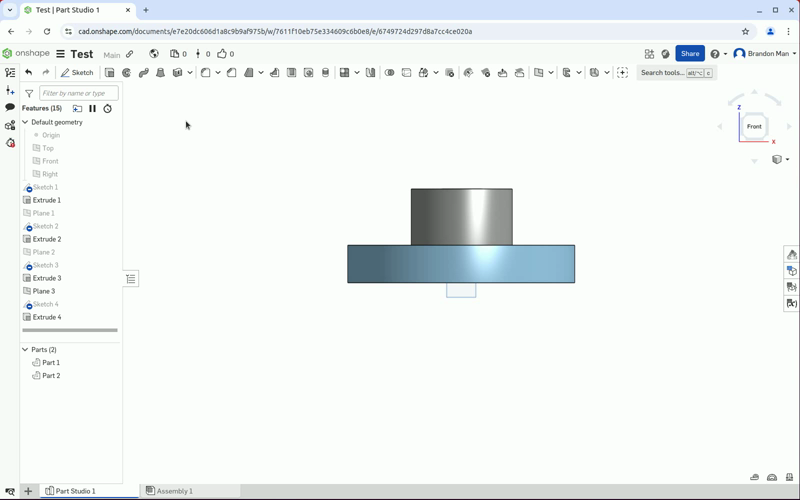
key(shift+h)
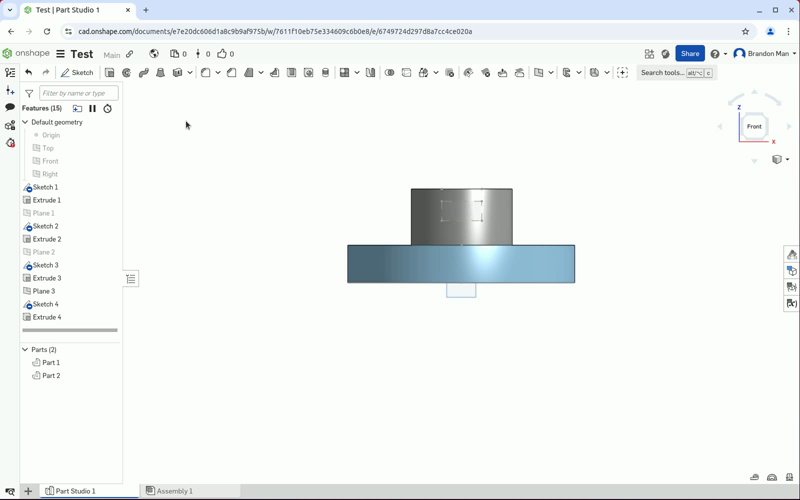
key(shift+7)
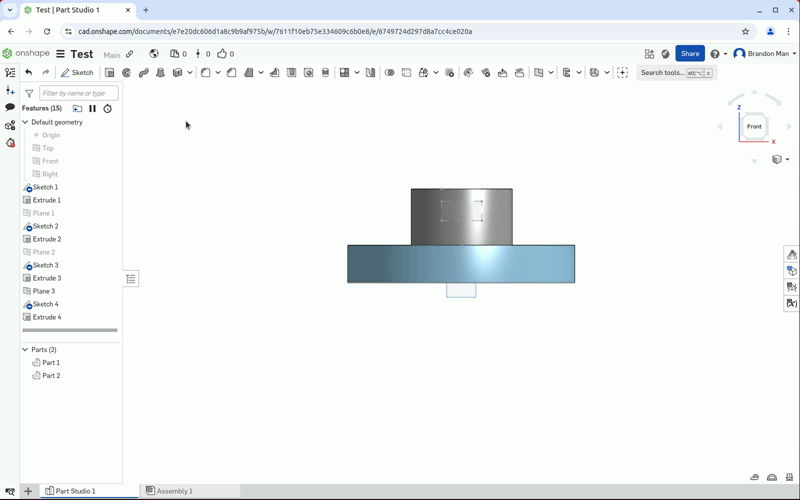
key(left, 2)
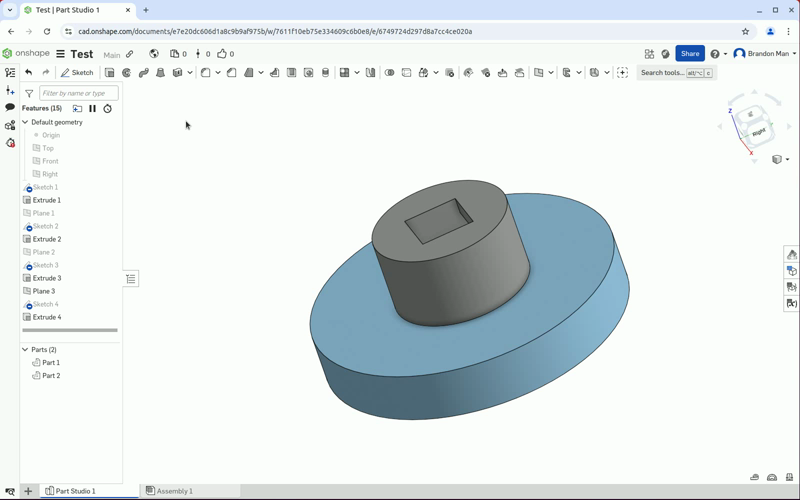
key(down, 2)
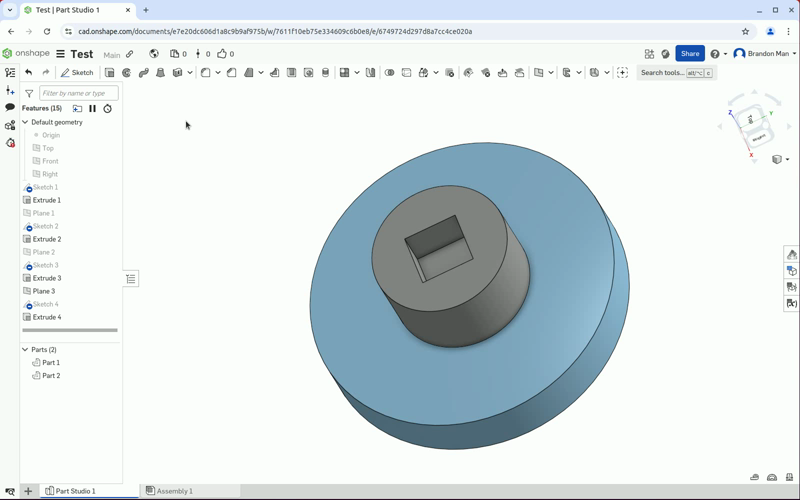
key(up, 2)
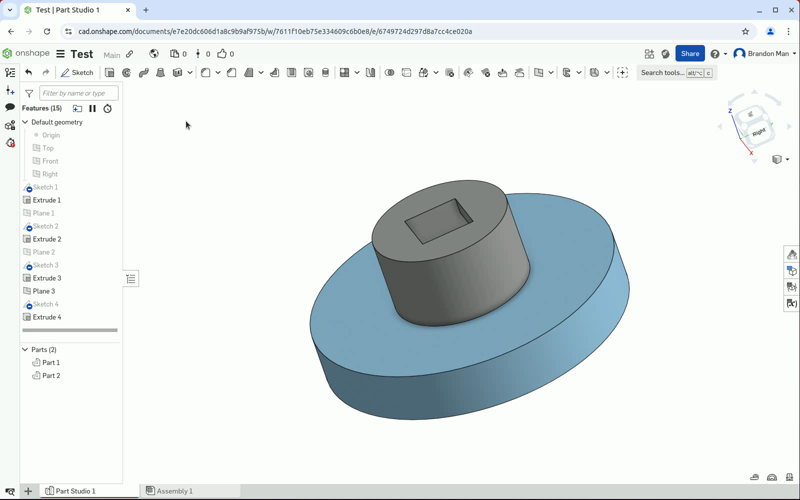
key(right, 2)
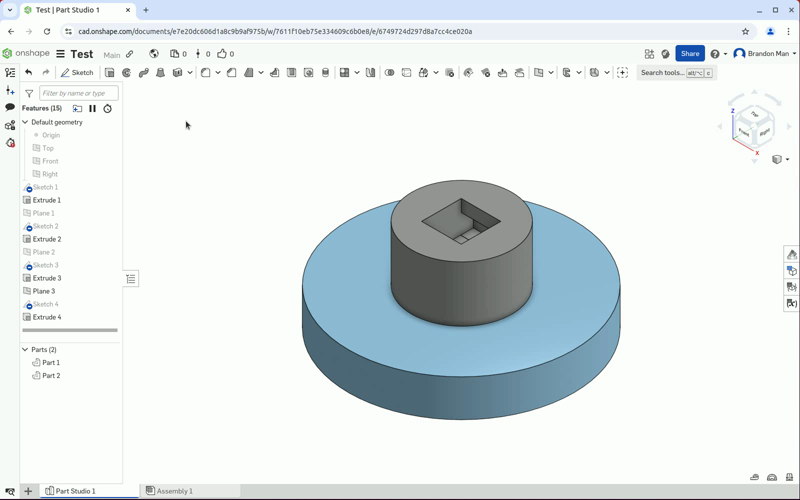
mouse_move(73, 189)
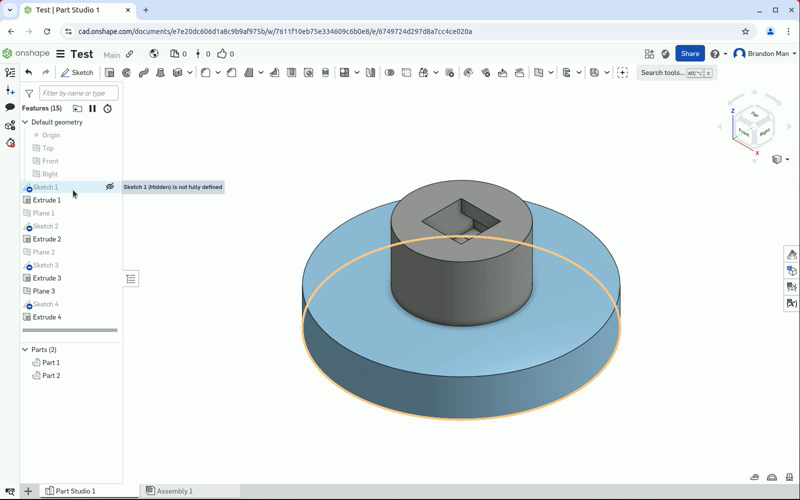
click(73, 189)